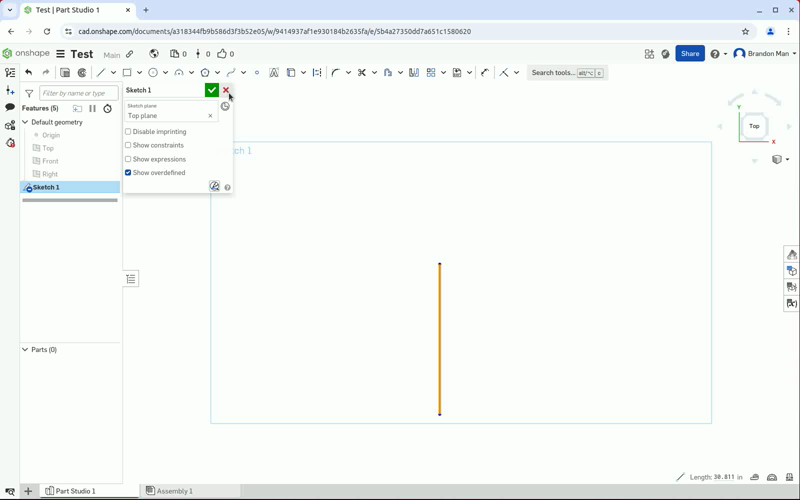
key(shift+h)
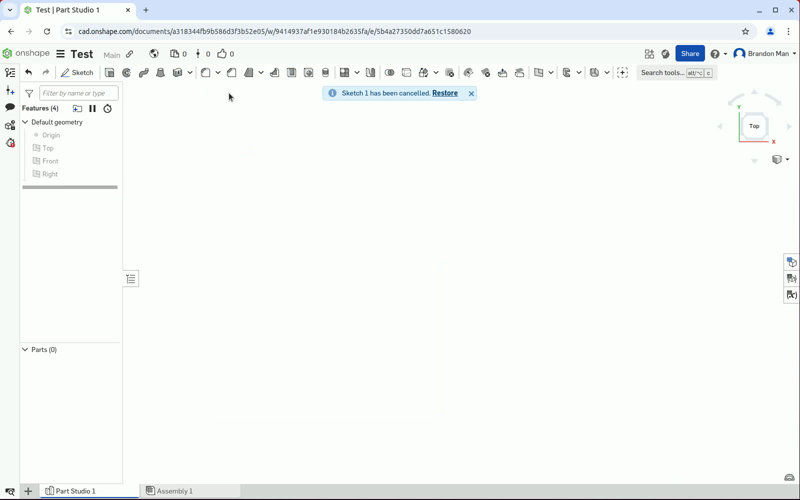
mouse_move(73, 352)
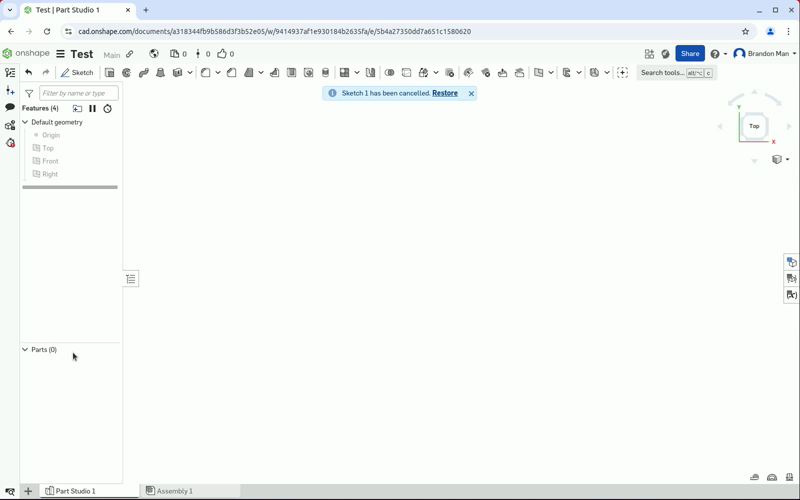
key(y)
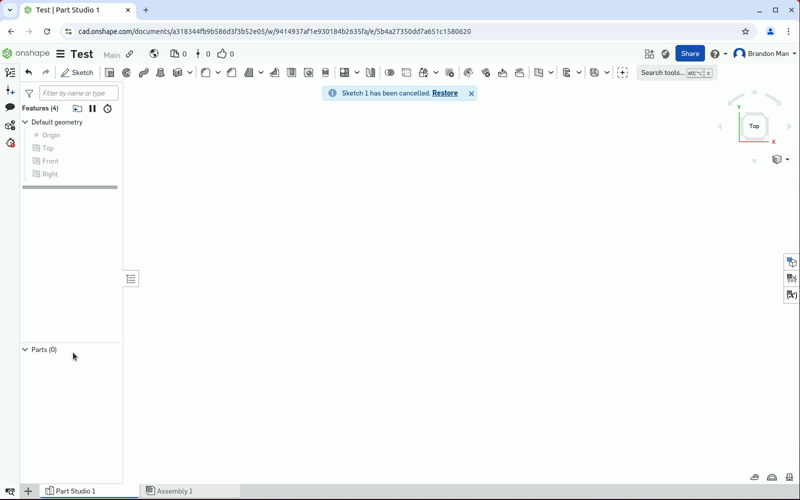
key(shift+p)
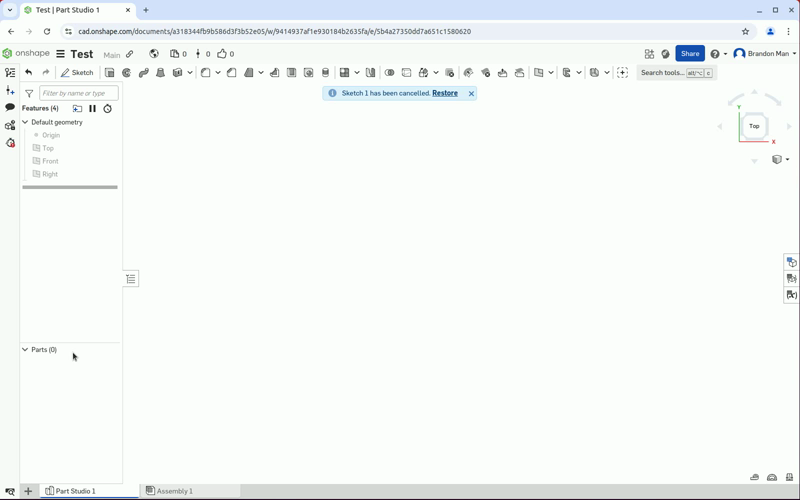
key(space)
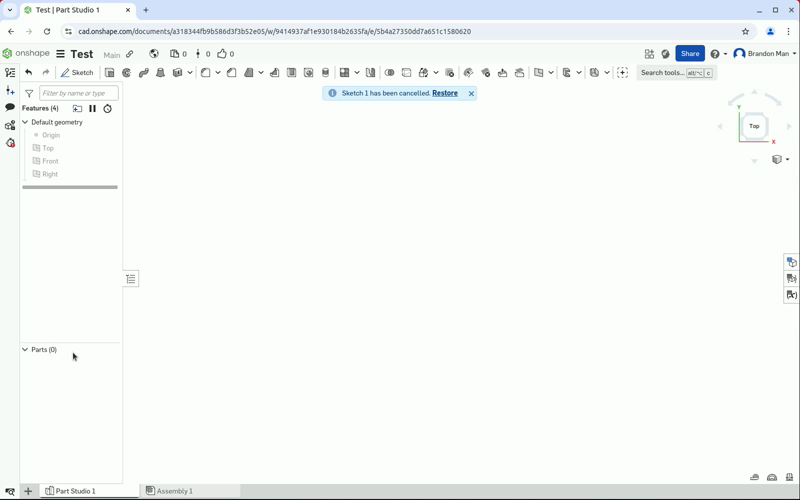
key_down(shift)
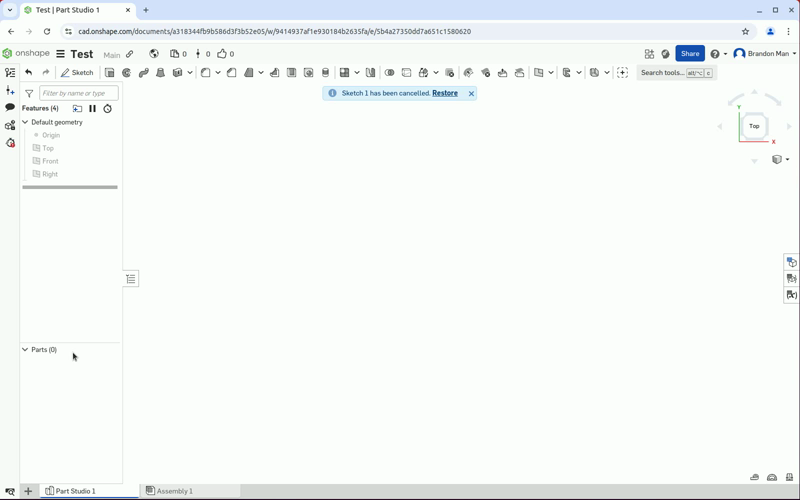
key(up)
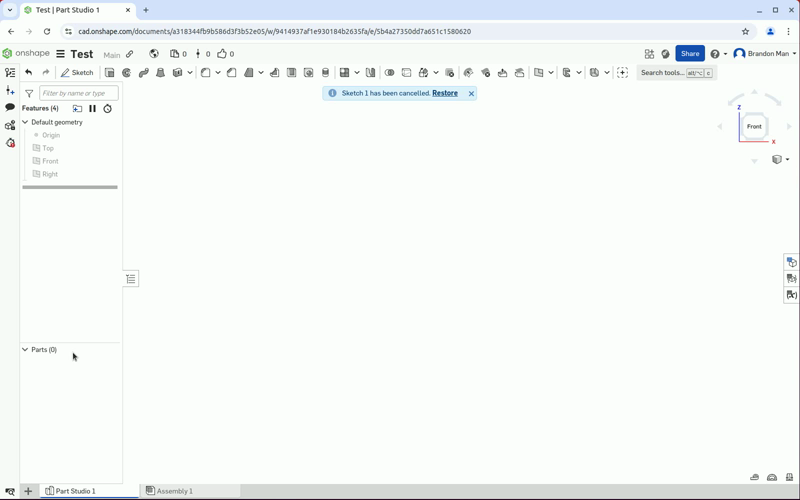
key_up(shift)
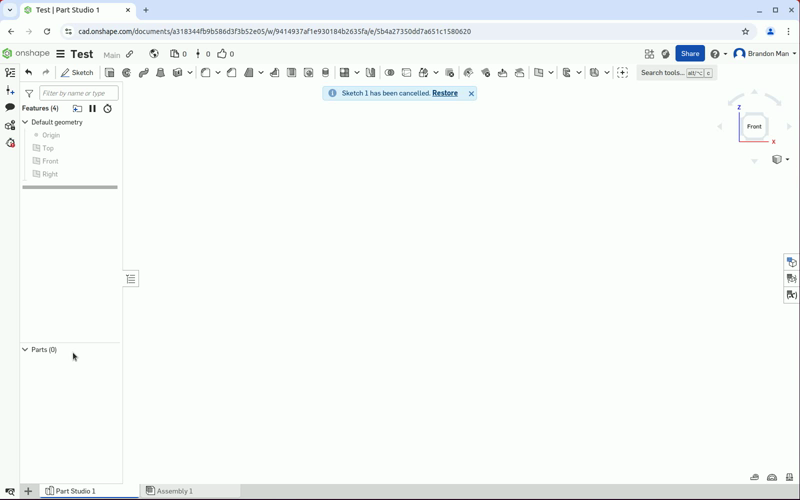
key(space)
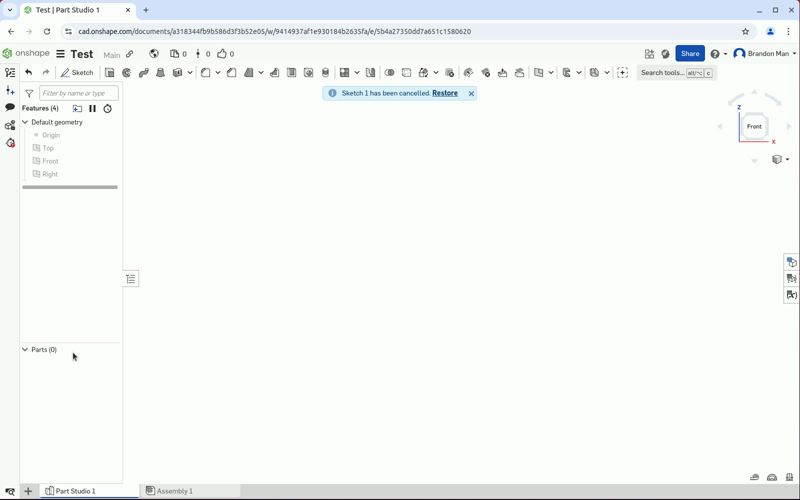
key_down(shift)
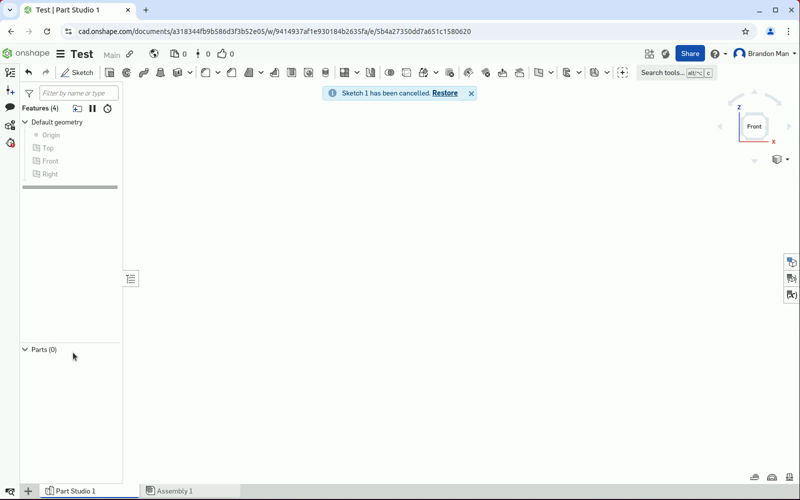
key(left)
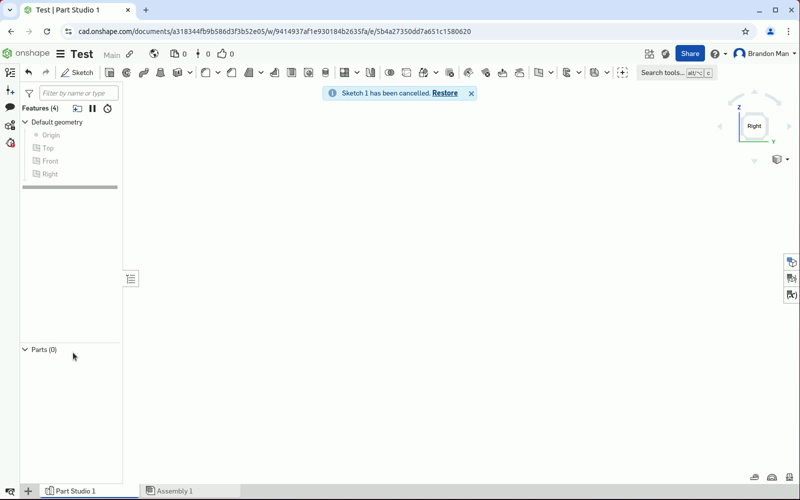
key_up(shift)
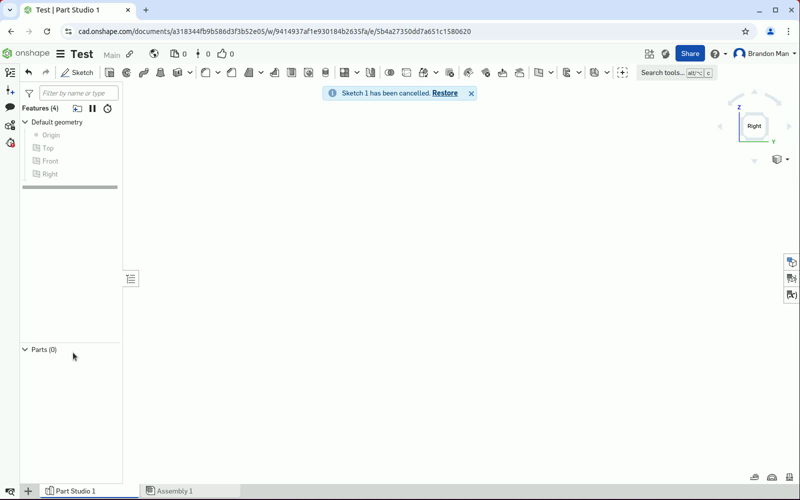
mouse_move(73, 352)
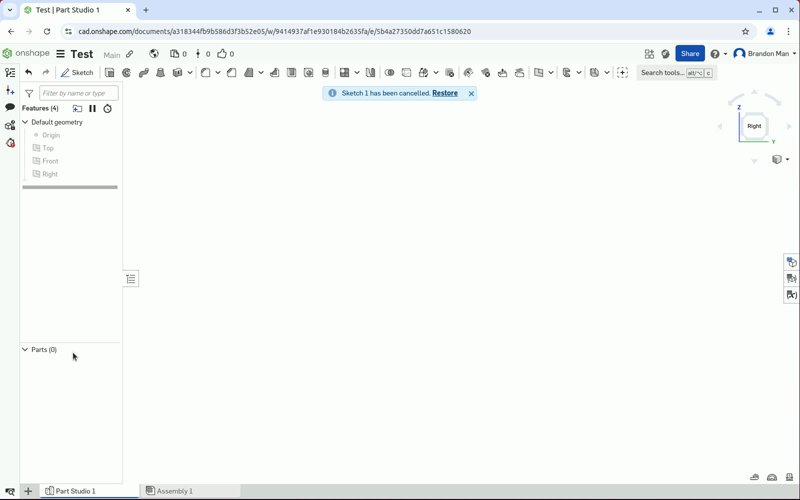
key(shift+y)
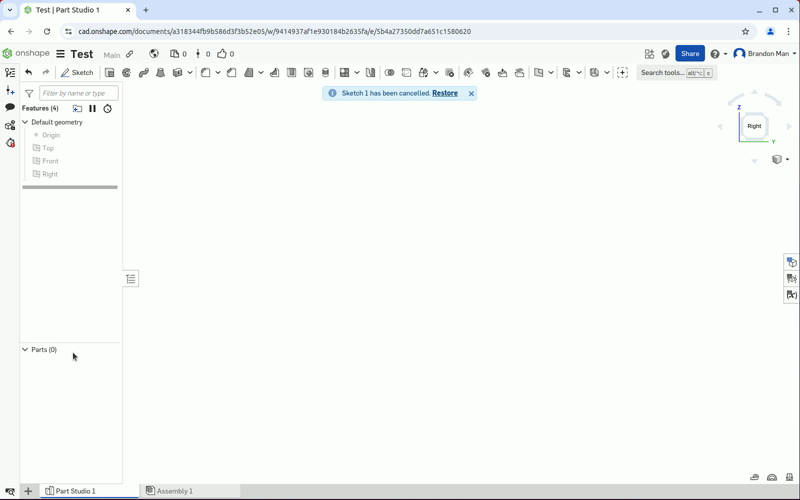
key(shift+s)
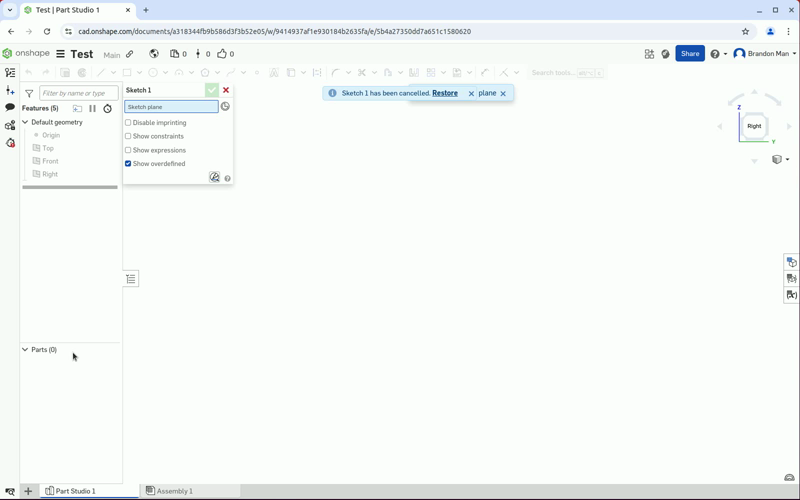
mouse_move(73, 176)
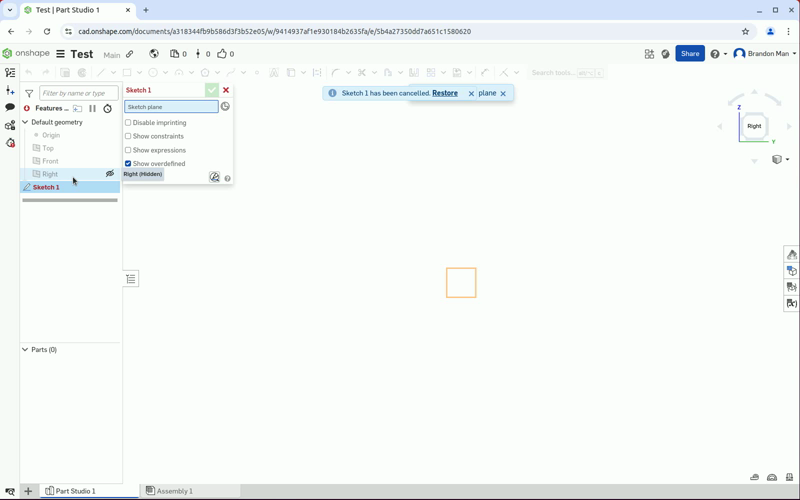
click(73, 176)
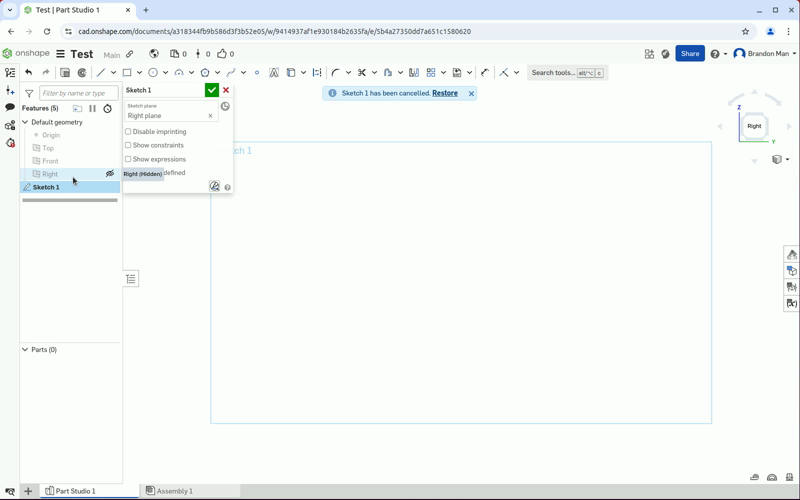
mouse_move(73, 352)
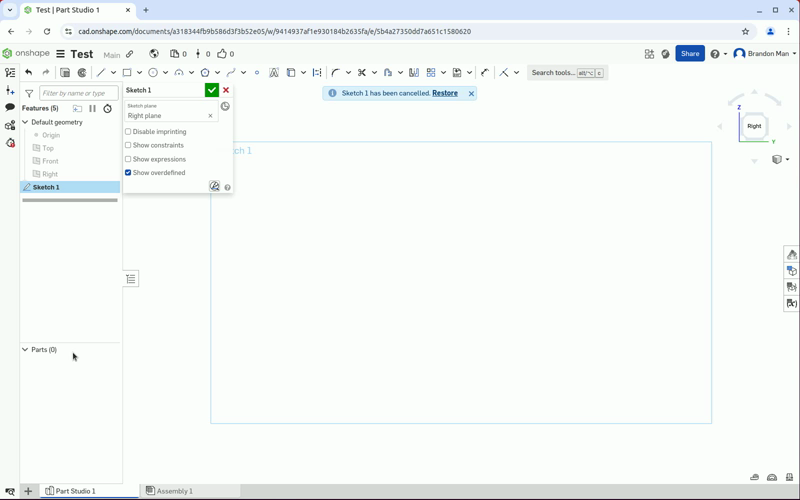
key(y)
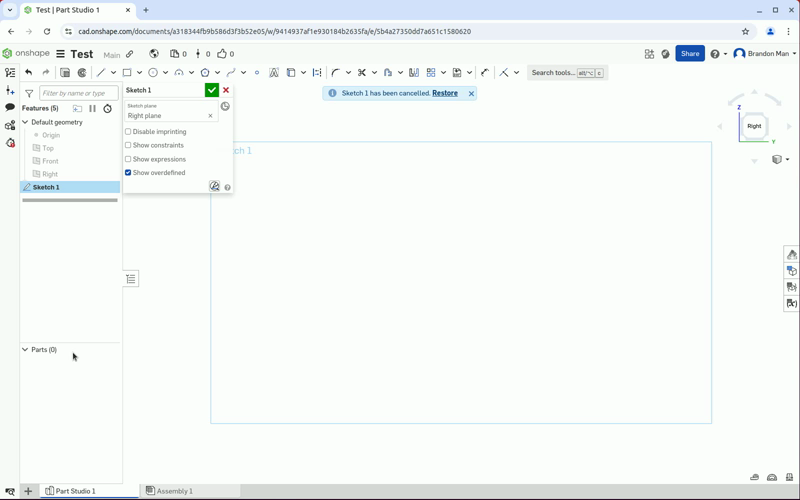
key(l)
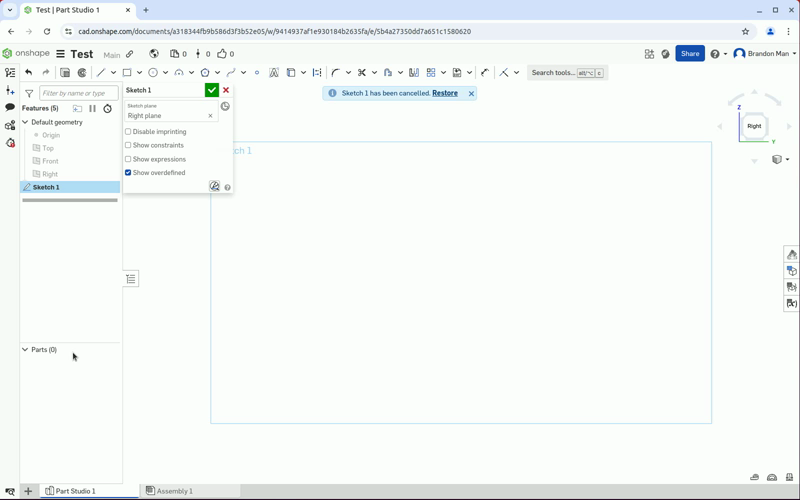
key_down(shift)
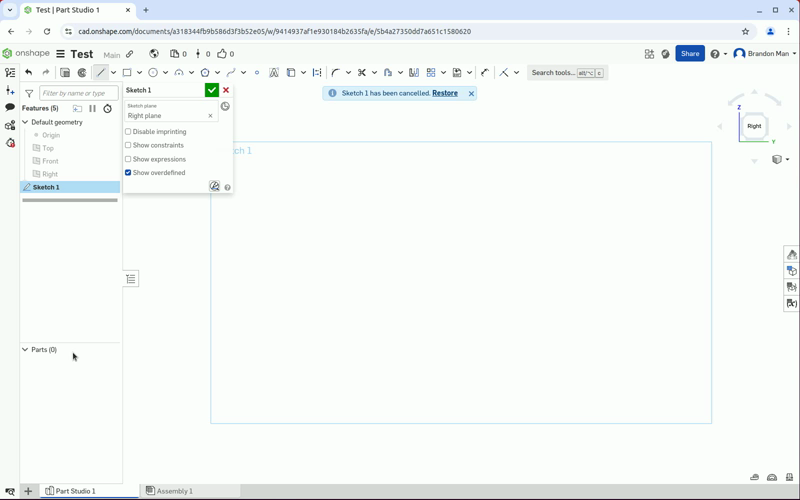
mouse_move(460, 282)
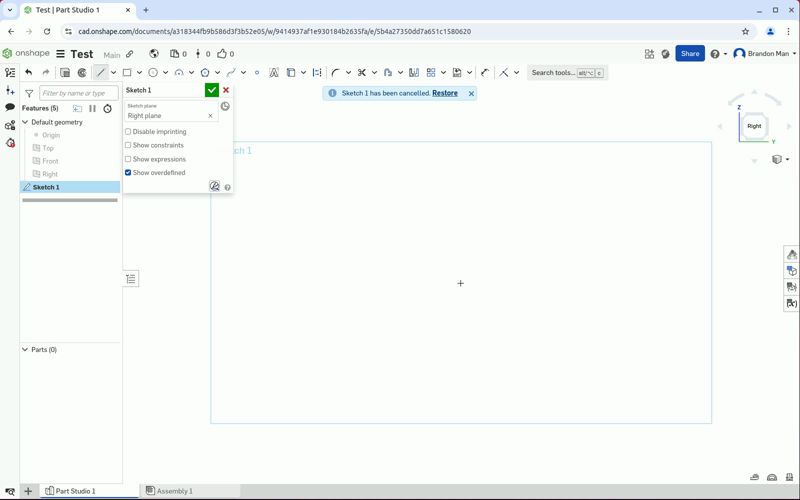
click(460, 282)
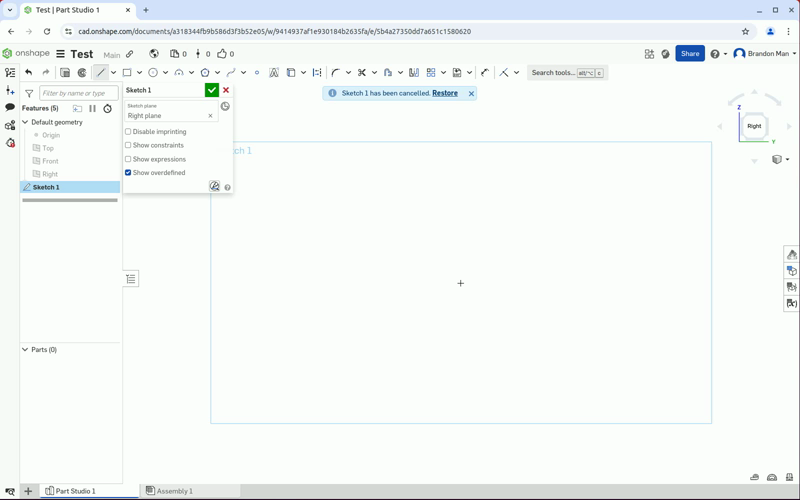
key_up(shift)
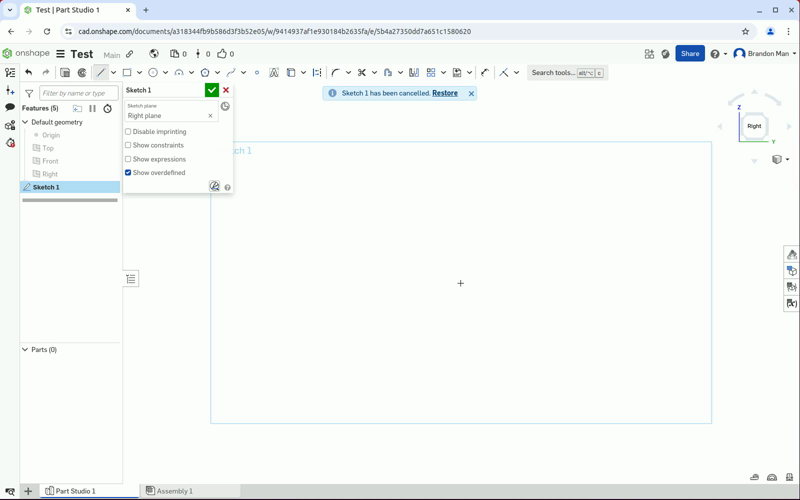
key_down(shift)
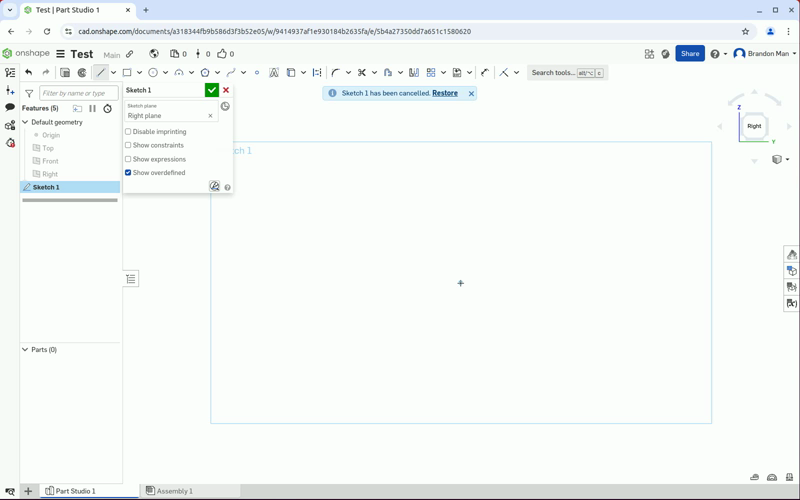
mouse_move(531, 282)
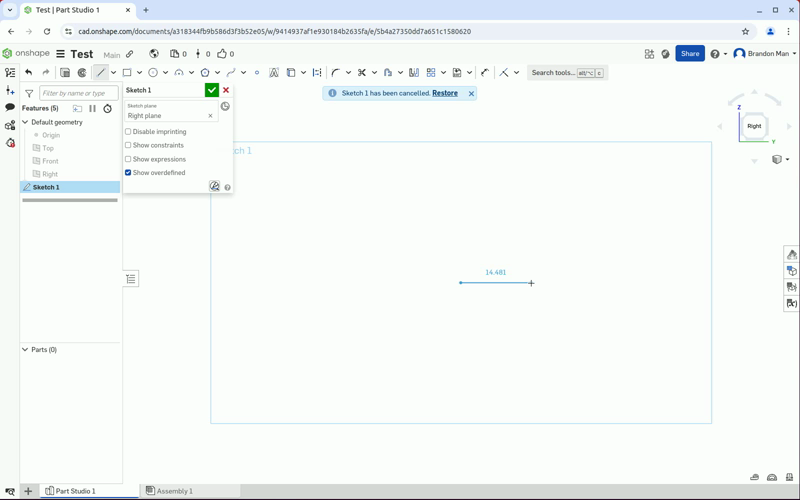
click(531, 282)
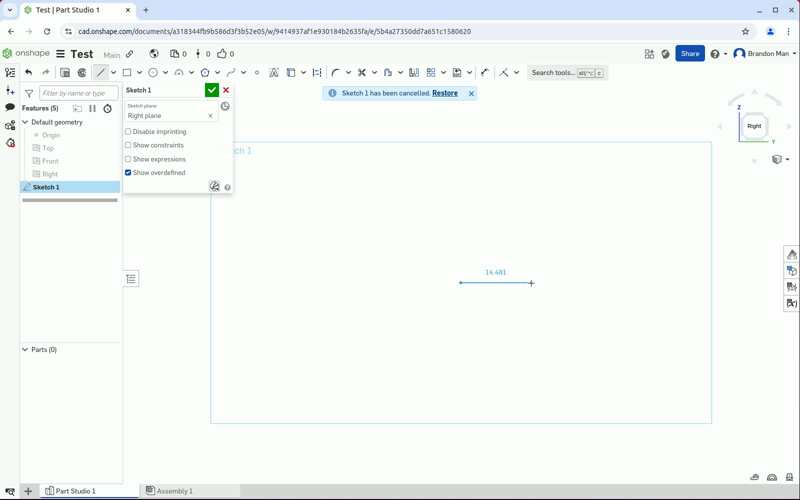
key_up(shift)
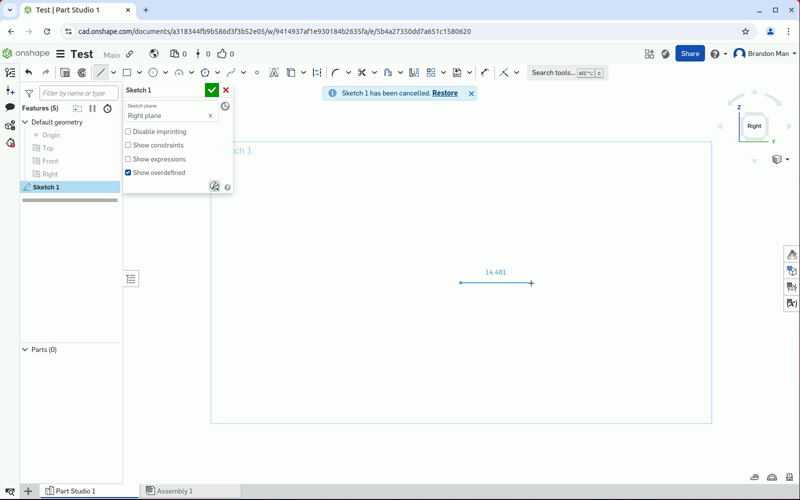
key_down(shift)
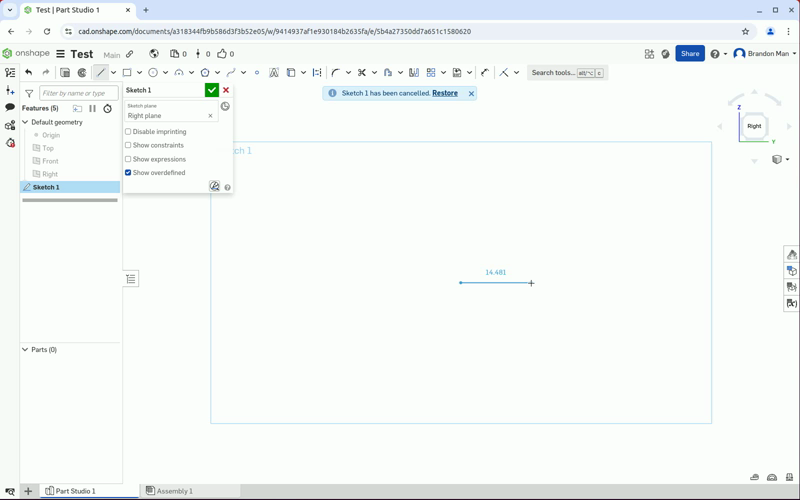
mouse_move(531, 198)
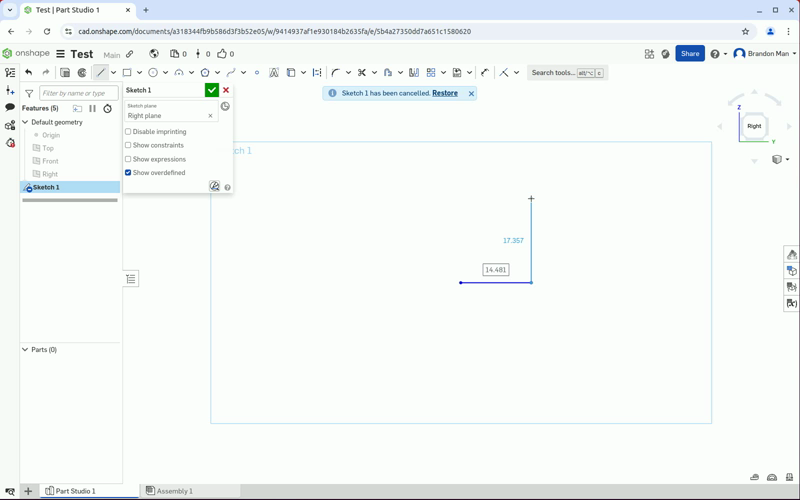
click(531, 198)
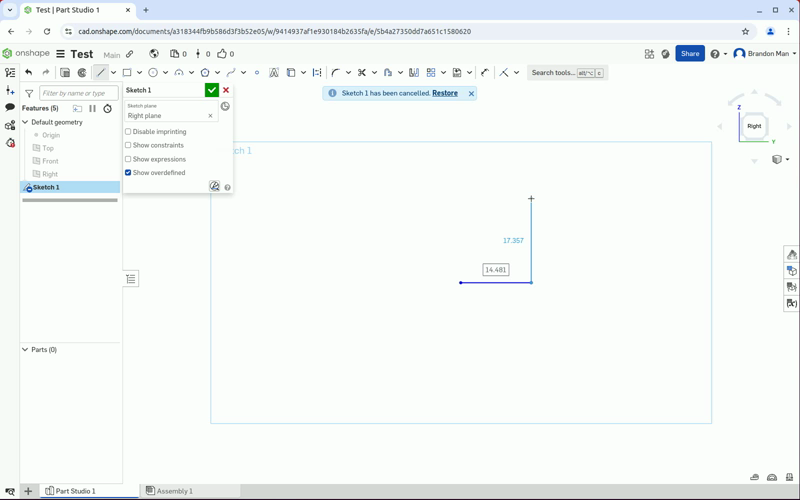
key_up(shift)
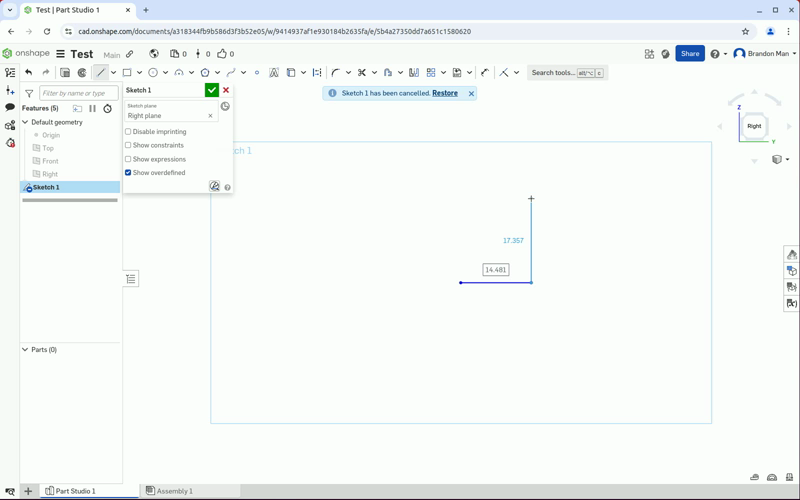
key_down(shift)
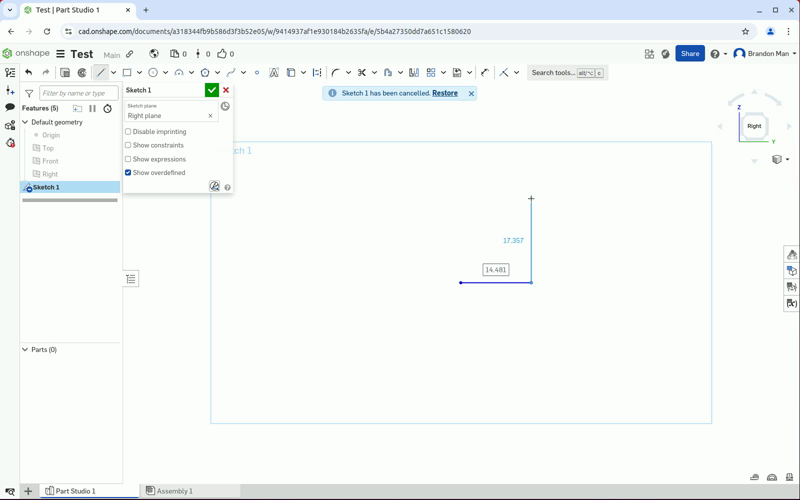
mouse_move(561, 198)
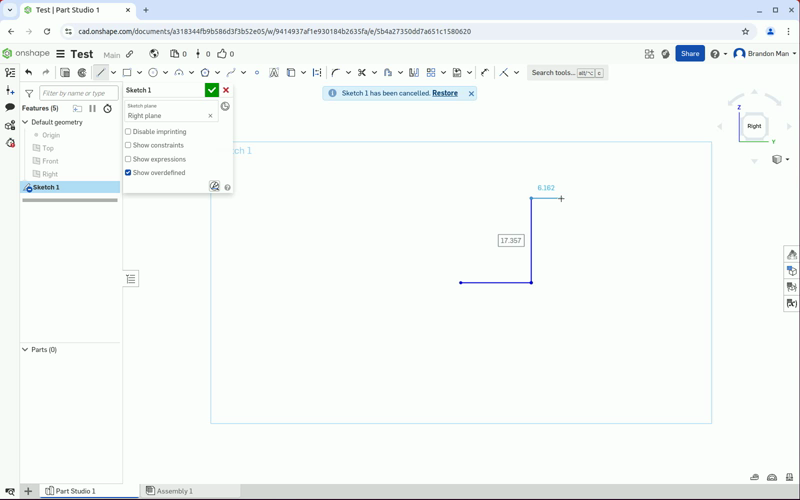
mouse_move(516, 198)
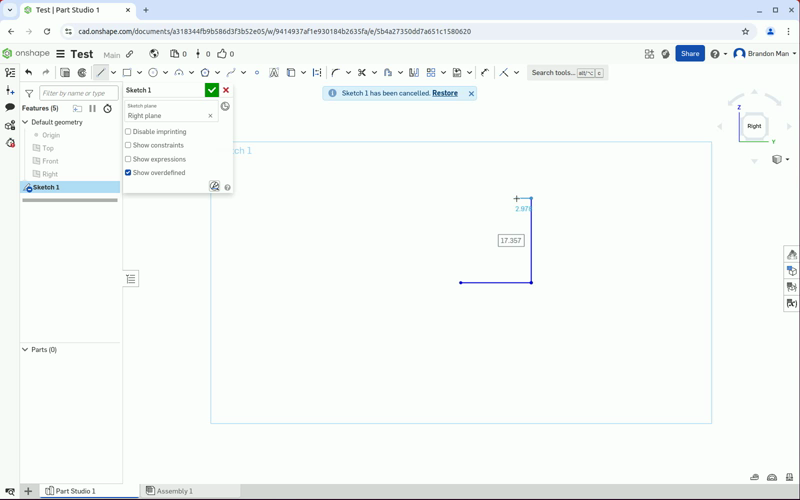
click(516, 198)
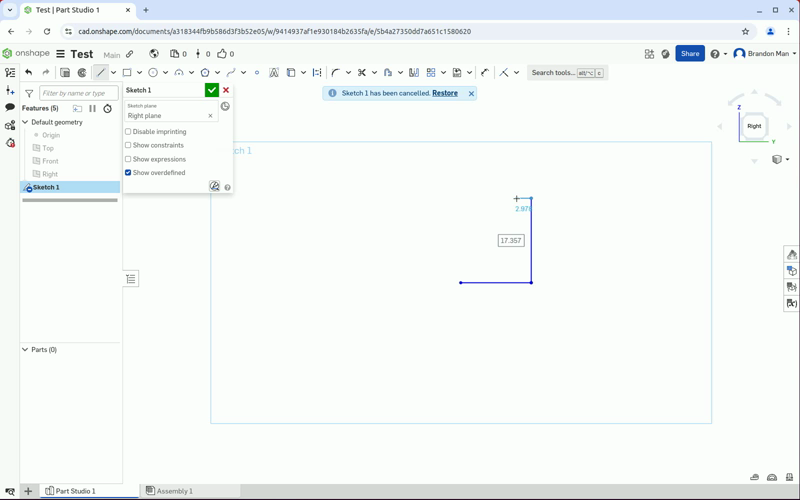
key_up(shift)
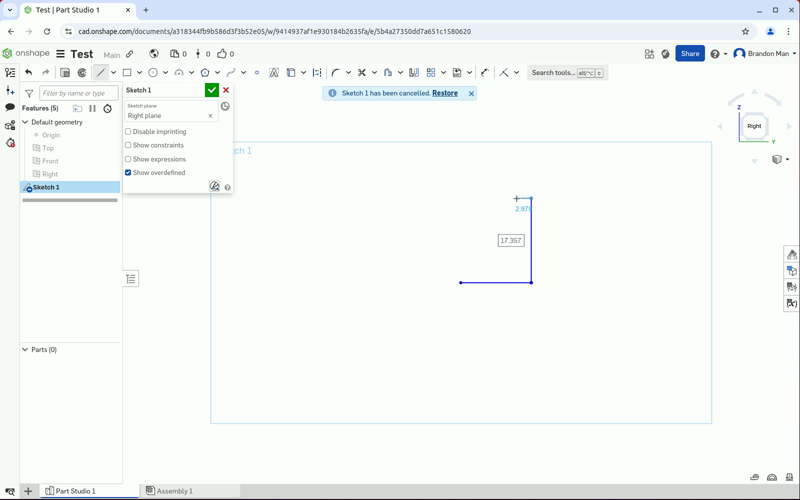
key(esc)
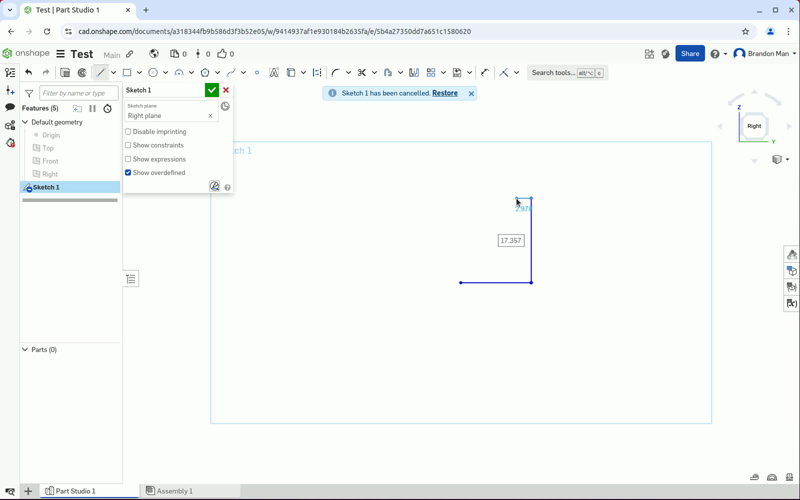
key(a)
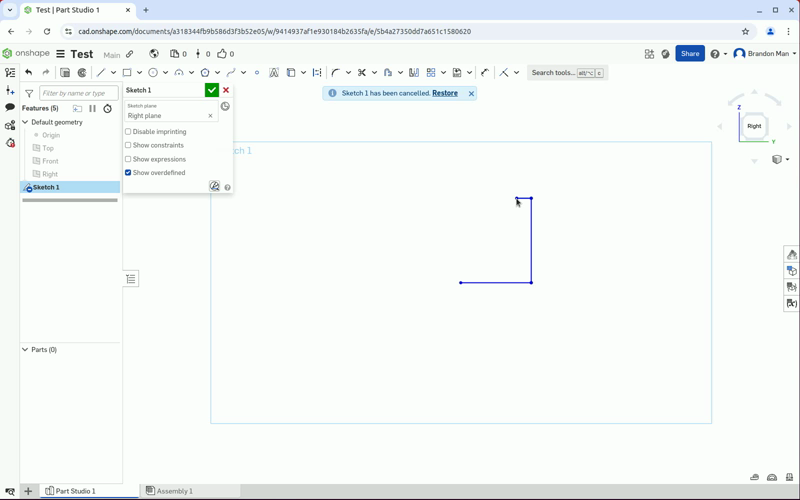
mouse_move(516, 198)
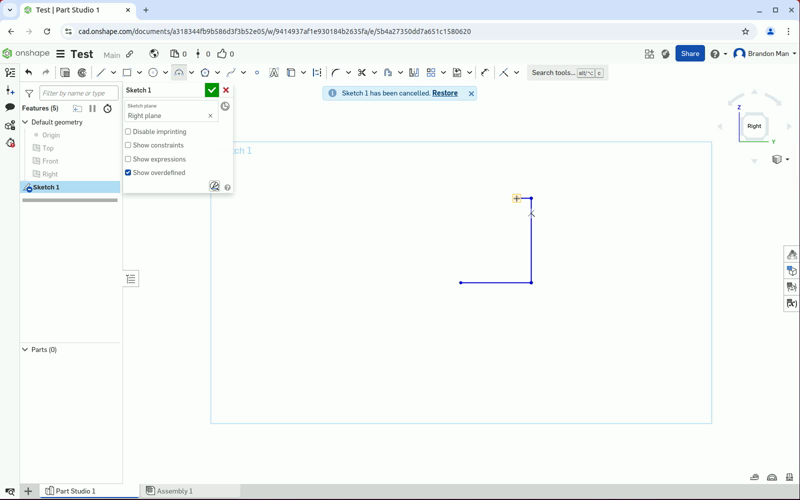
click(516, 198)
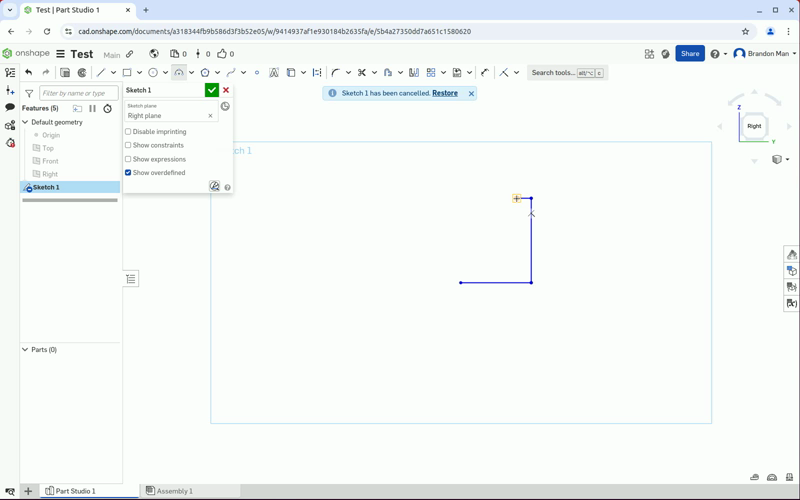
key_down(shift)
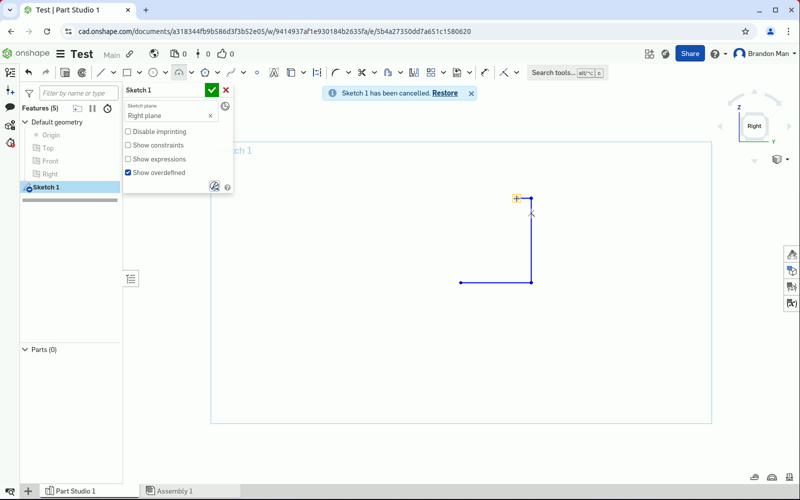
mouse_move(460, 254)
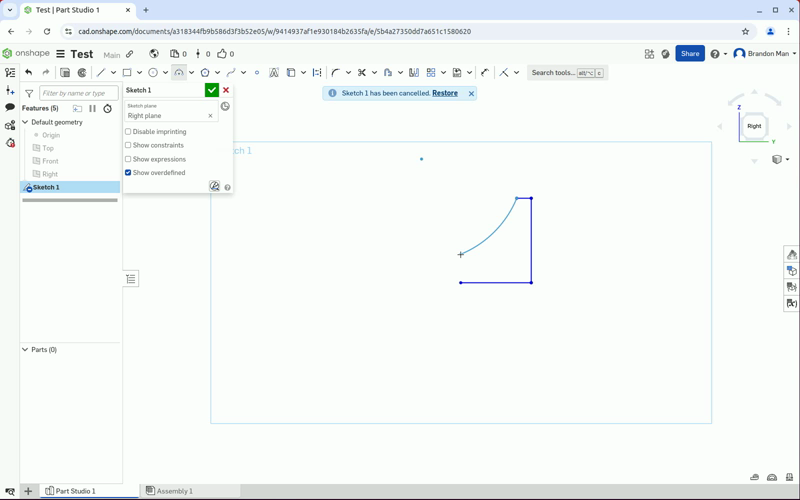
click(460, 254)
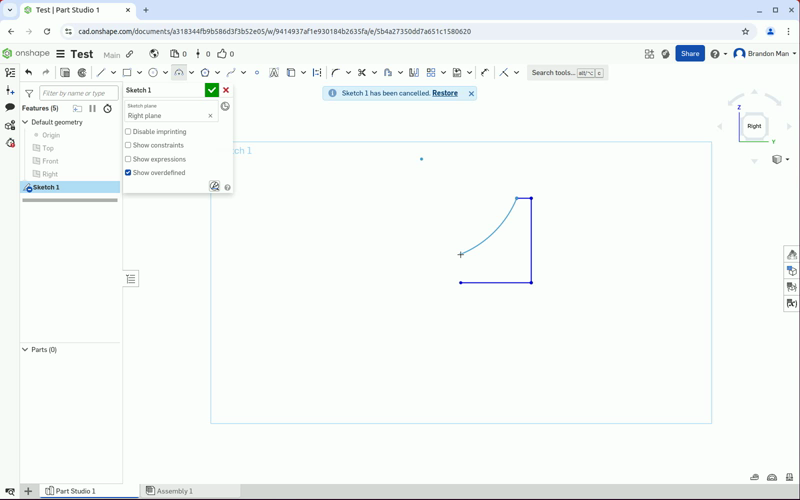
mouse_move(500, 237)
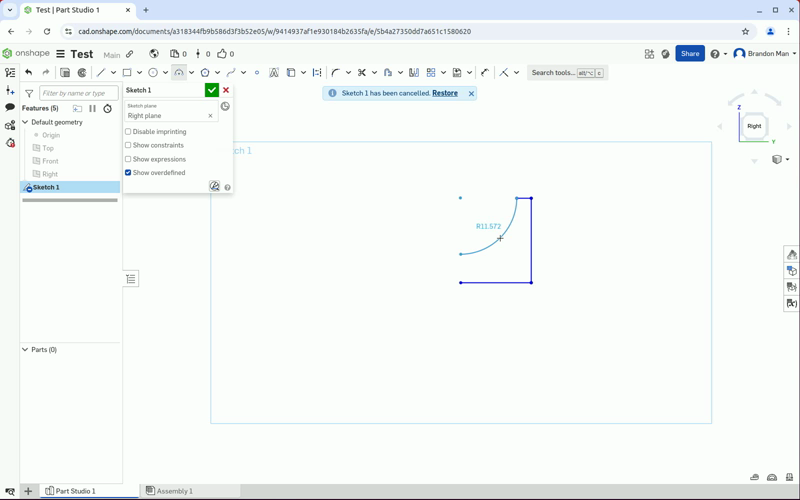
click(500, 237)
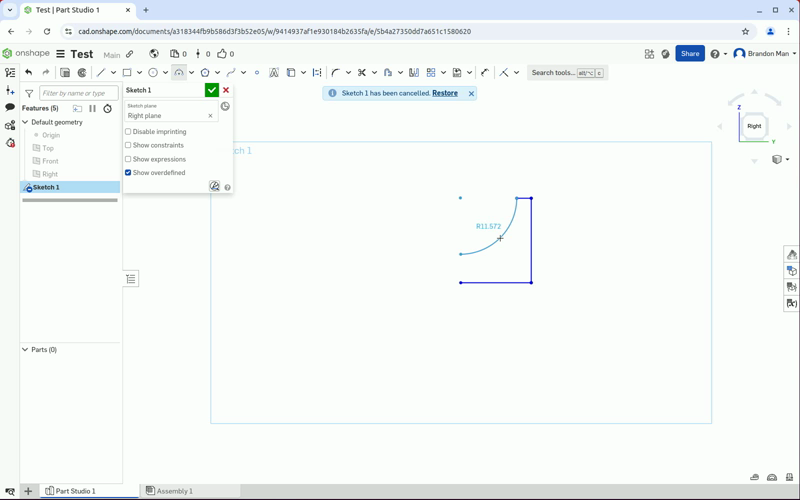
key_up(shift)
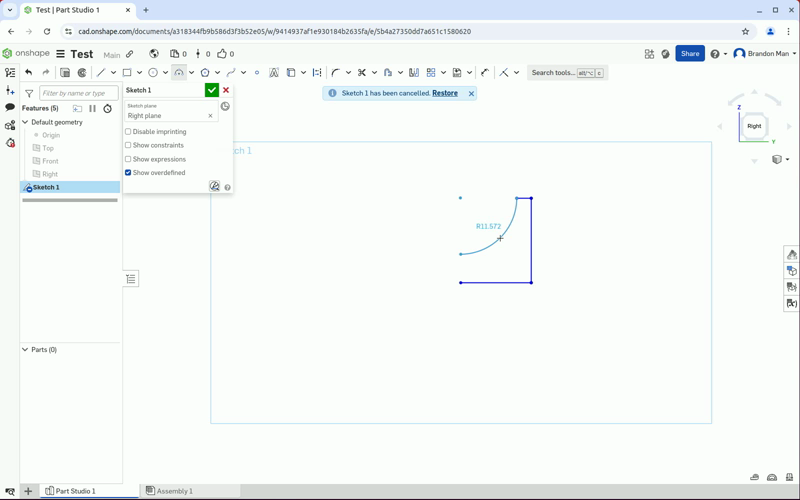
key(esc)
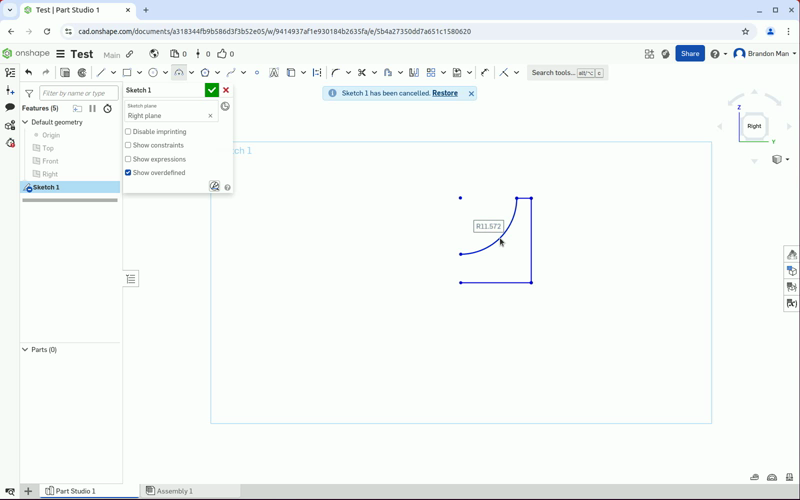
key(l)
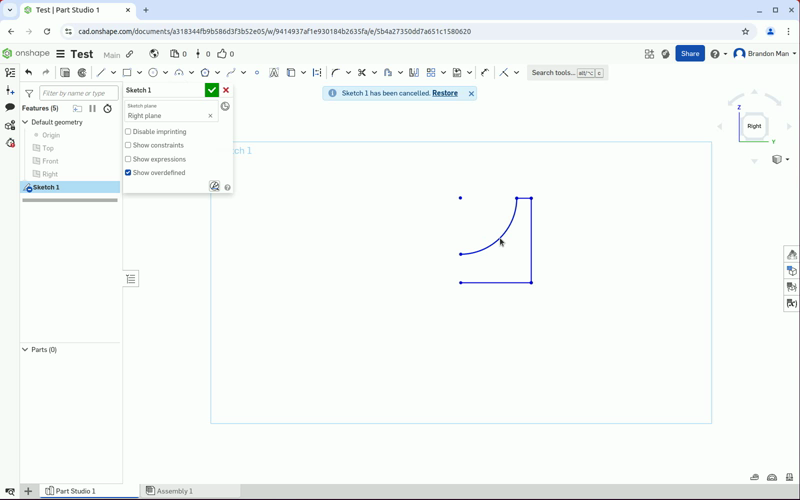
mouse_move(460, 254)
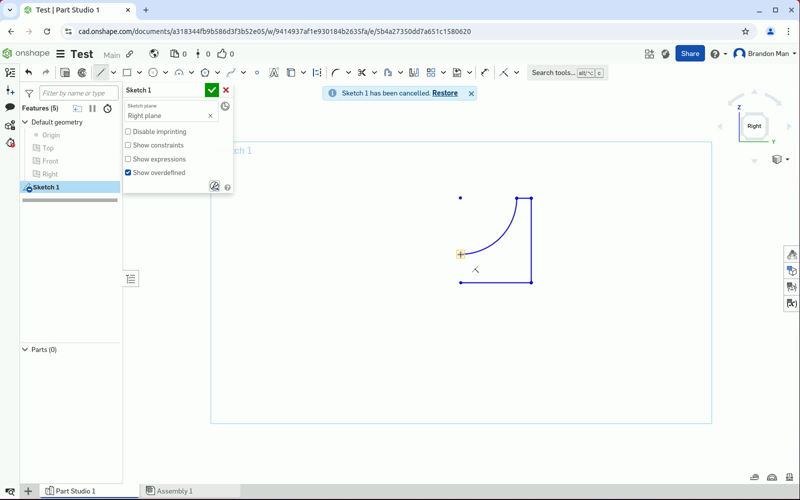
click(460, 254)
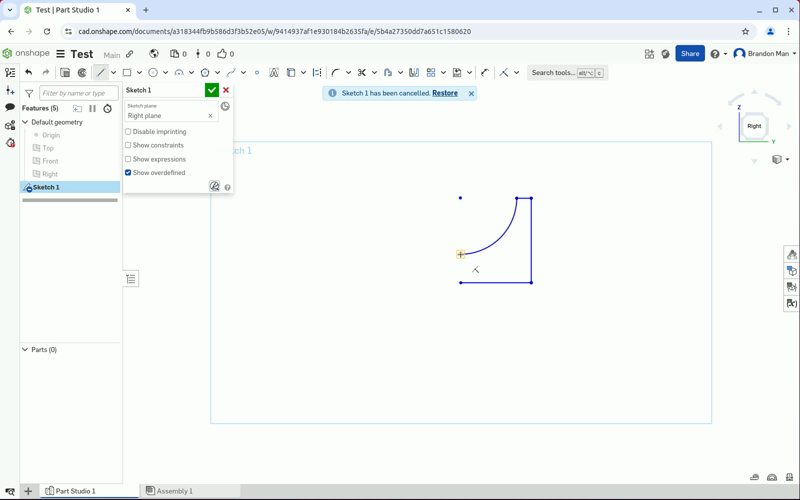
mouse_move(490, 254)
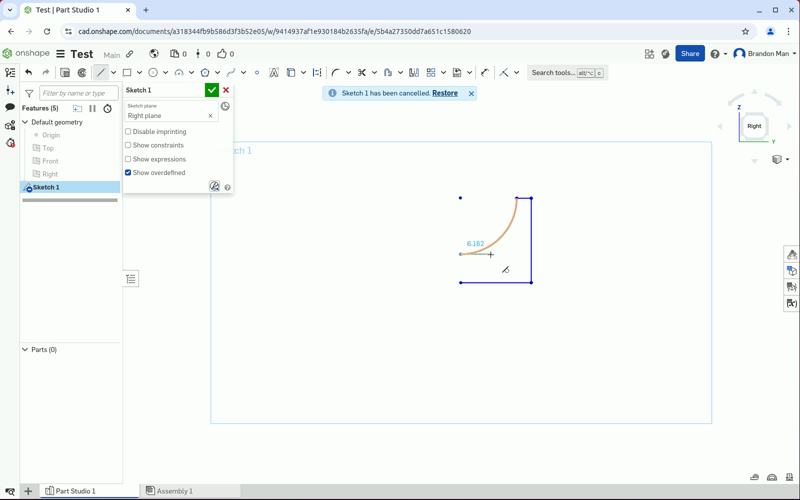
key_down(shift)
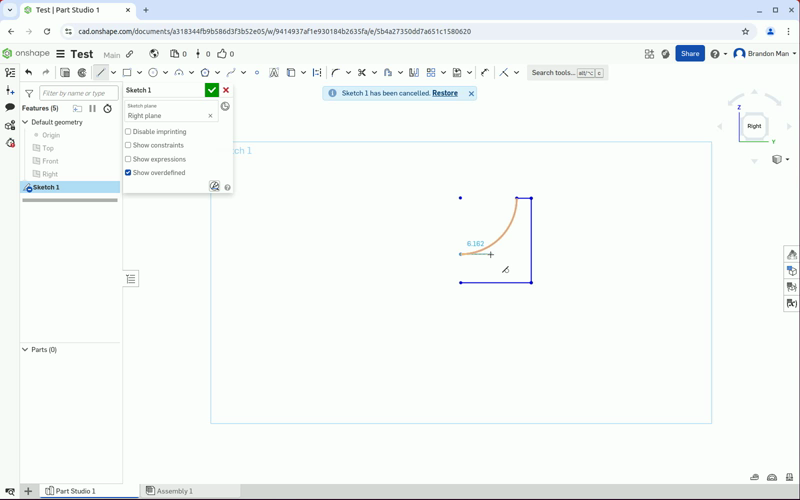
mouse_move(460, 282)
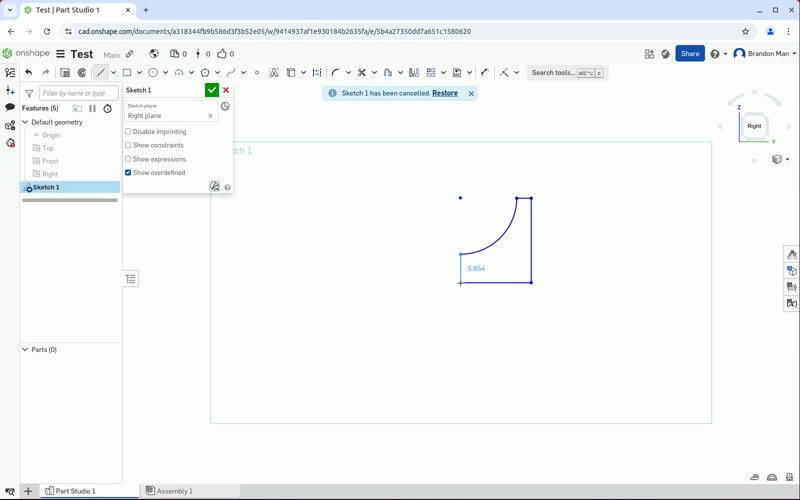
key_up(shift)
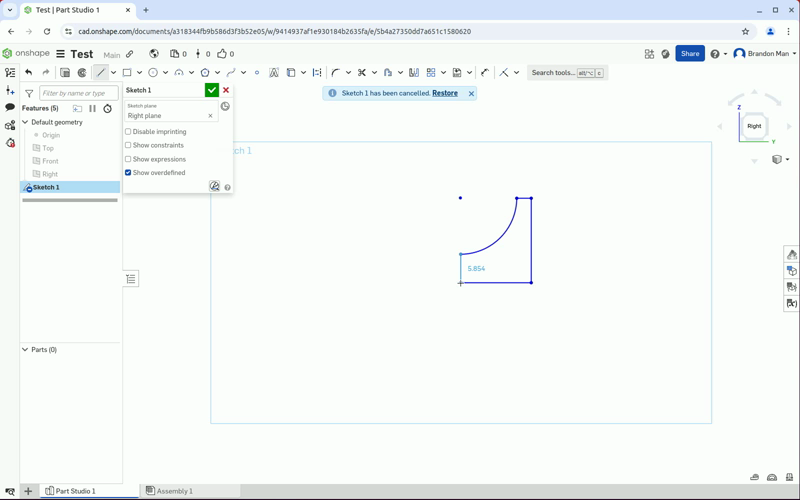
click(460, 282)
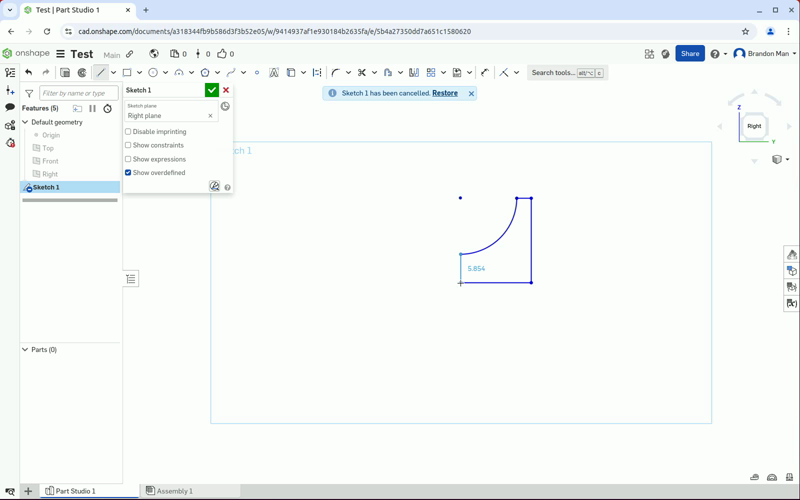
key(esc)
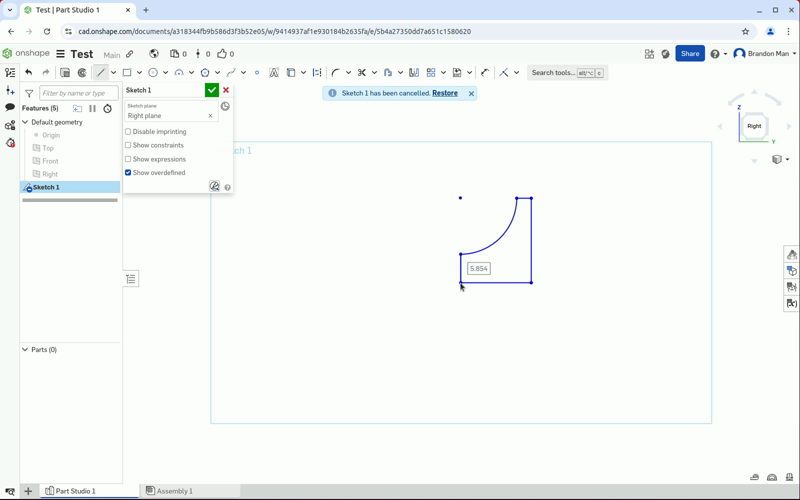
mouse_move(518, 231)
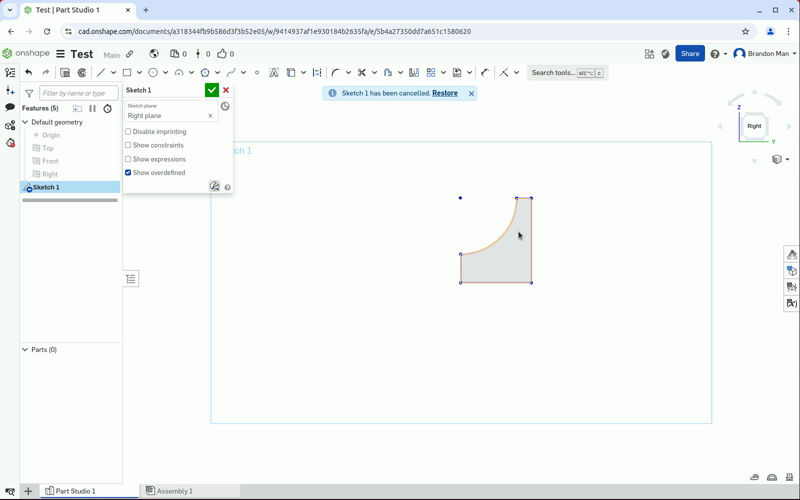
click(518, 231)
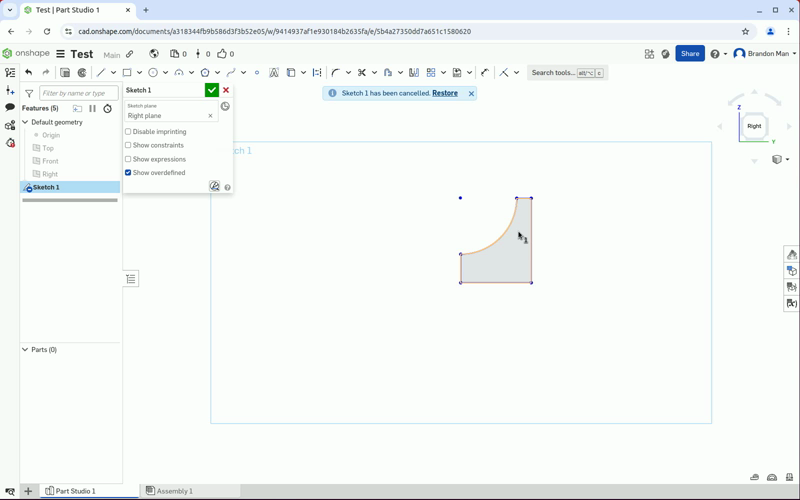
mouse_move(73, 352)
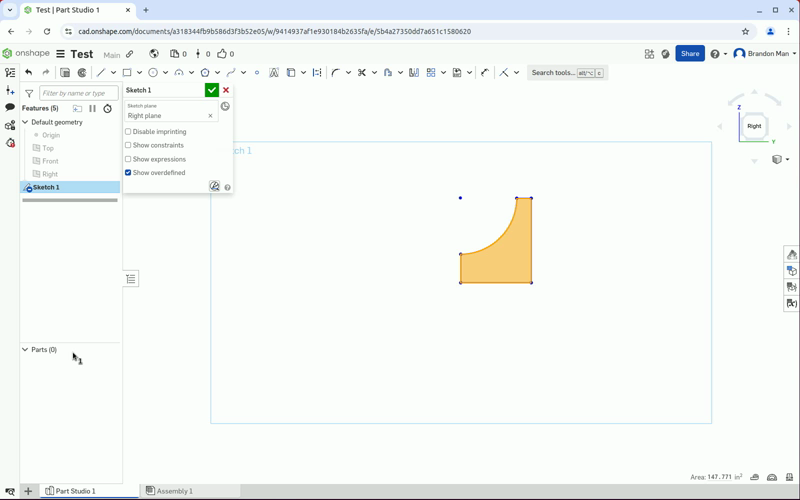
key(shift+y)
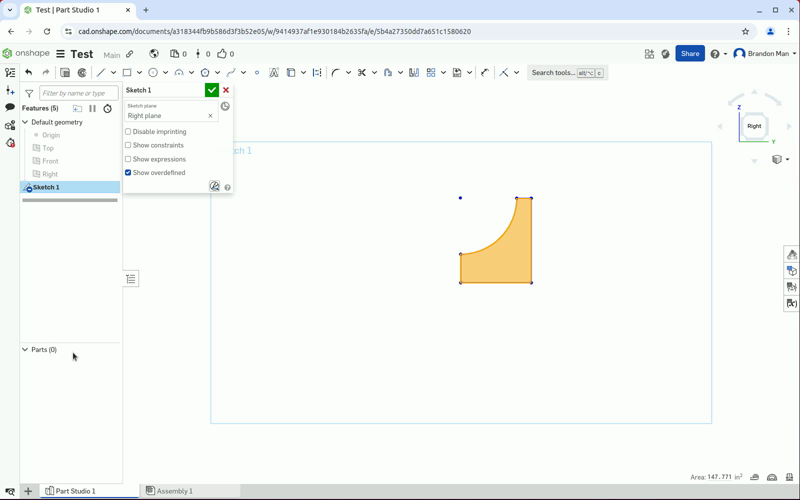
key(shift+e)
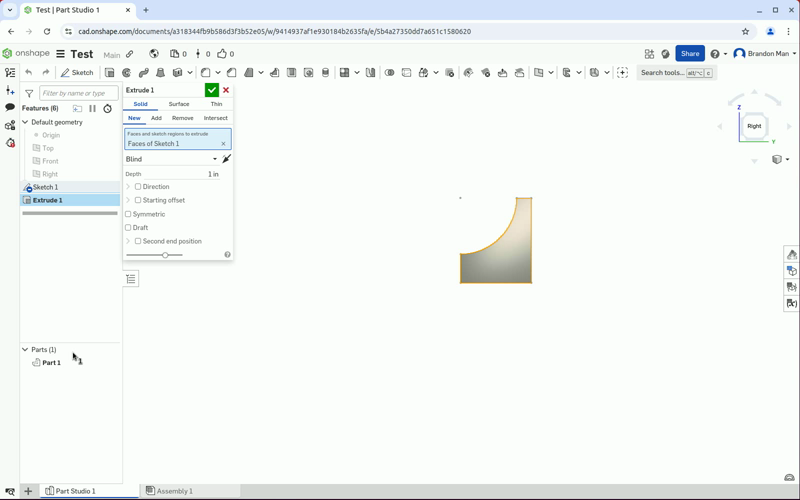
mouse_move(143, 106)
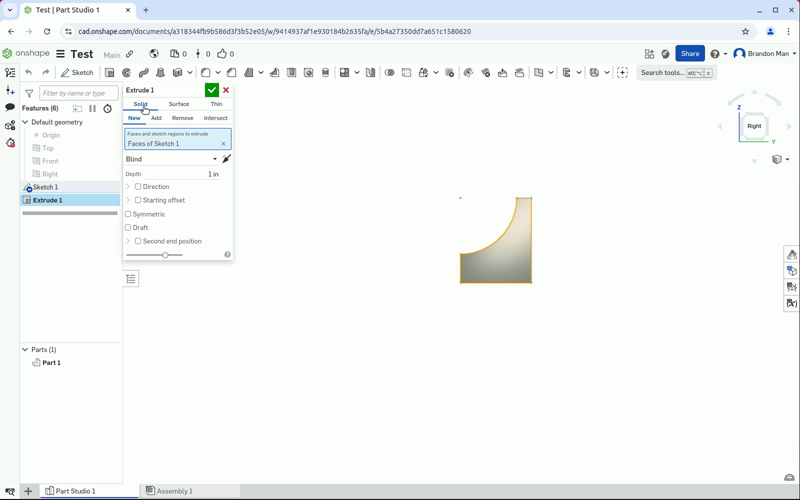
click(143, 106)
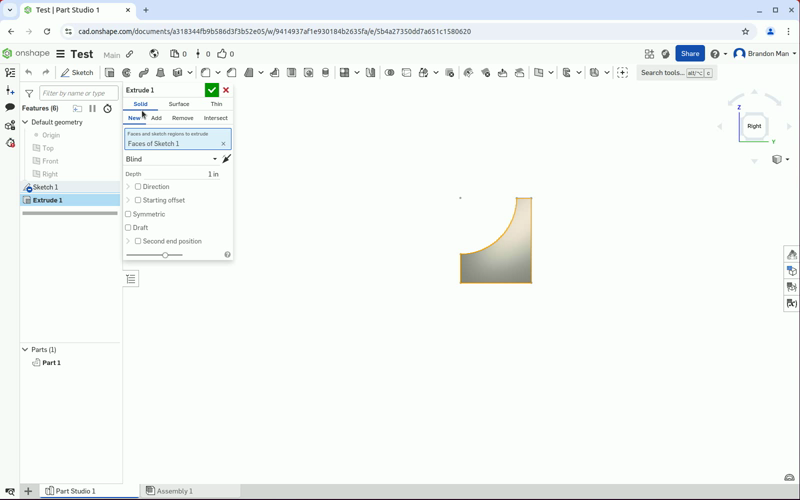
mouse_move(137, 120)
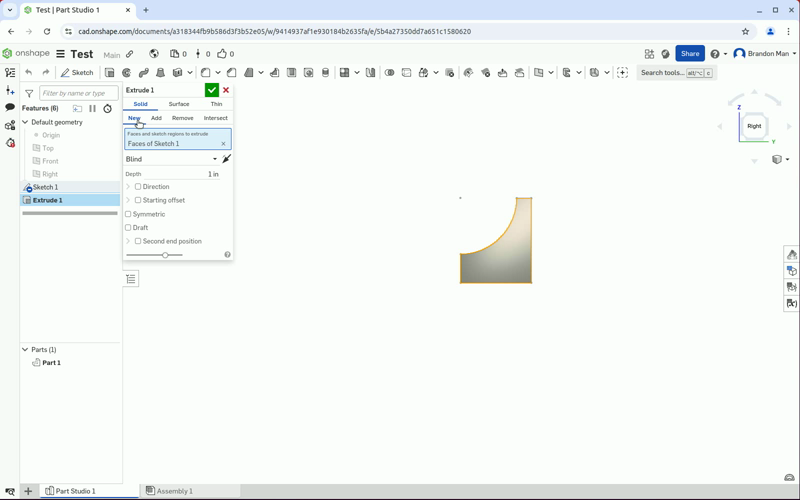
click(137, 120)
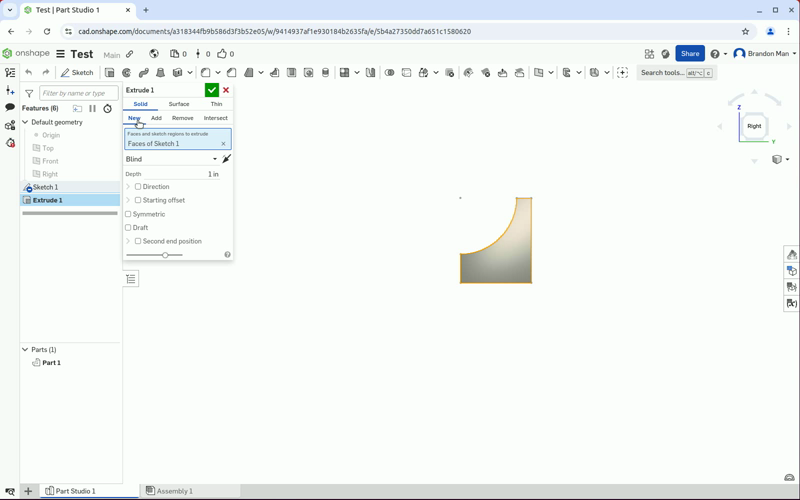
key(tab, 4)
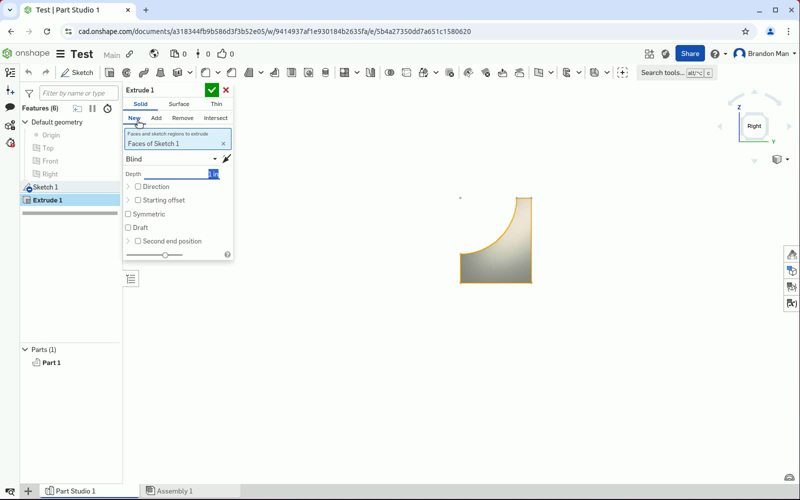
text(-23.108)
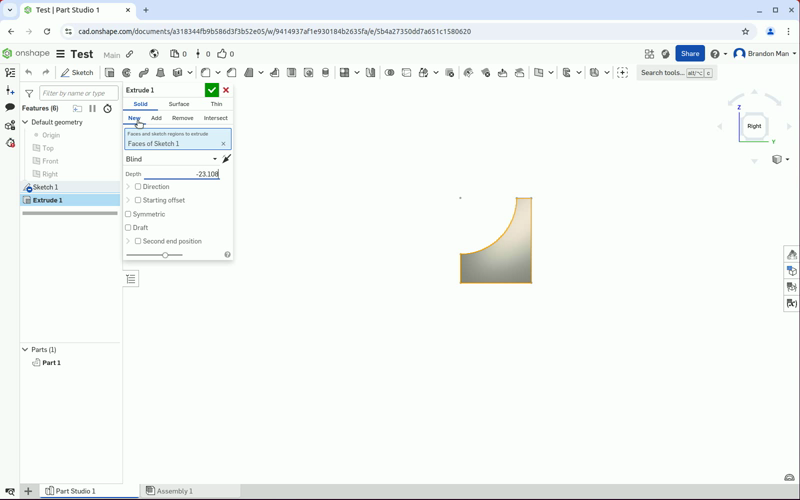
key(enter)
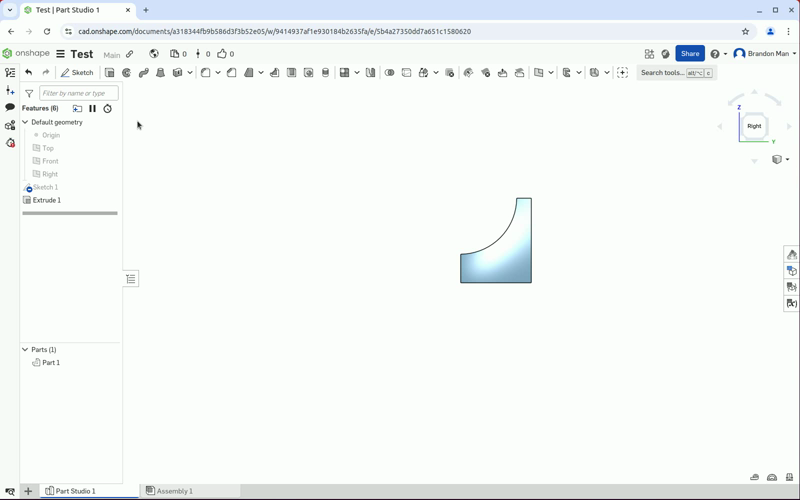
key(shift+h)
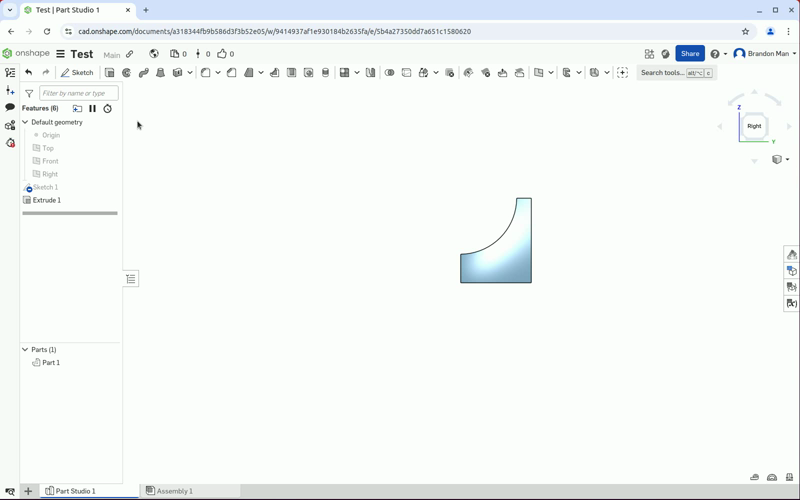
key(shift+h)
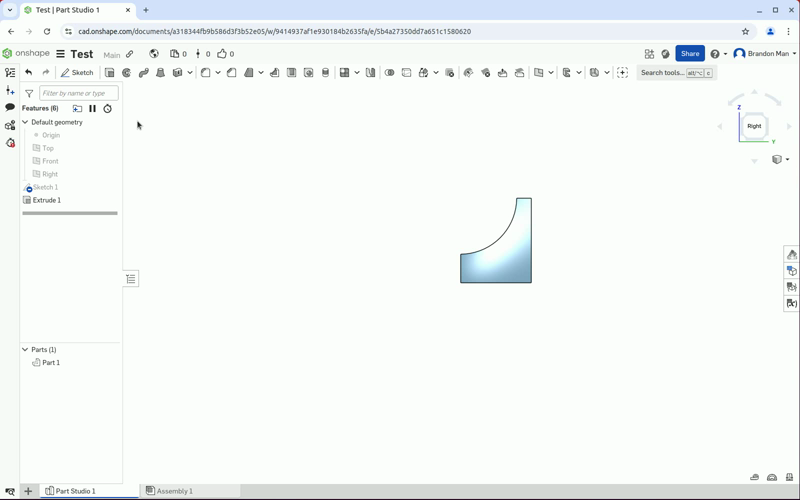
mouse_move(73, 189)
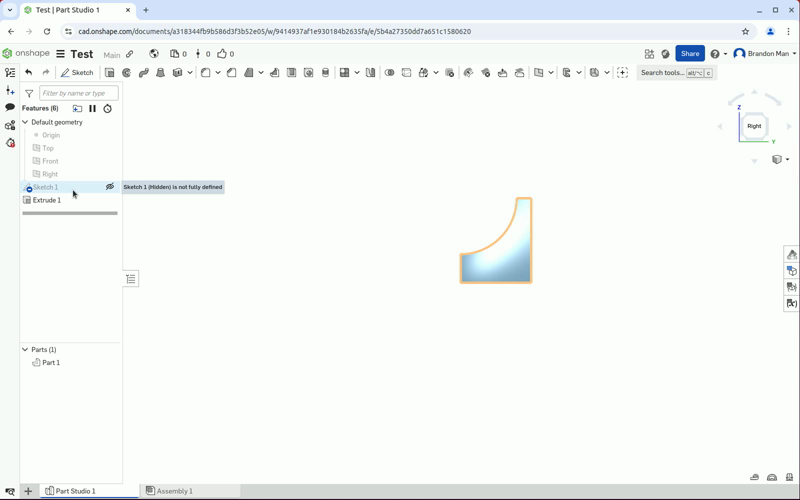
click(73, 189)
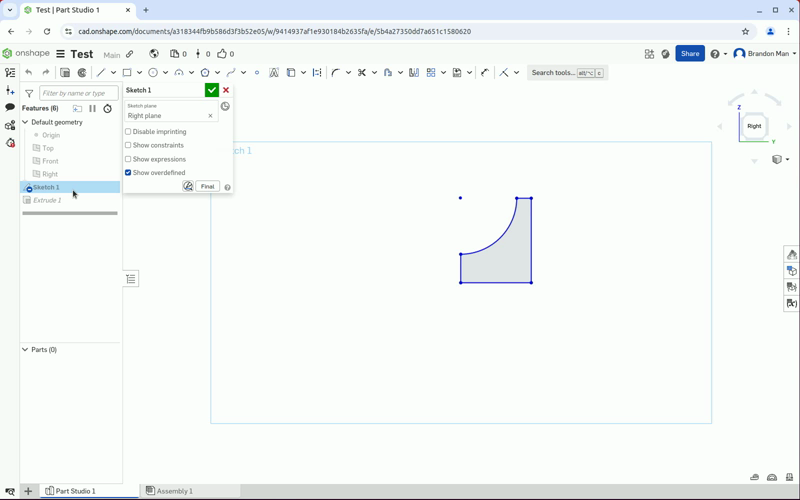
mouse_move(229, 92)
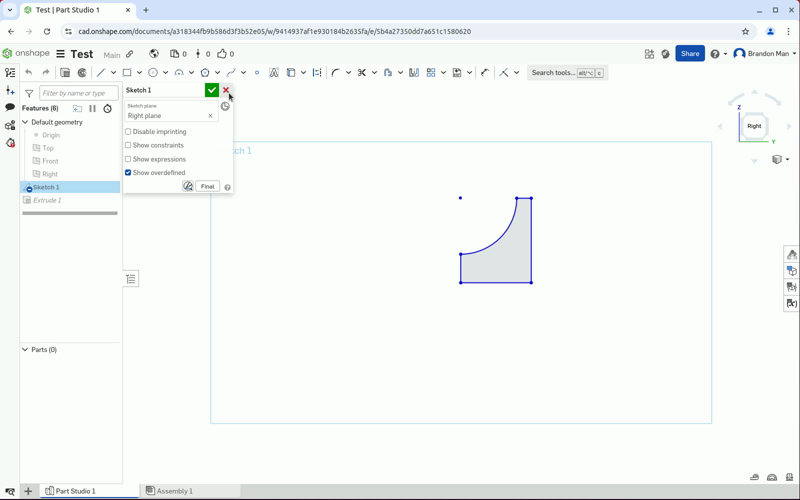
click(229, 92)
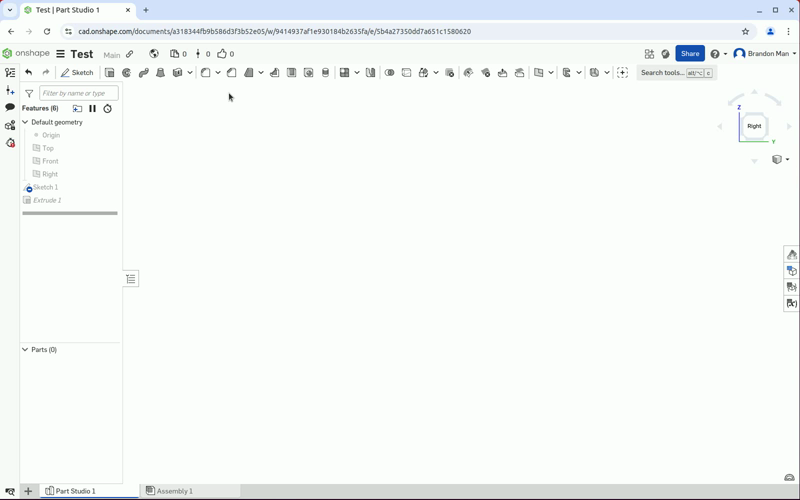
mouse_move(73, 352)
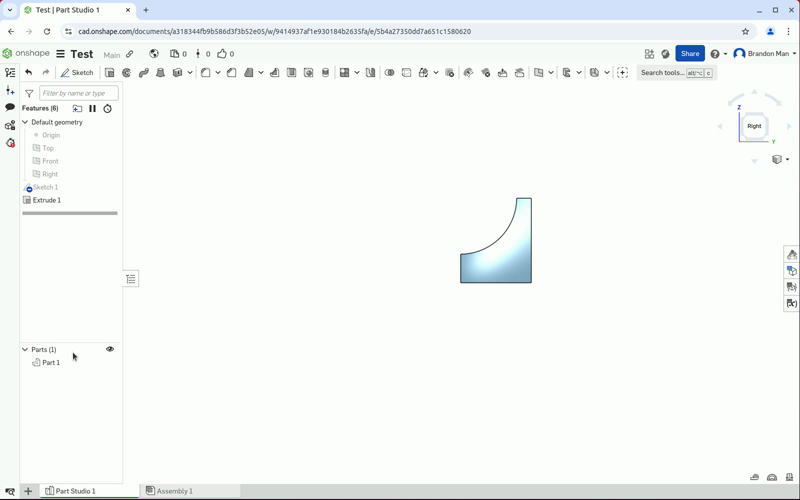
key(y)
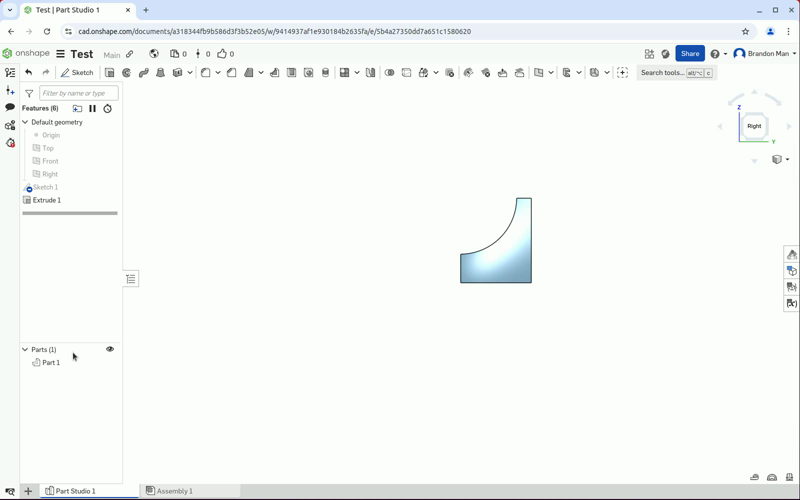
key(shift+p)
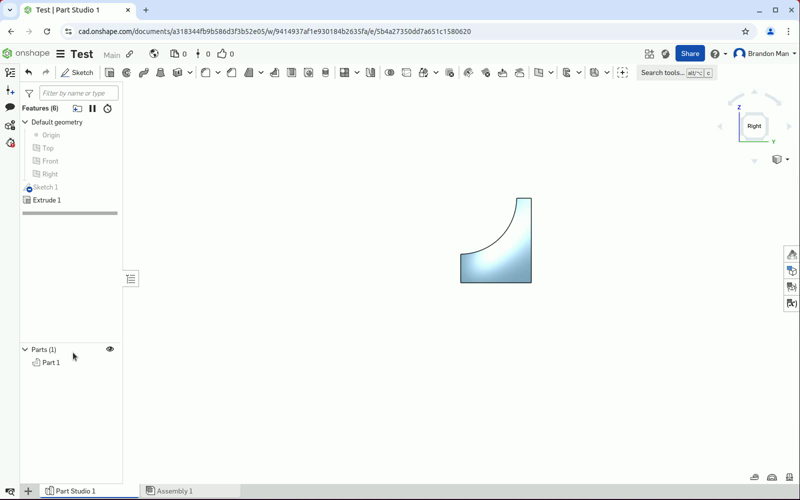
key(space)
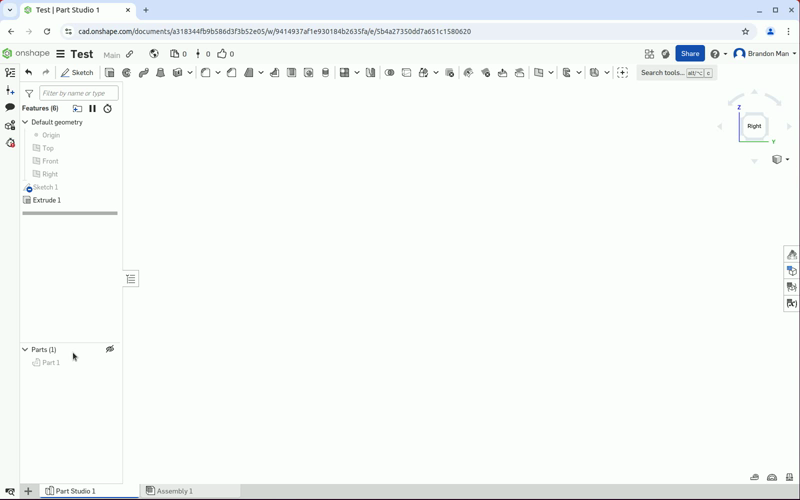
key_down(shift)
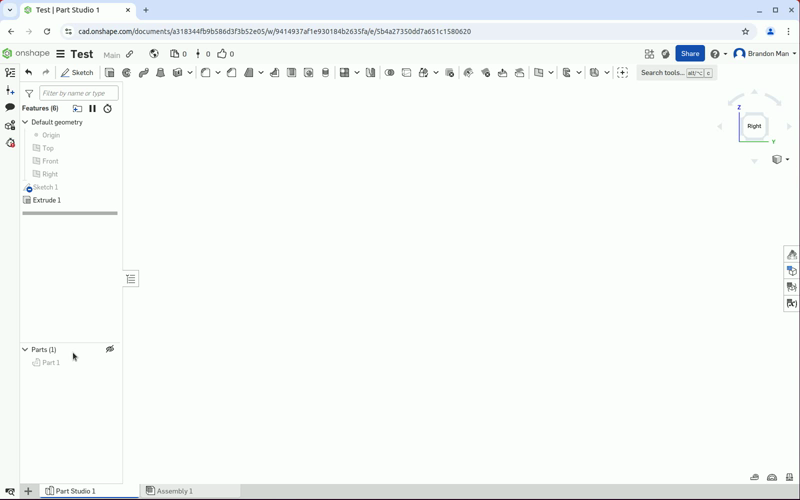
key(right)
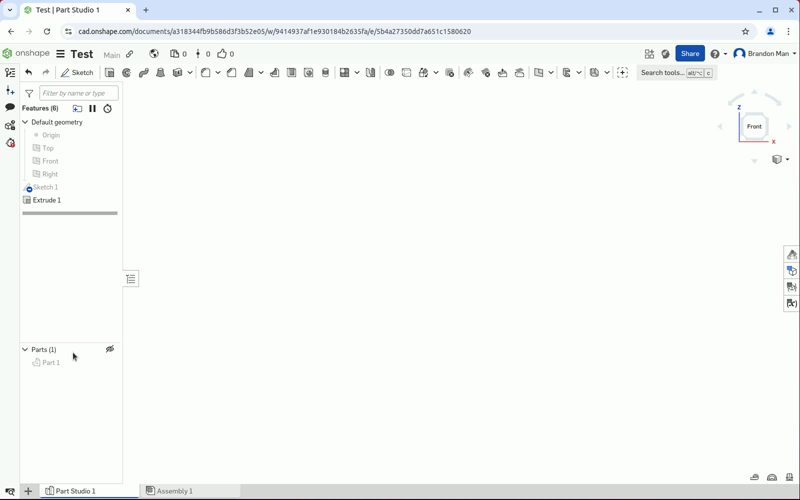
key_up(shift)
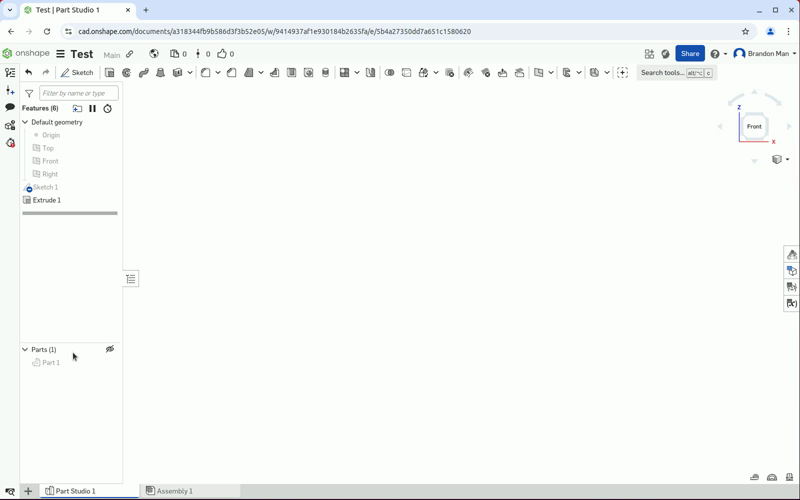
key(space)
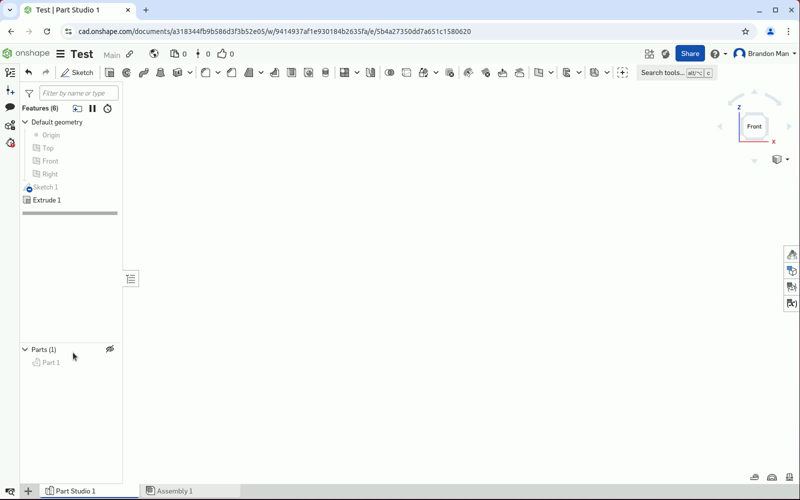
key_down(shift)
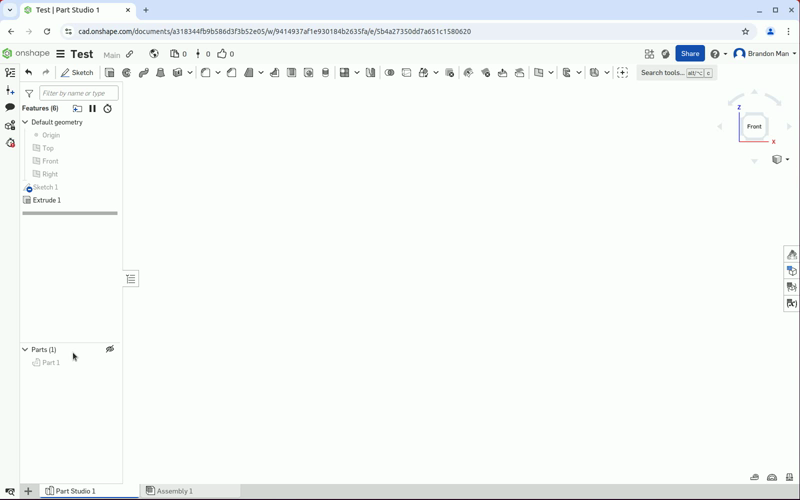
key(down)
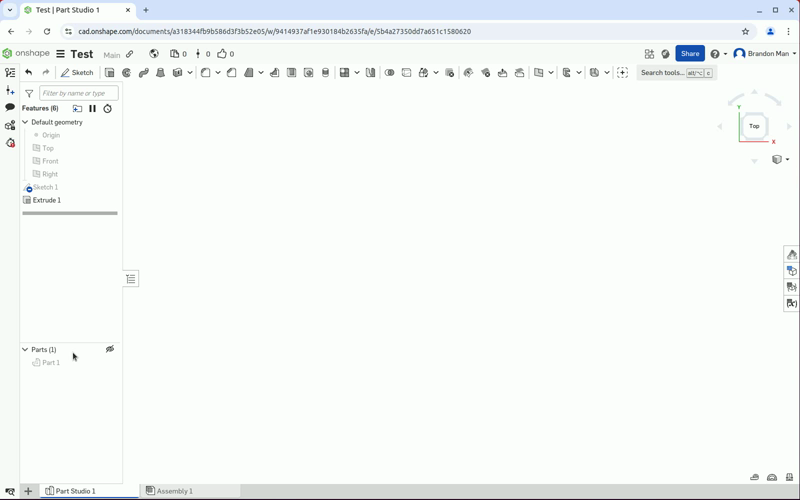
key_up(shift)
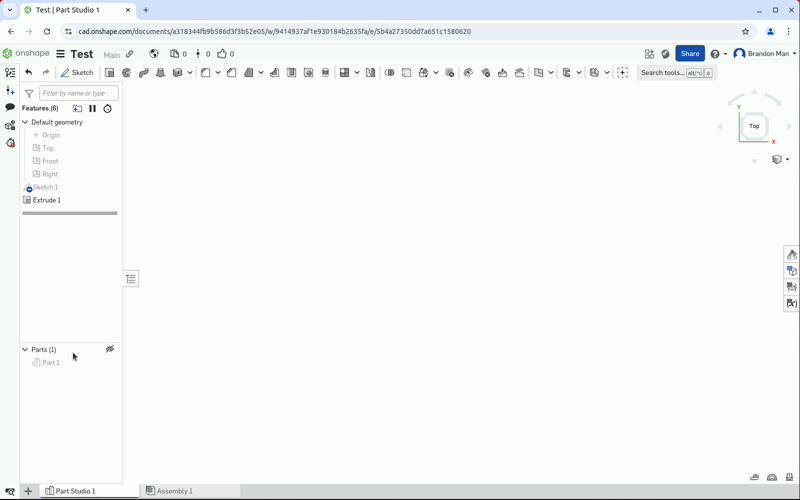
mouse_move(73, 352)
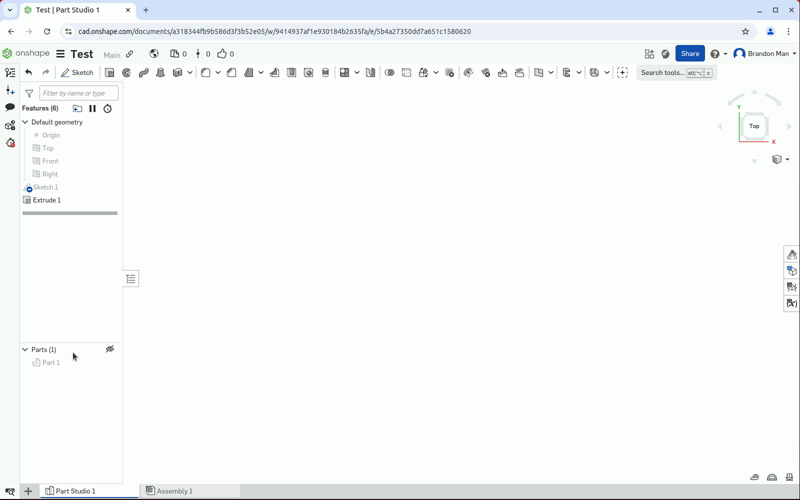
key(shift+y)
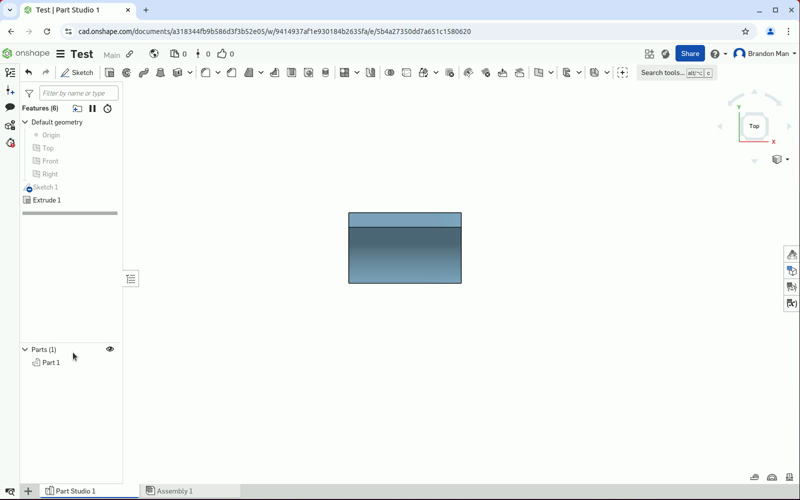
mouse_move(541, 75)
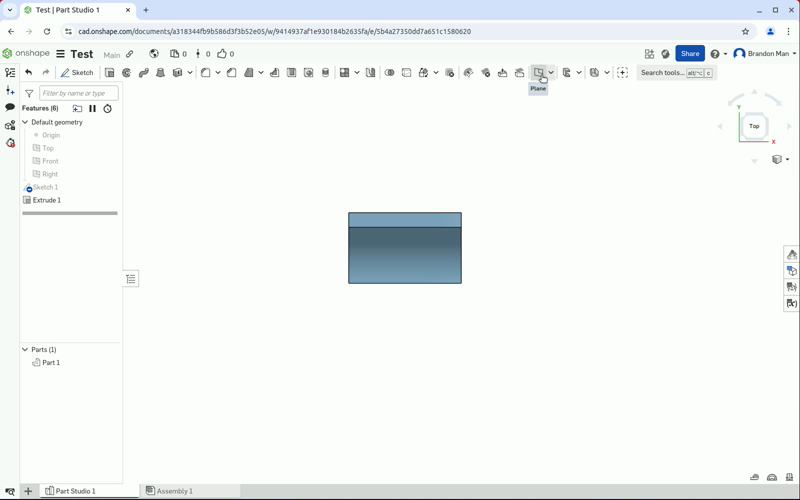
click(541, 75)
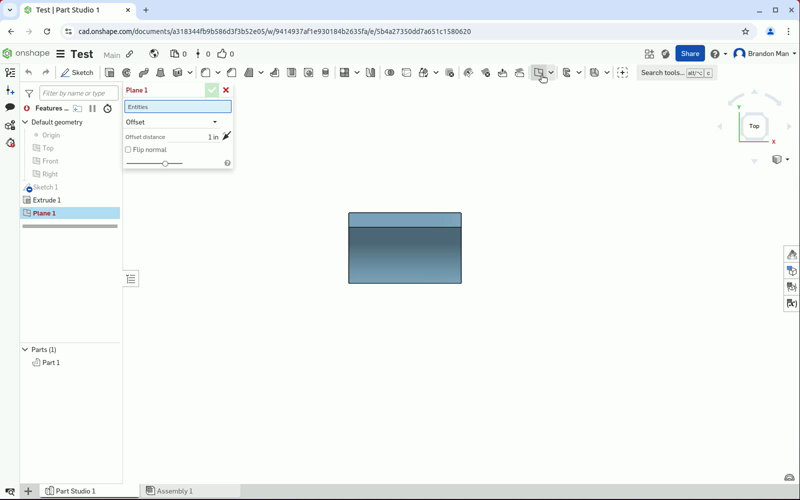
mouse_move(73, 150)
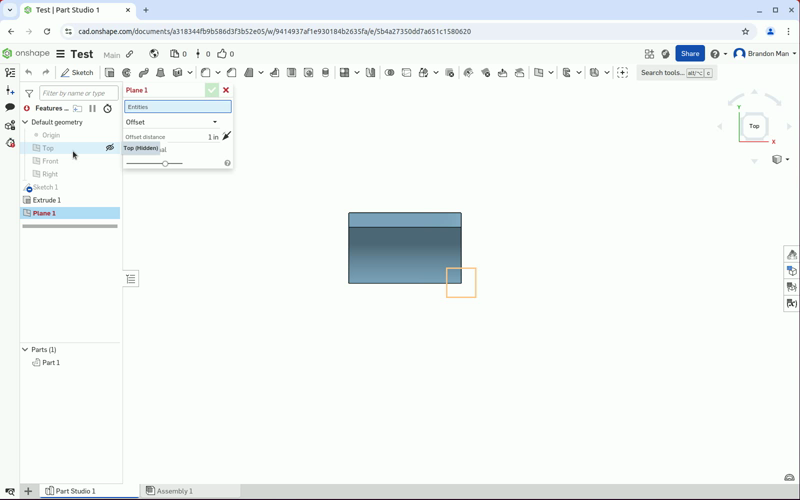
click(73, 150)
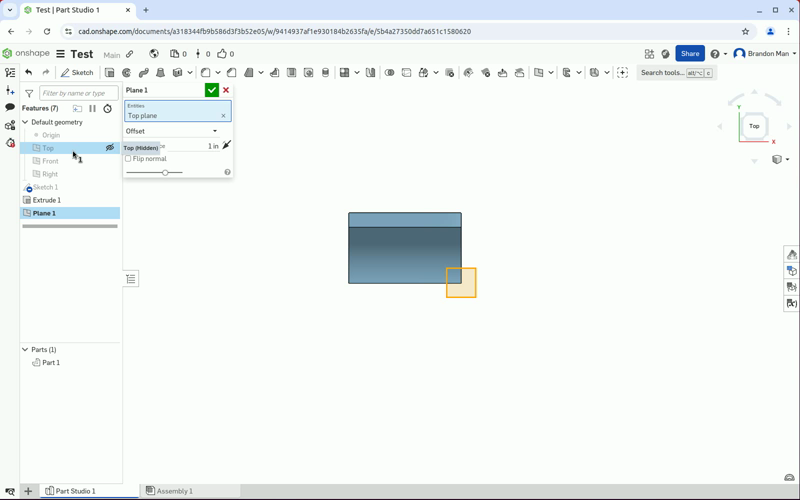
key(tab, 2)
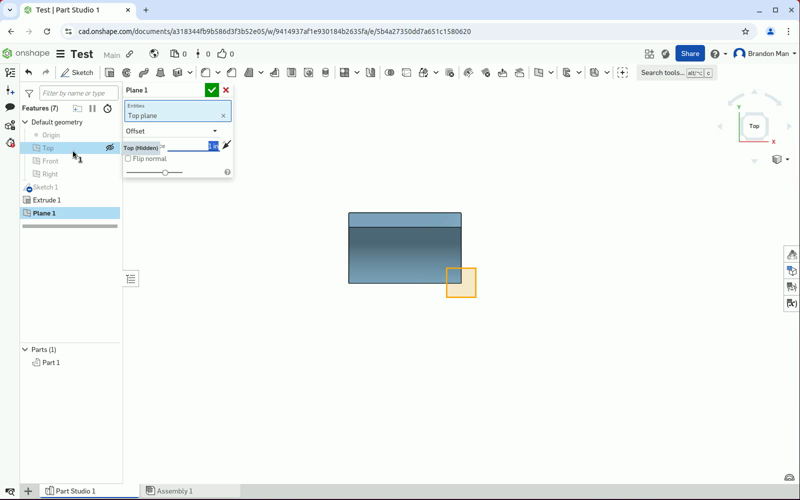
text(17.316)
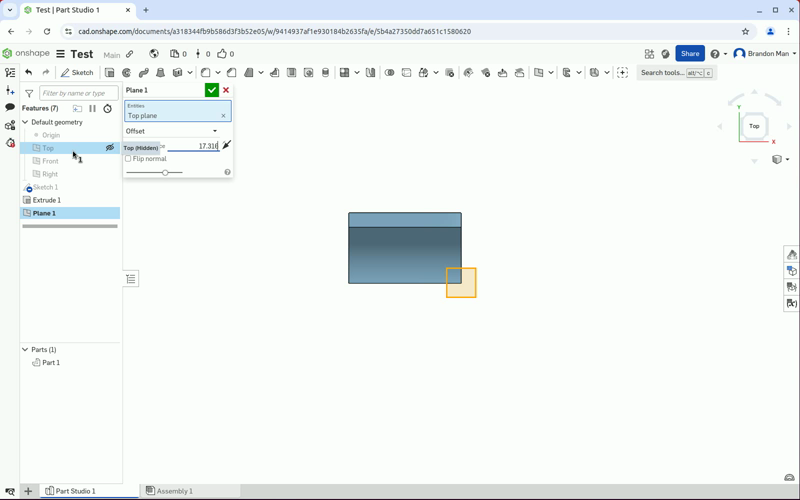
key(enter, 2)
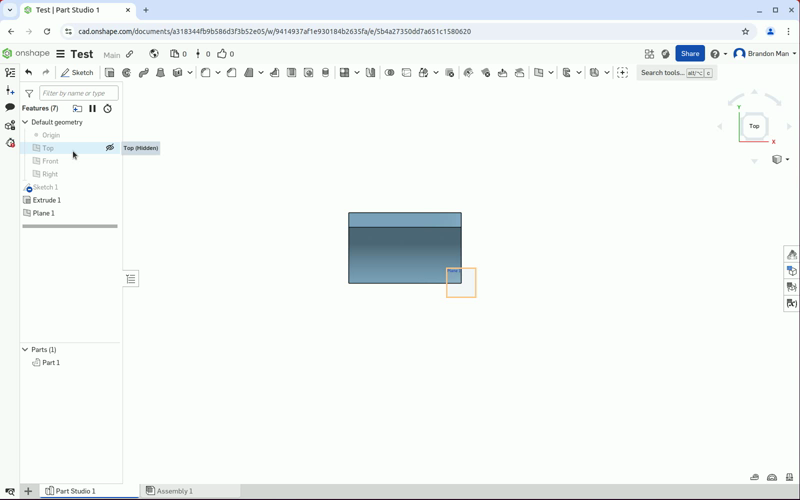
key(shift+s)
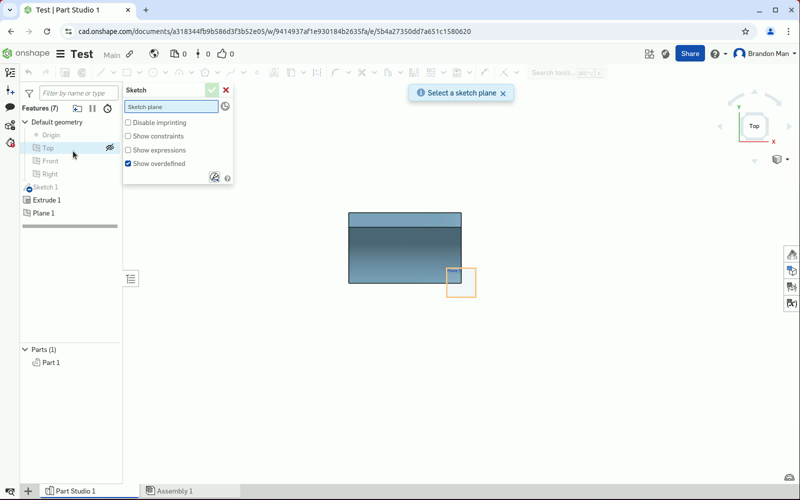
mouse_move(73, 215)
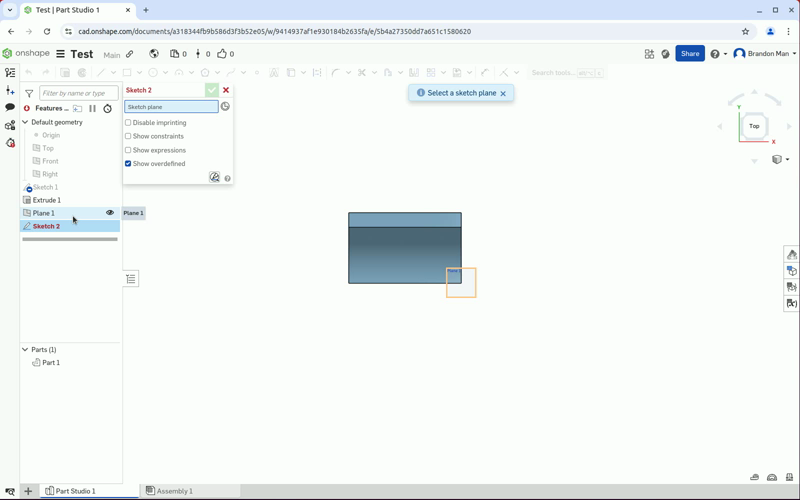
click(73, 215)
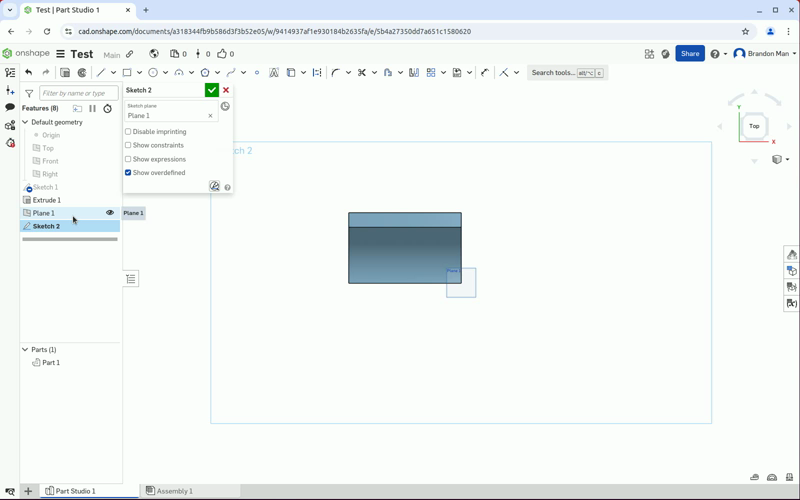
mouse_move(73, 352)
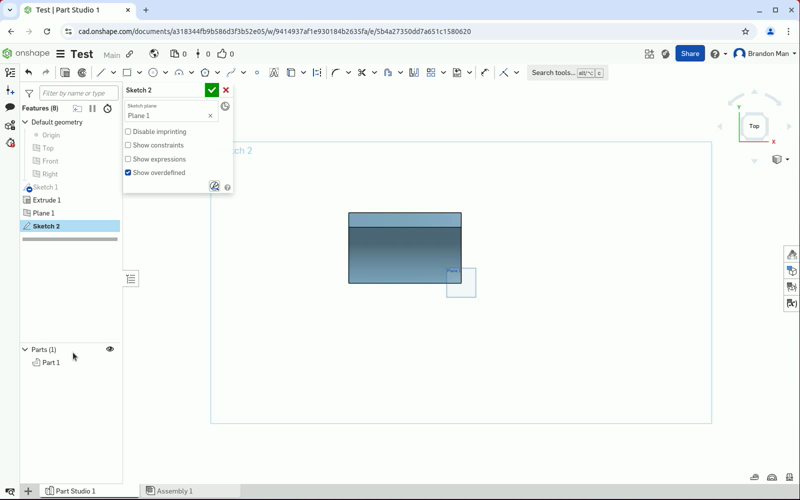
key(y)
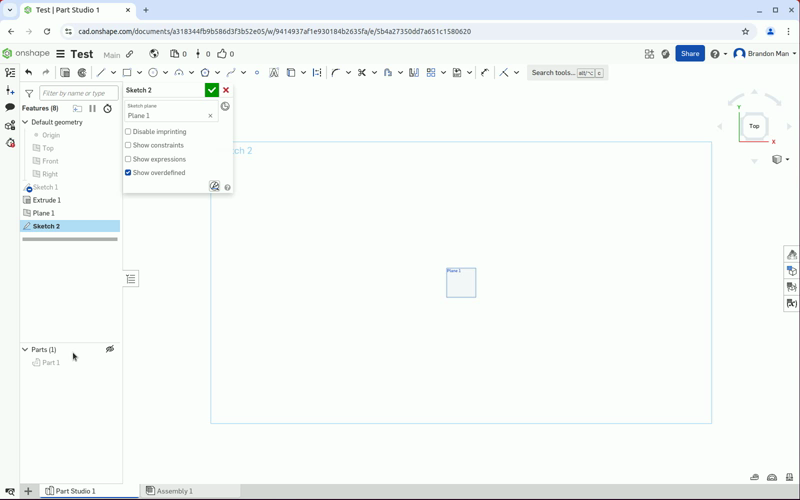
key(l)
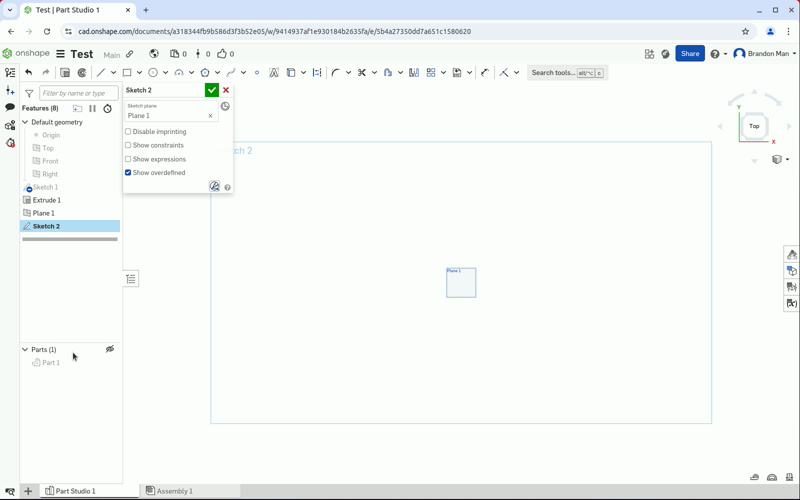
key_down(shift)
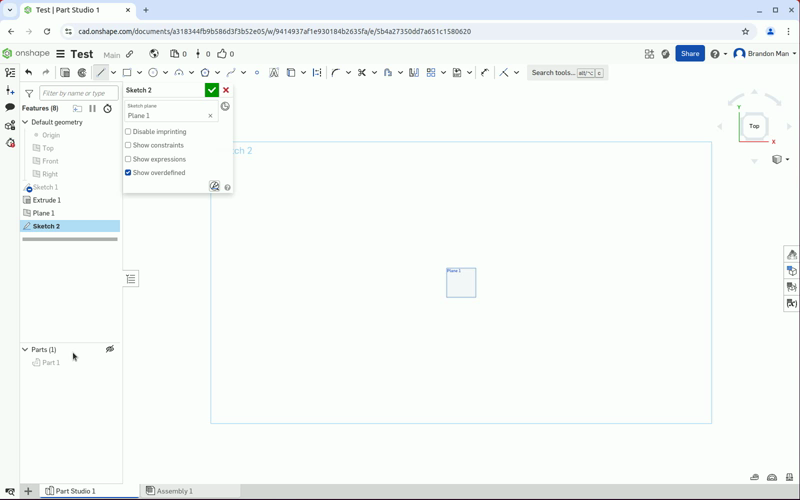
mouse_move(376, 258)
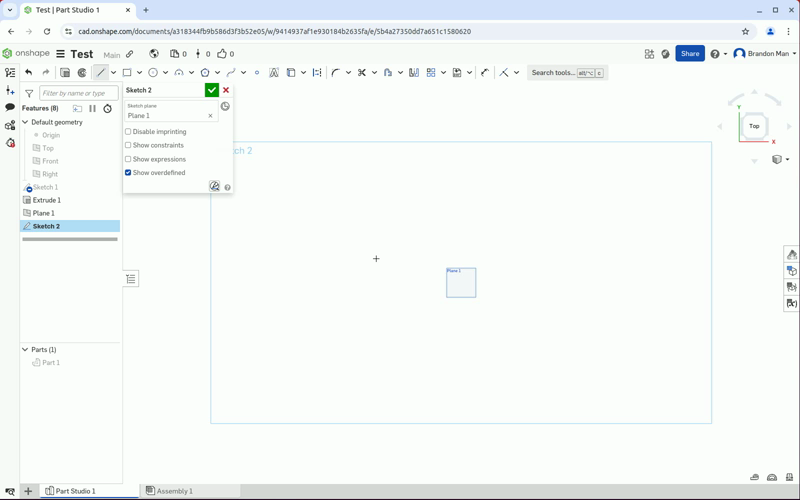
click(376, 258)
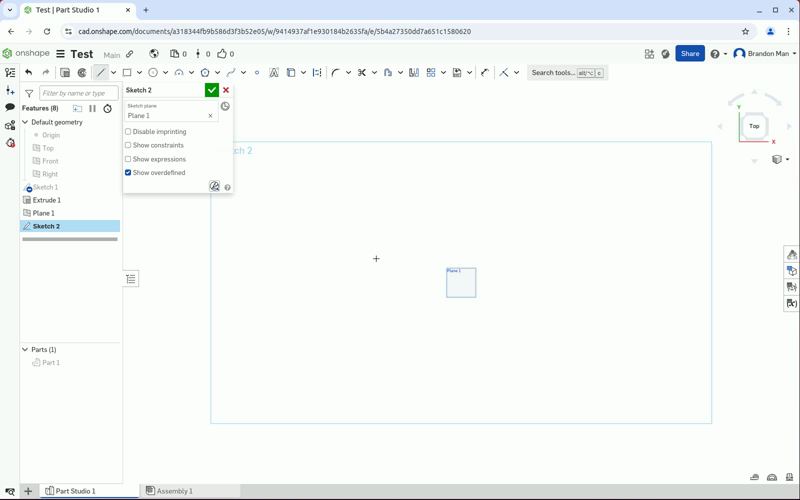
key_up(shift)
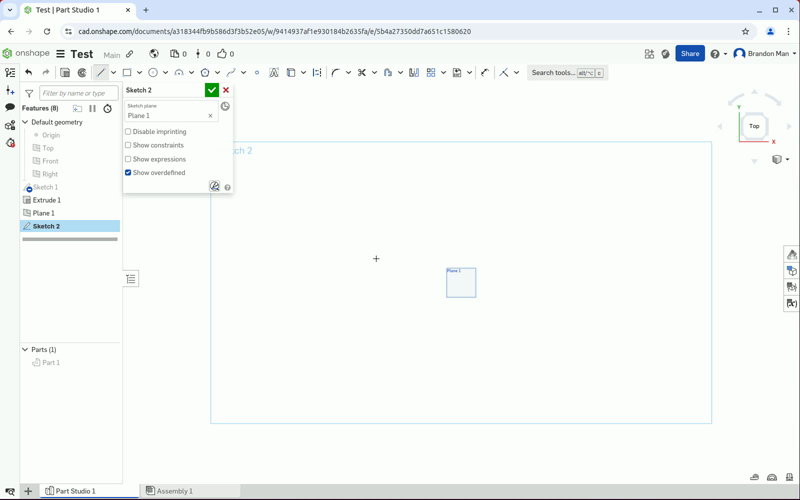
key_down(shift)
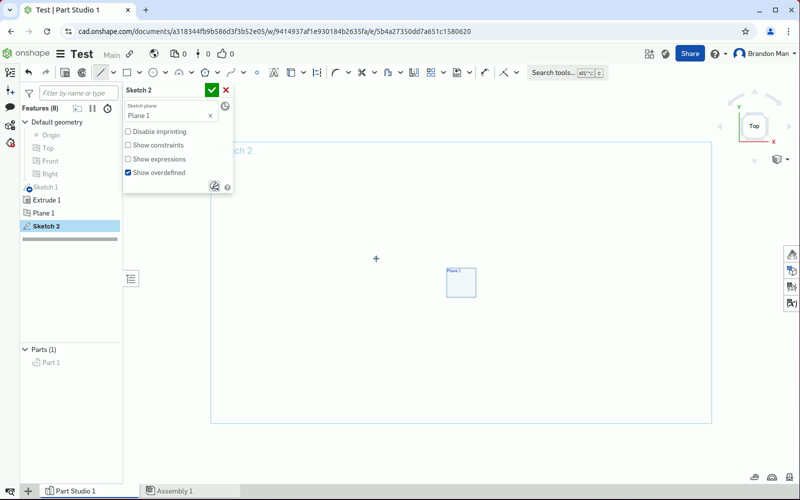
mouse_move(406, 258)
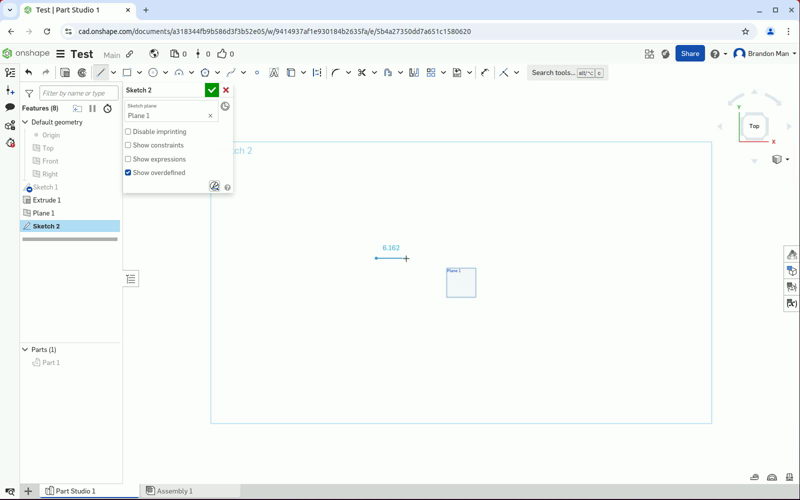
mouse_move(433, 258)
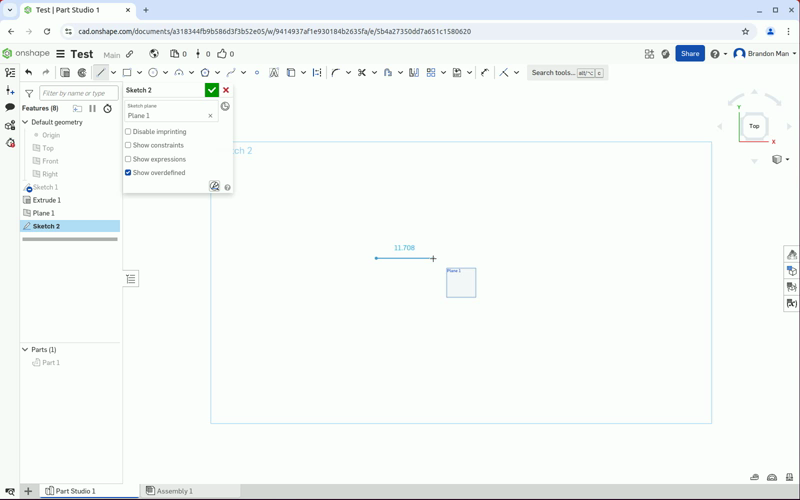
click(433, 258)
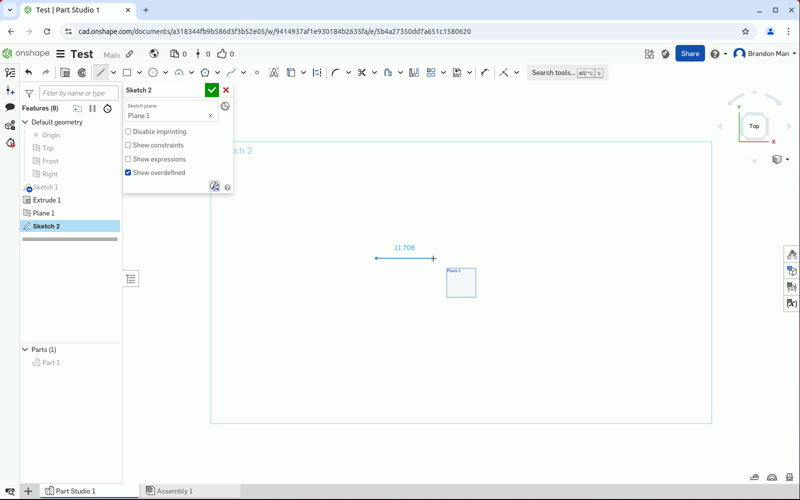
key_up(shift)
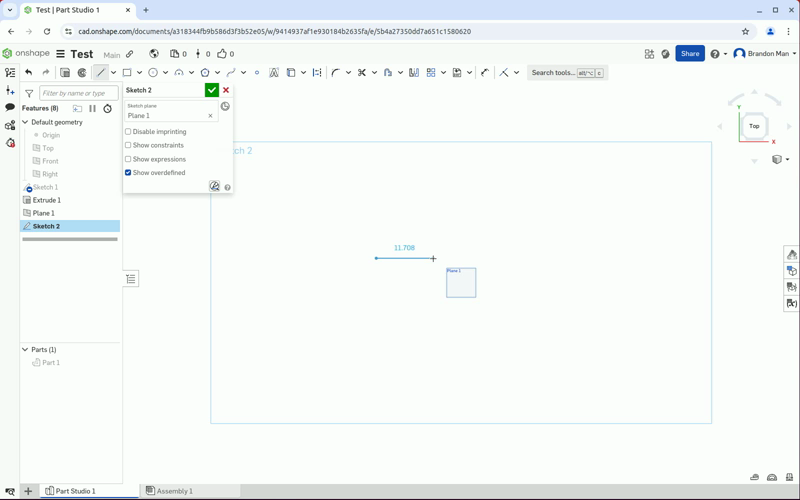
key_down(shift)
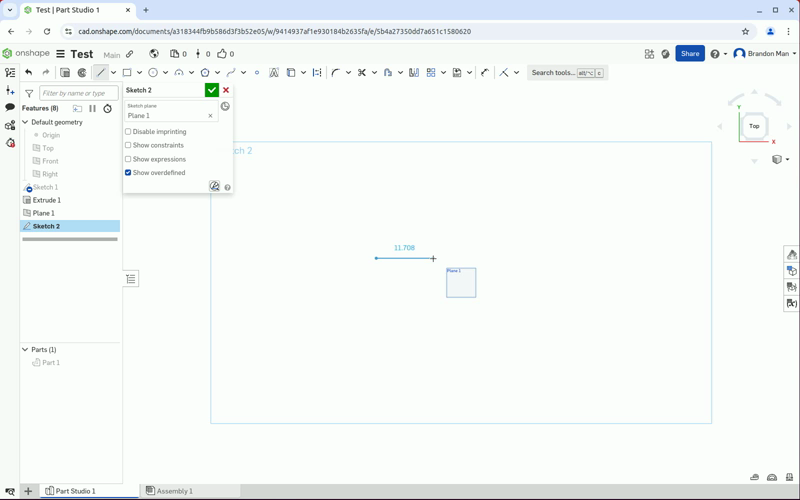
mouse_move(463, 258)
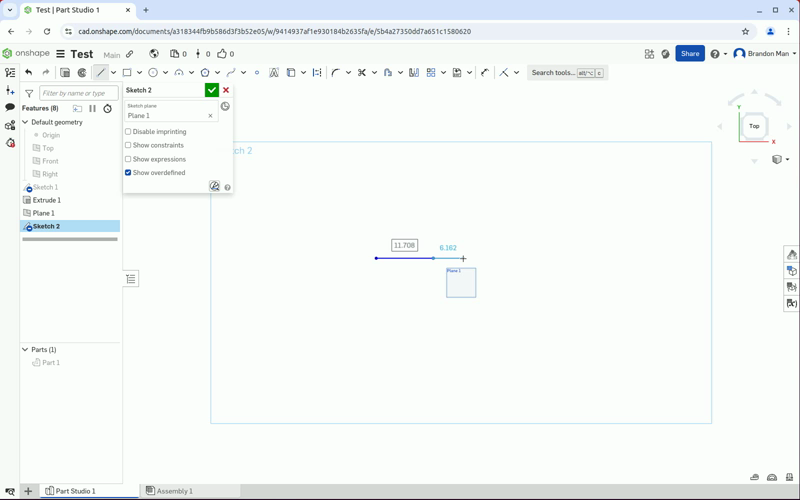
mouse_move(433, 225)
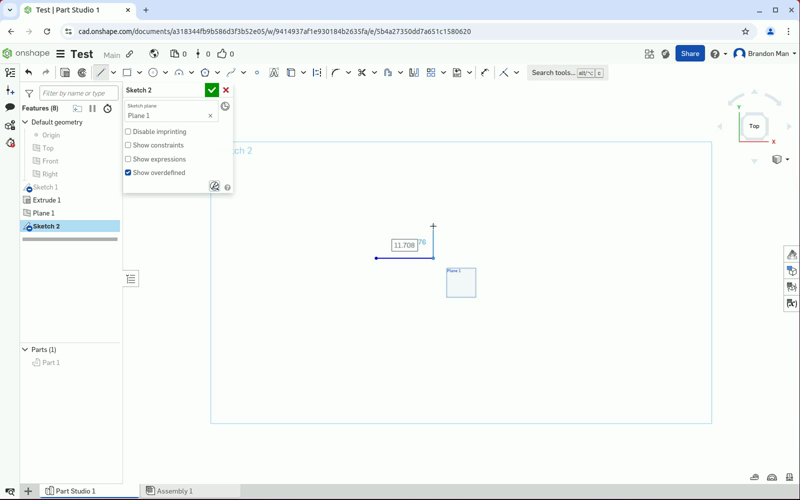
click(433, 225)
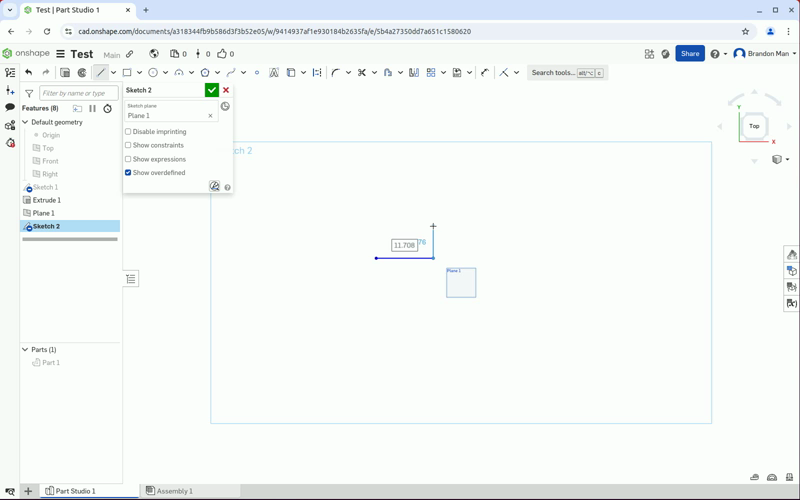
key_up(shift)
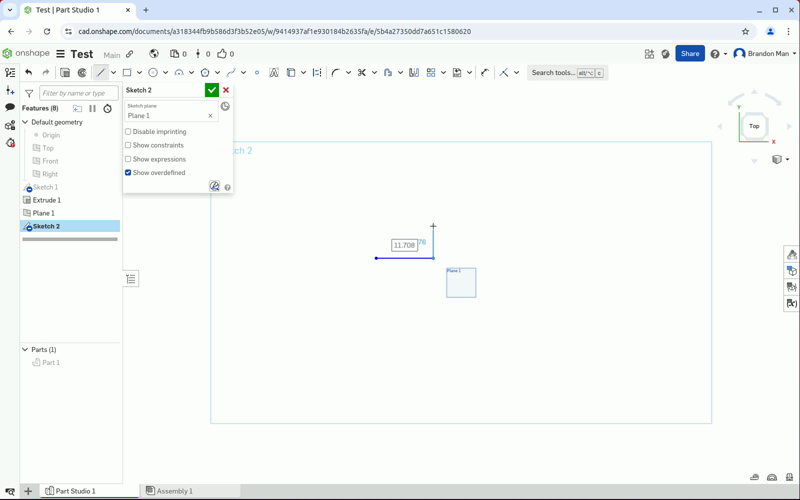
key_down(shift)
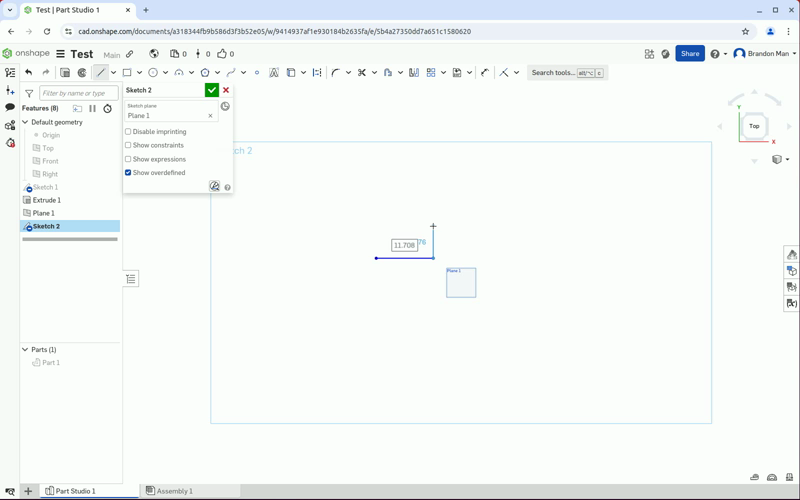
mouse_move(463, 225)
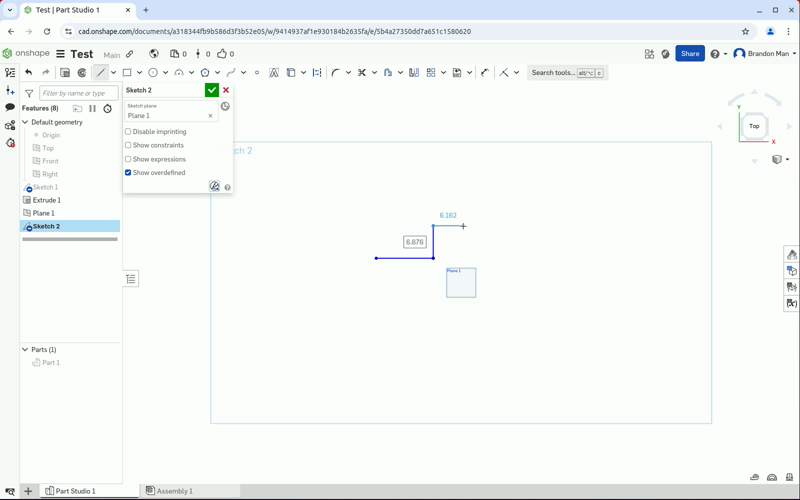
mouse_move(376, 225)
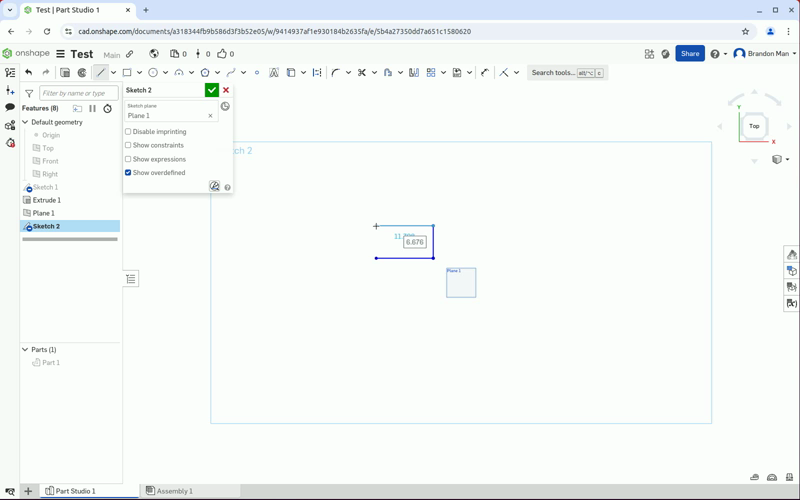
click(376, 225)
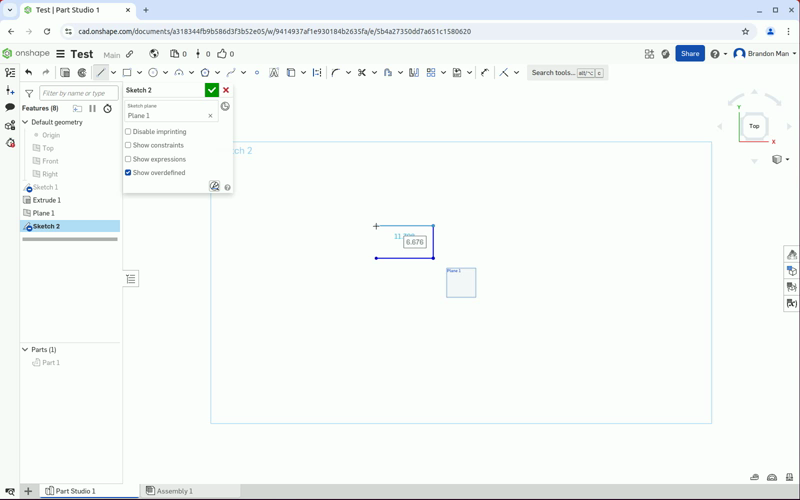
key_up(shift)
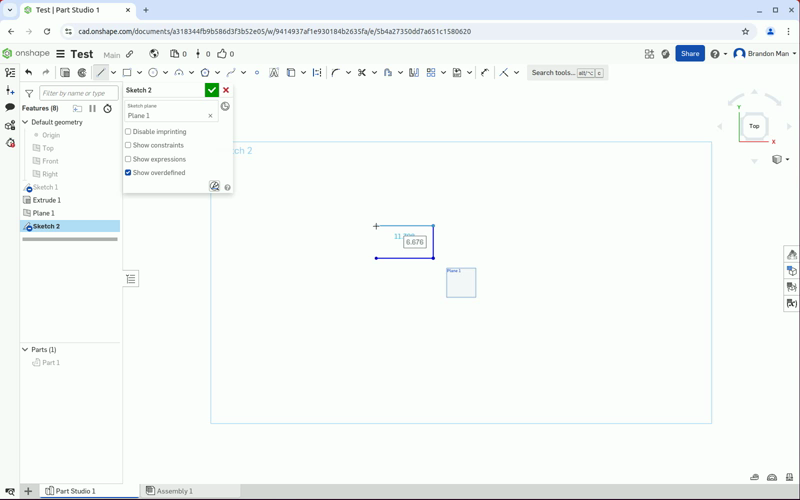
mouse_move(406, 225)
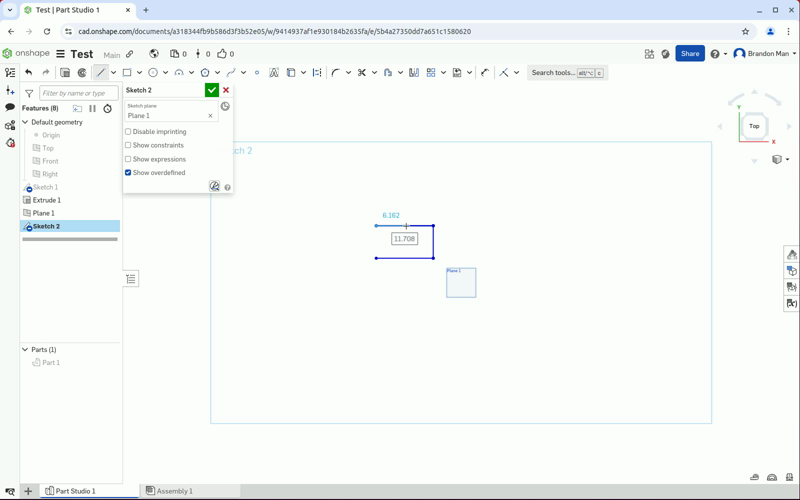
key_down(shift)
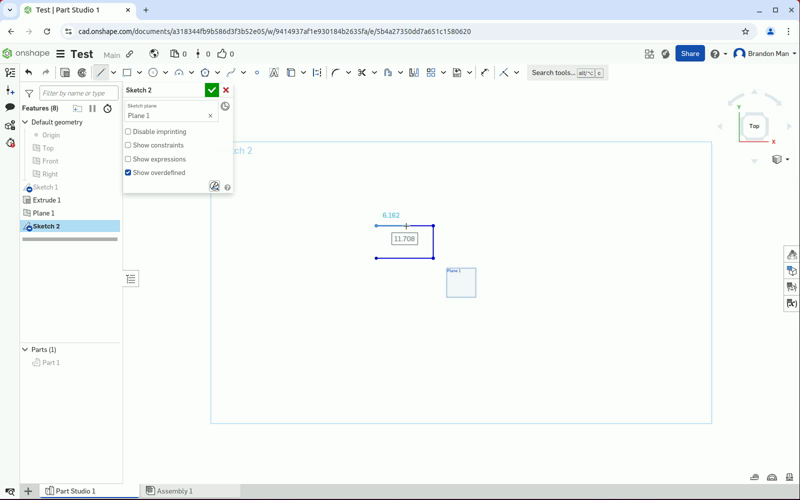
mouse_move(376, 258)
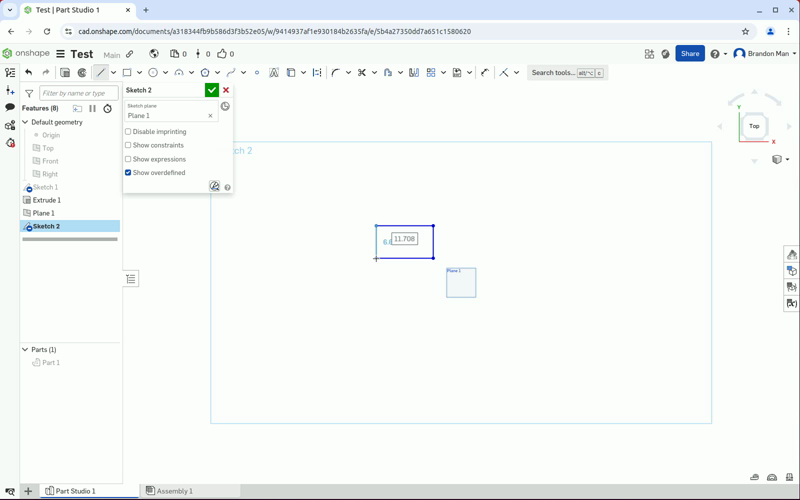
key_up(shift)
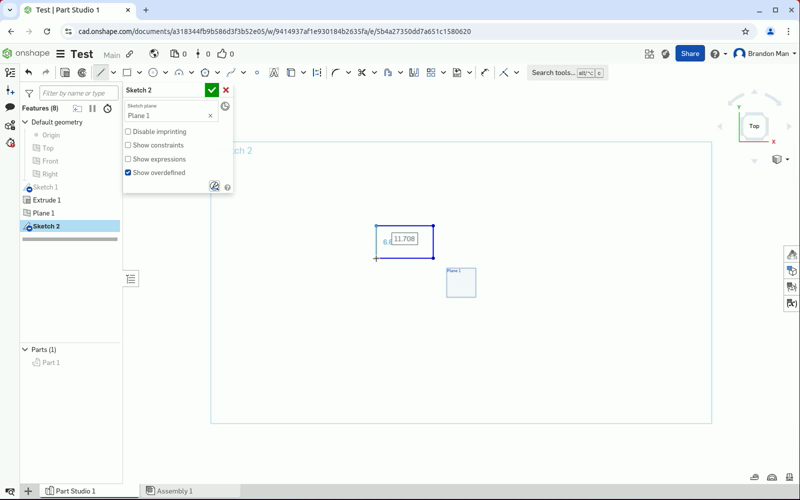
click(376, 258)
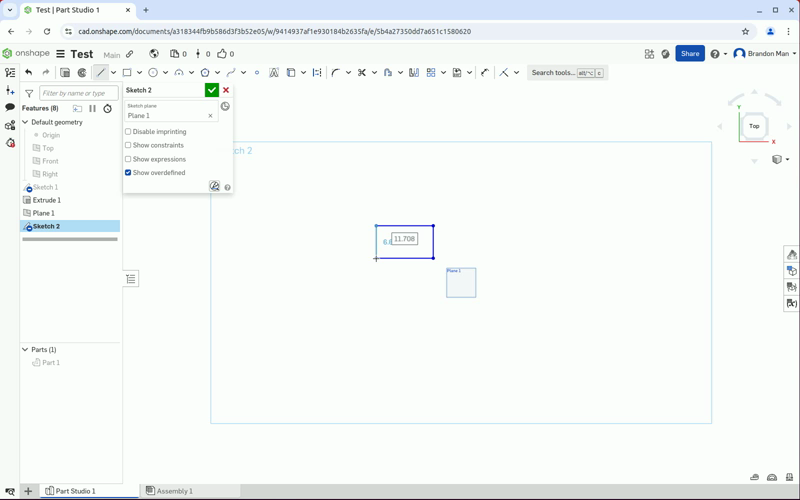
key(esc)
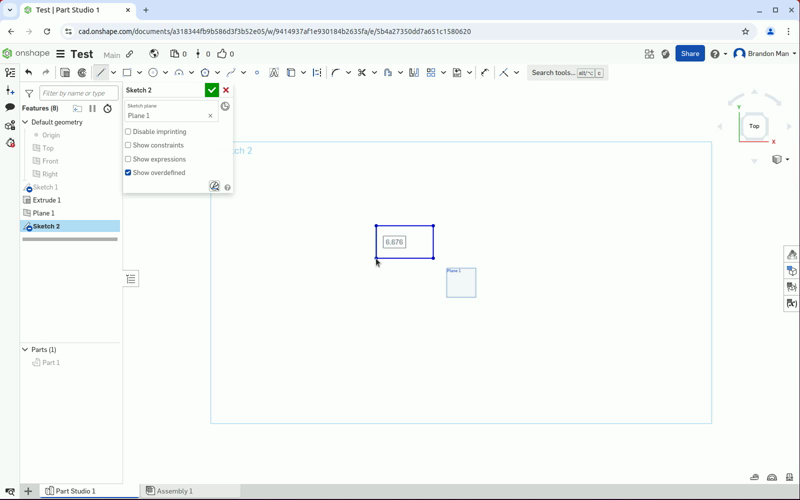
mouse_move(401, 227)
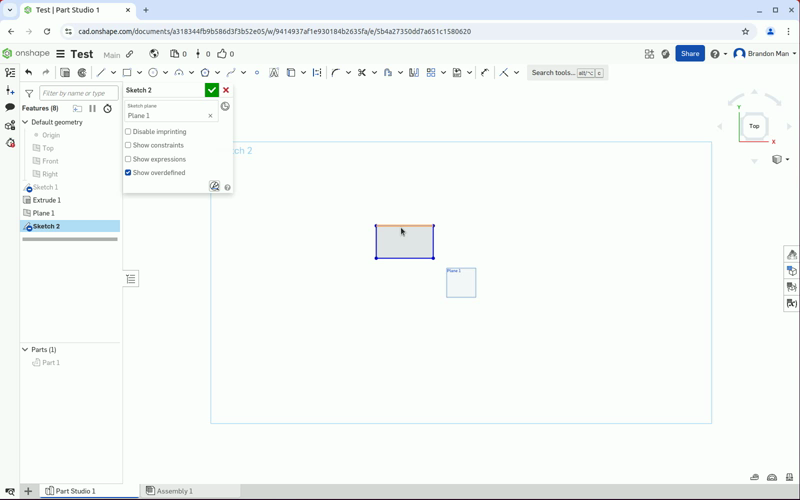
click(401, 227)
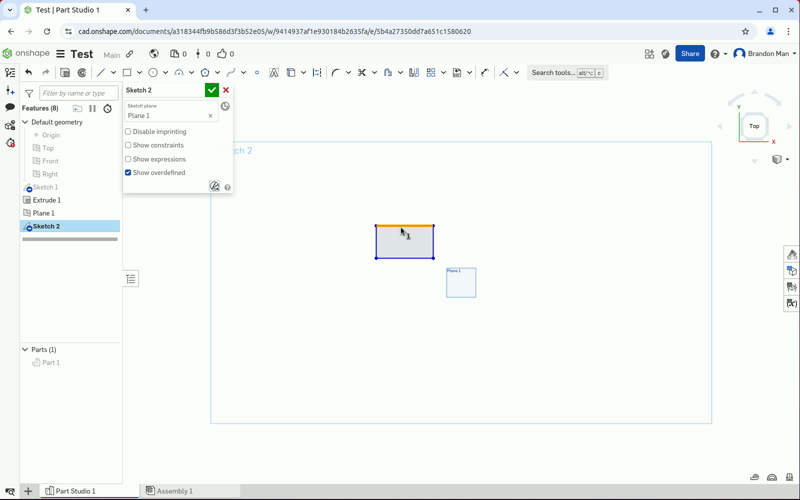
mouse_move(73, 352)
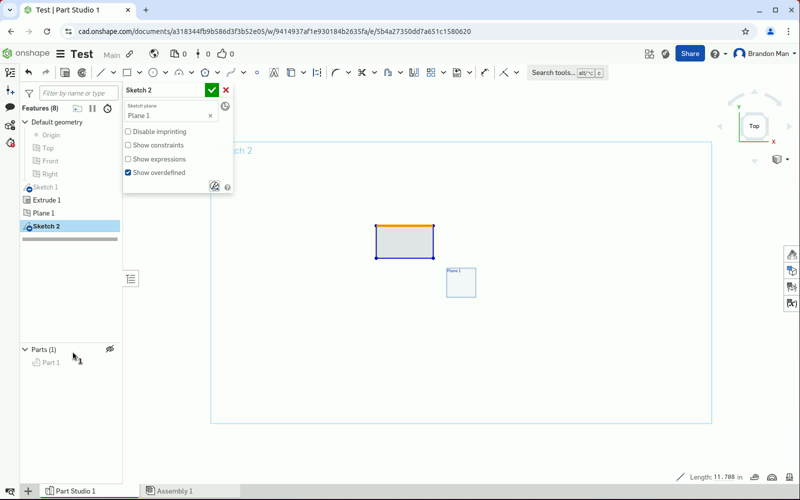
key(shift+y)
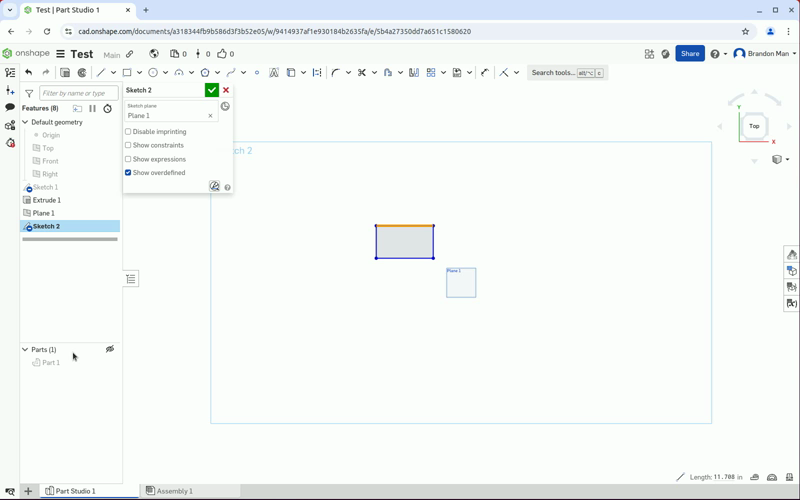
key(shift+e)
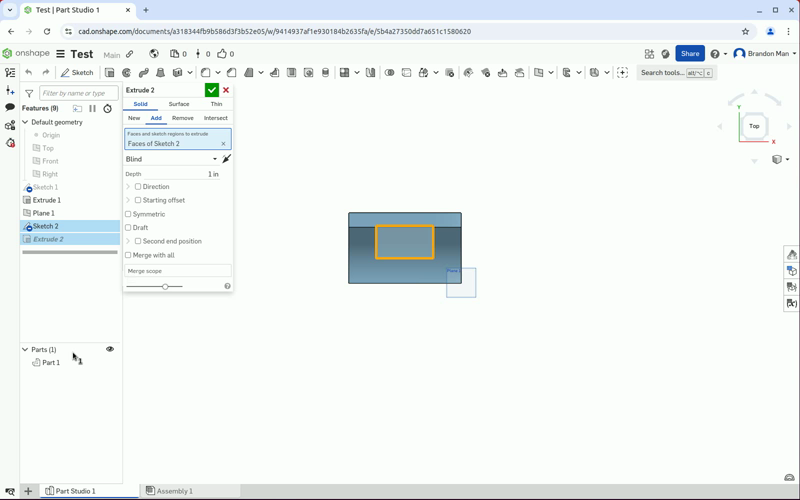
mouse_move(143, 106)
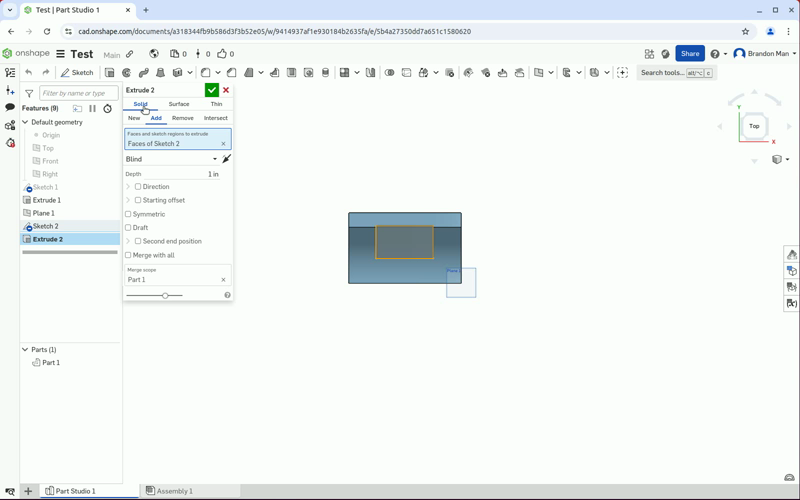
click(143, 106)
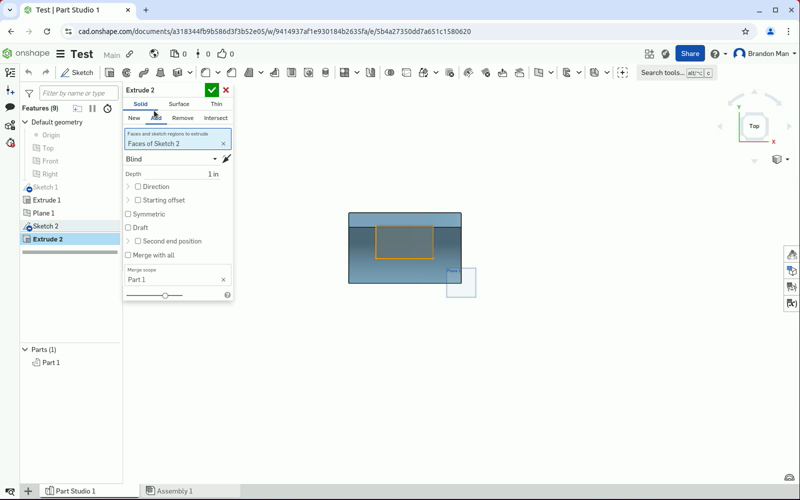
mouse_move(186, 120)
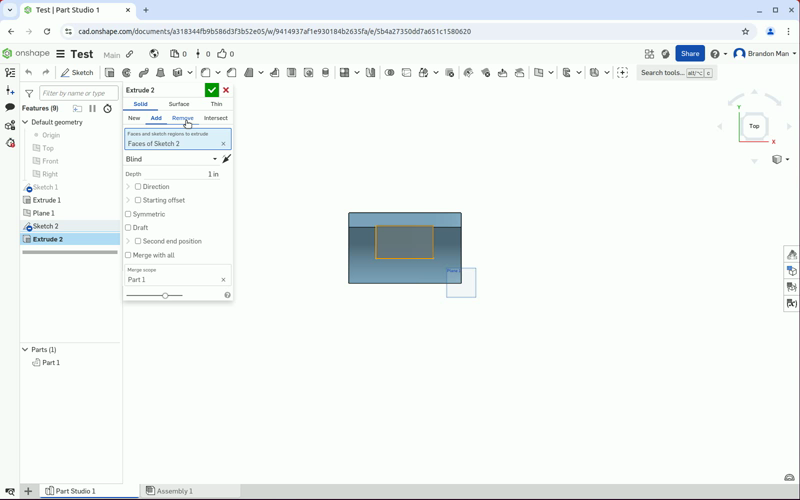
click(186, 120)
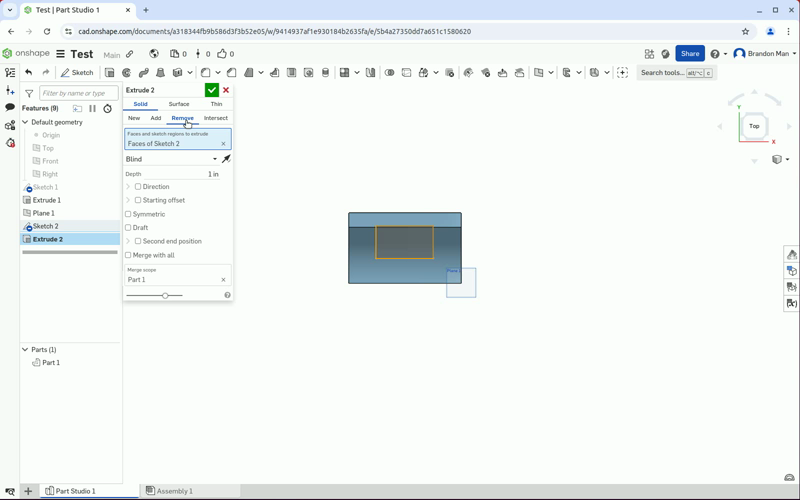
key(tab, 4)
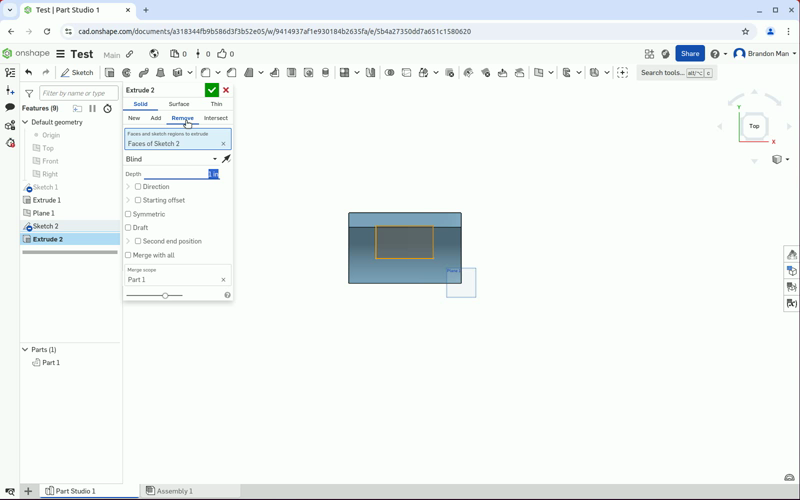
text(8.666)
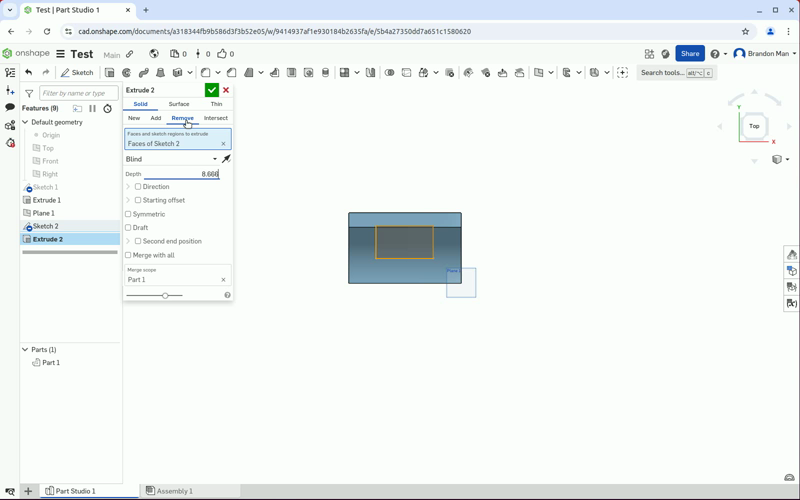
key(tab, 6)
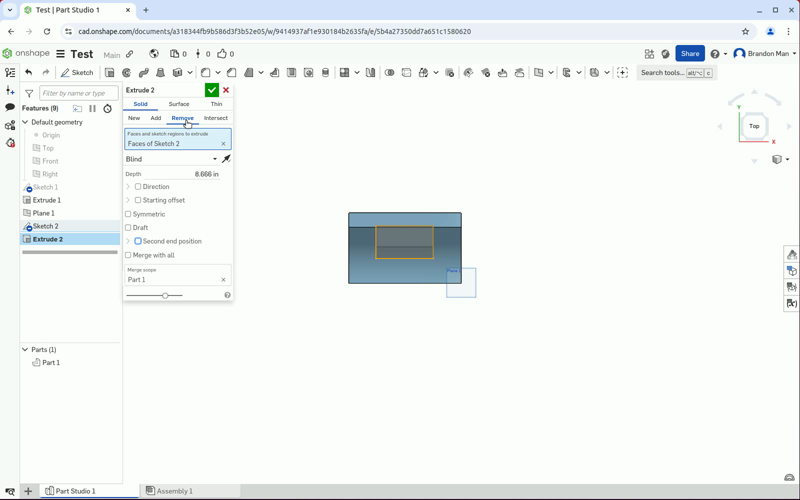
key(space)
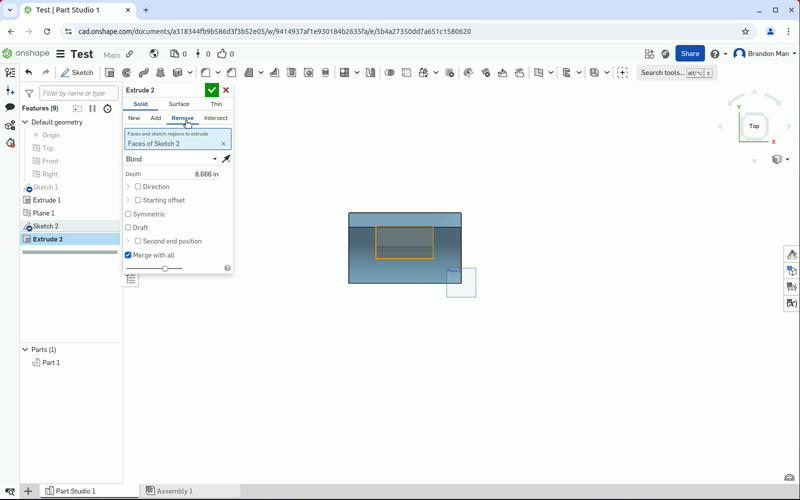
key(enter)
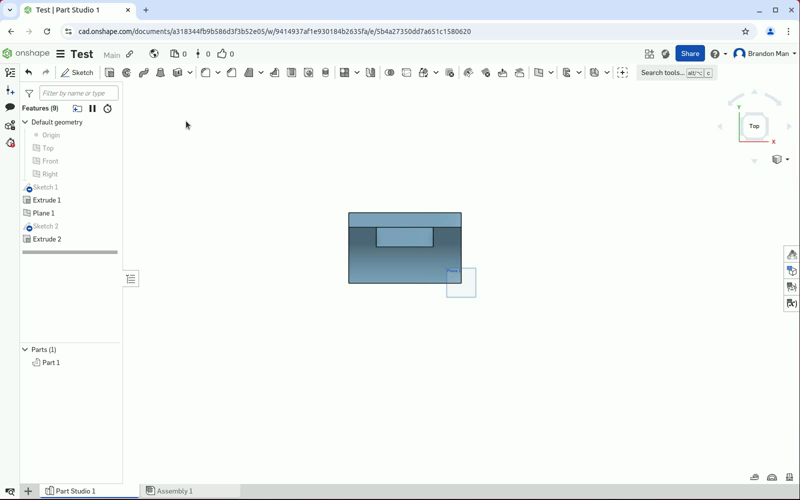
key(shift+h)
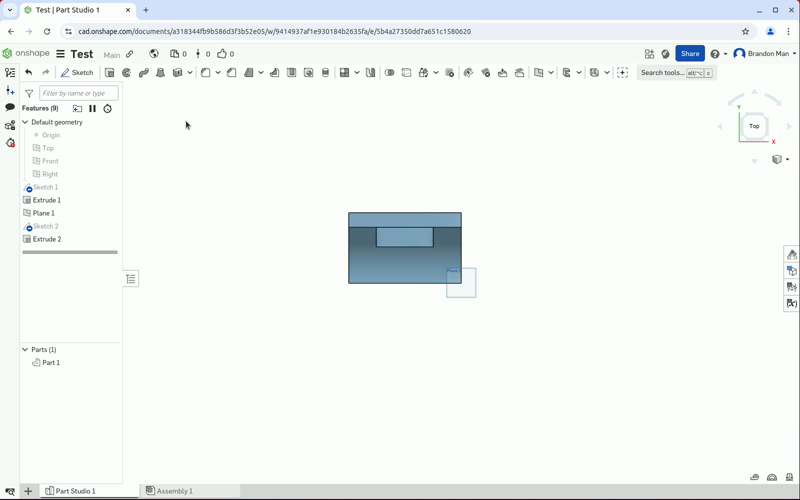
key(shift+h)
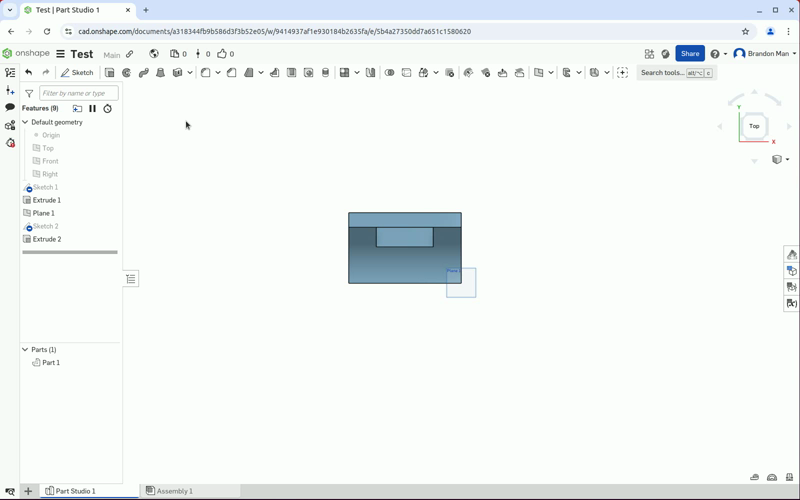
mouse_move(73, 189)
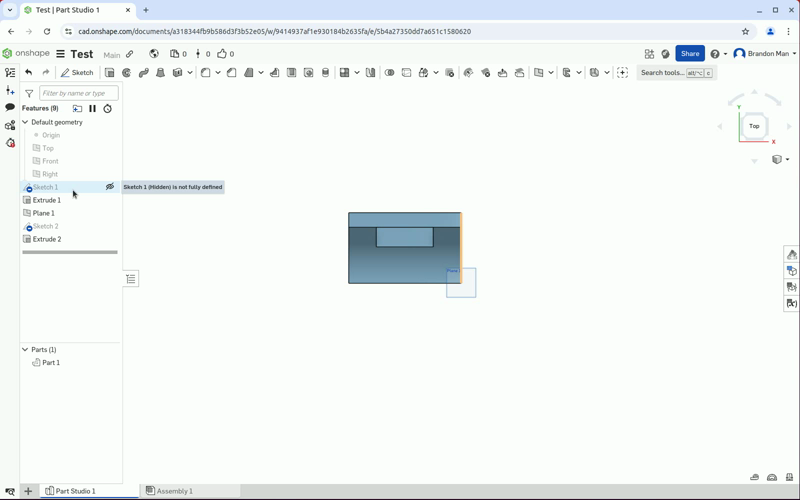
click(73, 189)
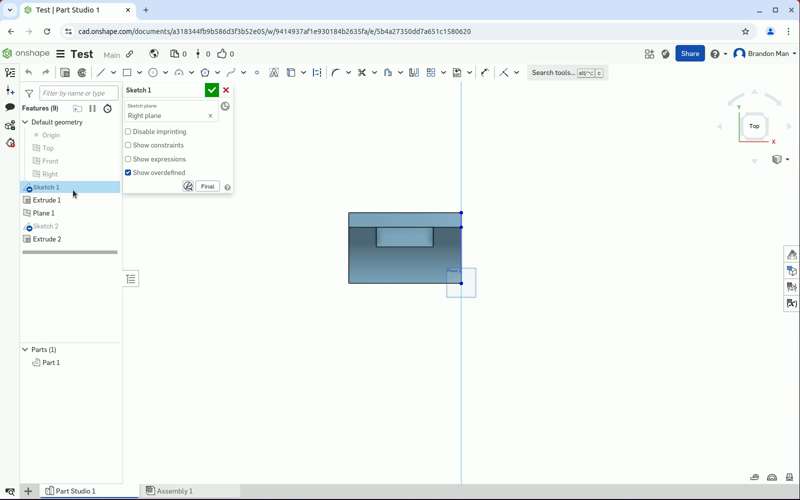
mouse_move(229, 92)
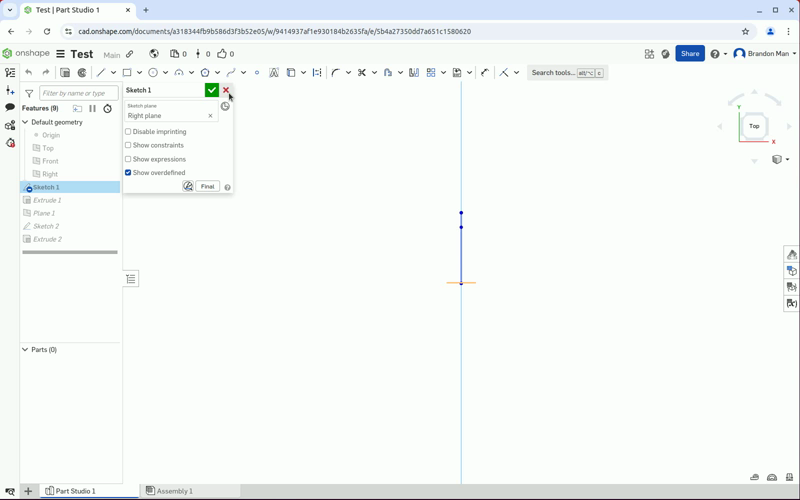
click(229, 92)
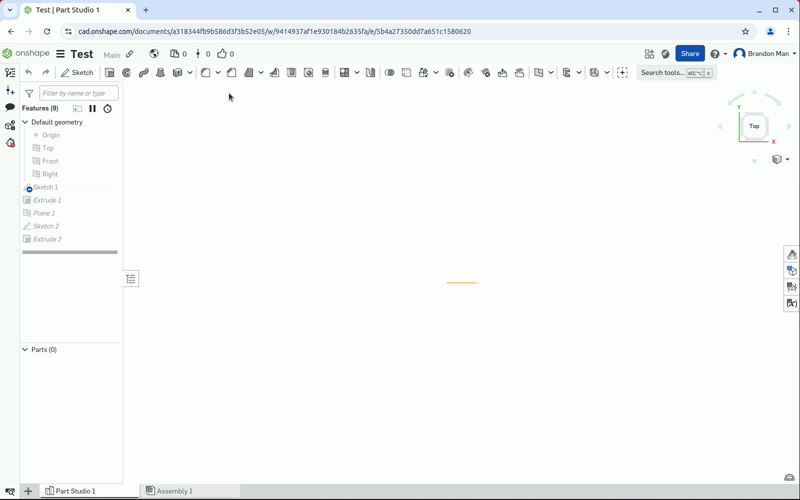
key(shift+s)
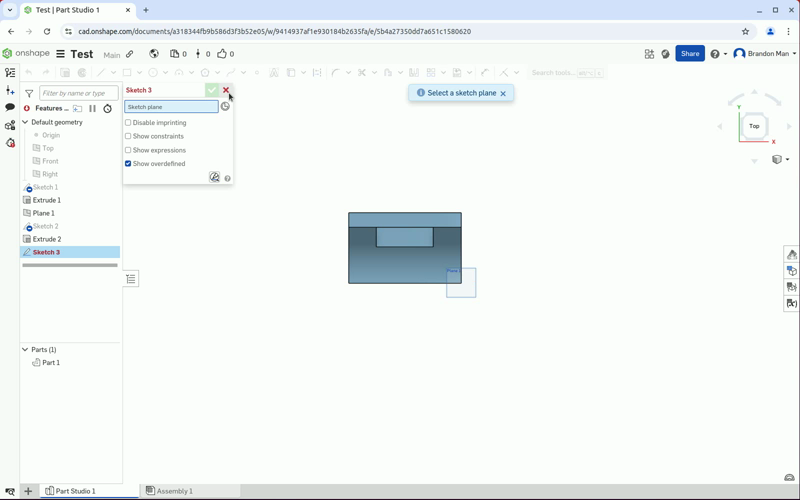
mouse_move(73, 215)
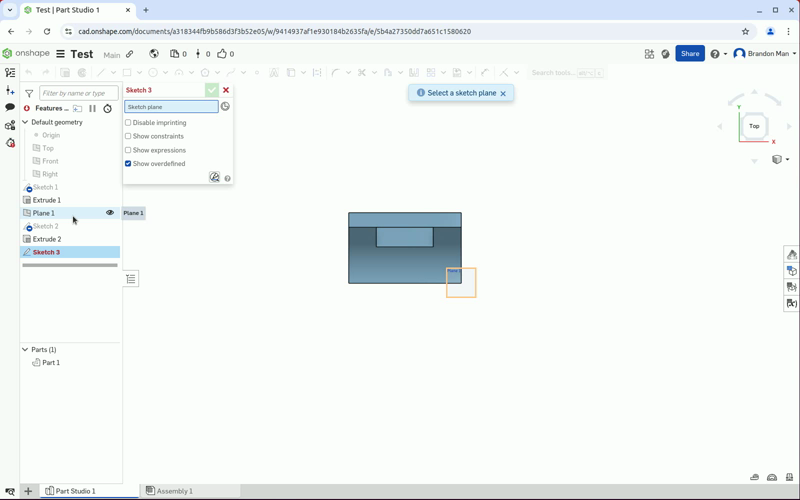
click(73, 215)
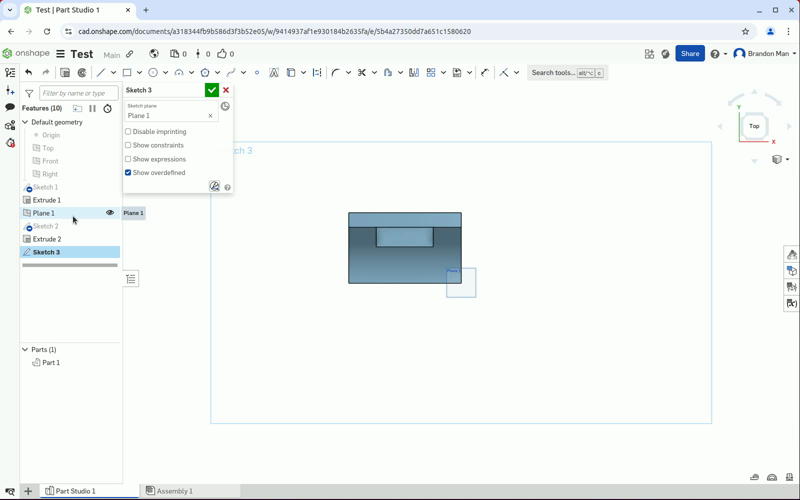
mouse_move(73, 352)
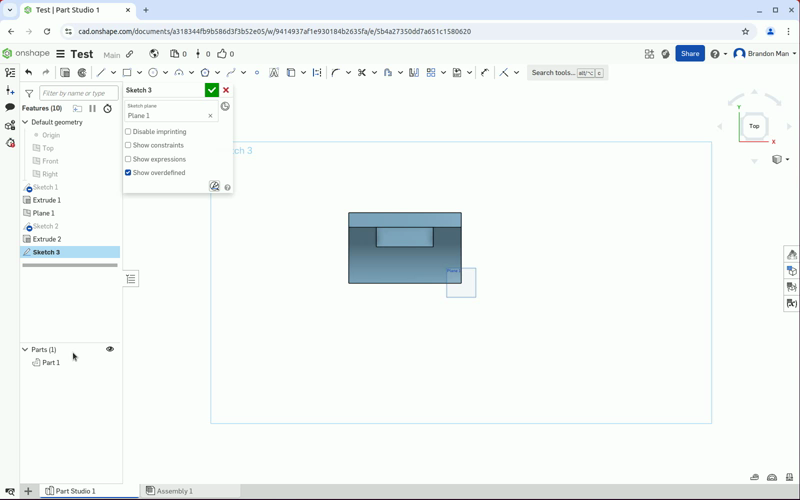
key(y)
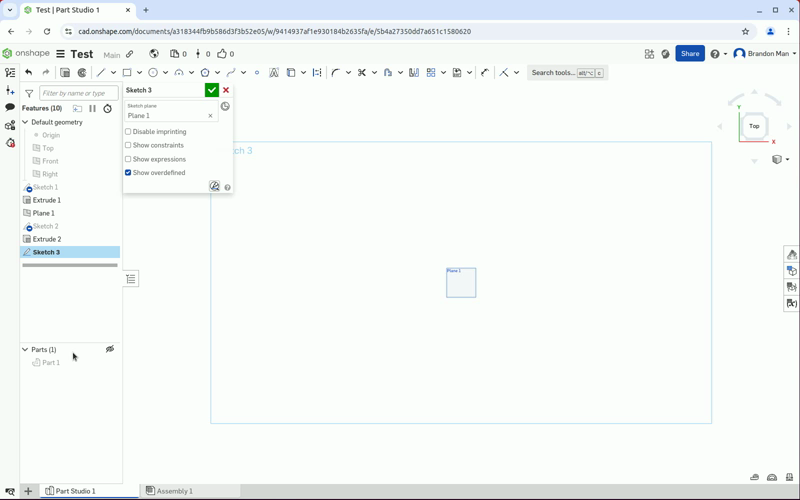
key(l)
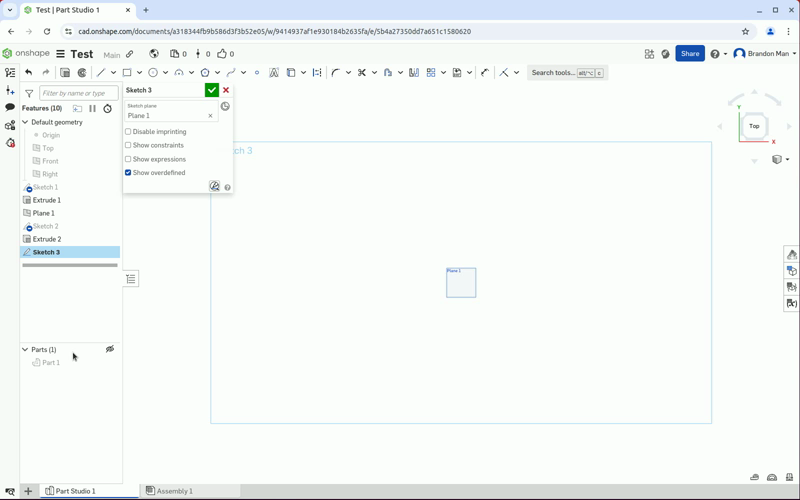
key_down(shift)
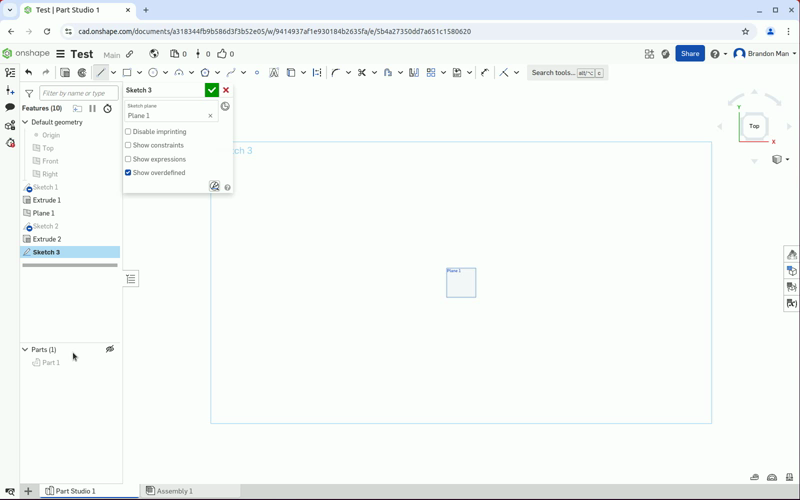
mouse_move(376, 226)
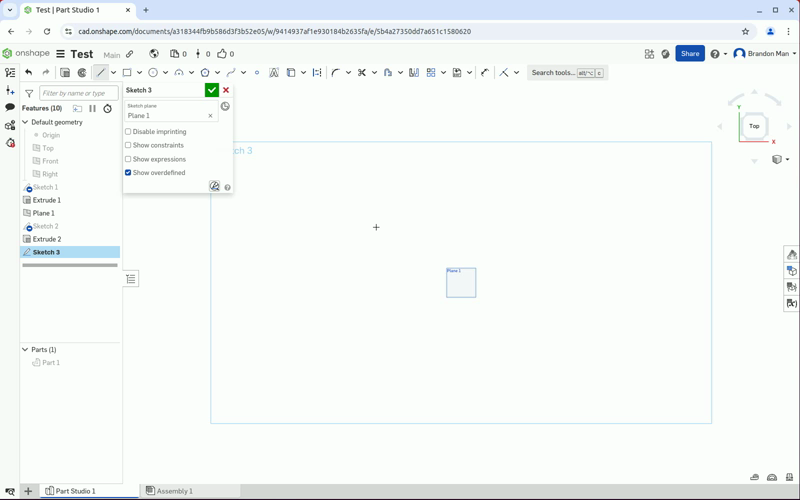
click(376, 226)
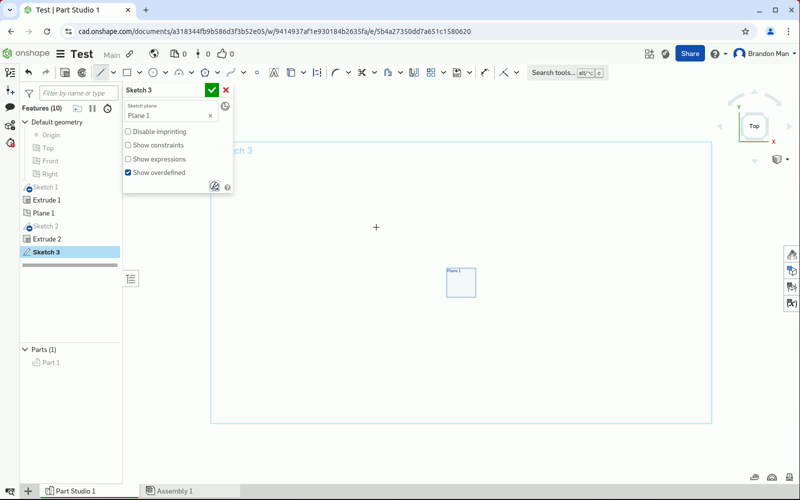
key_up(shift)
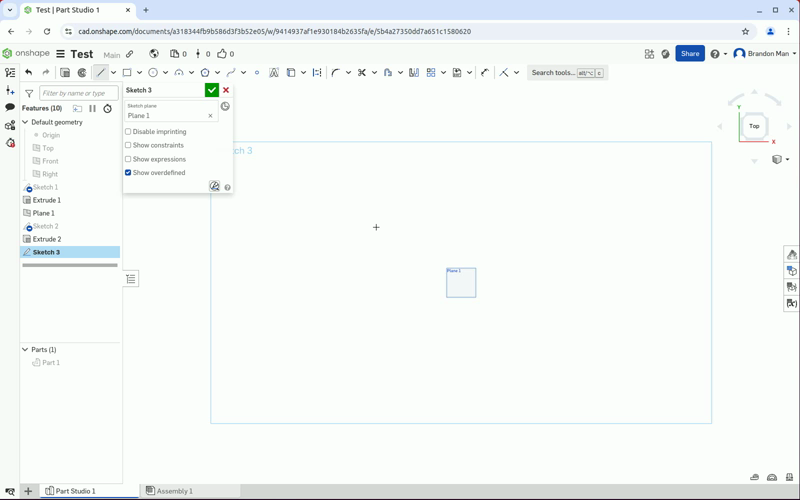
key_down(shift)
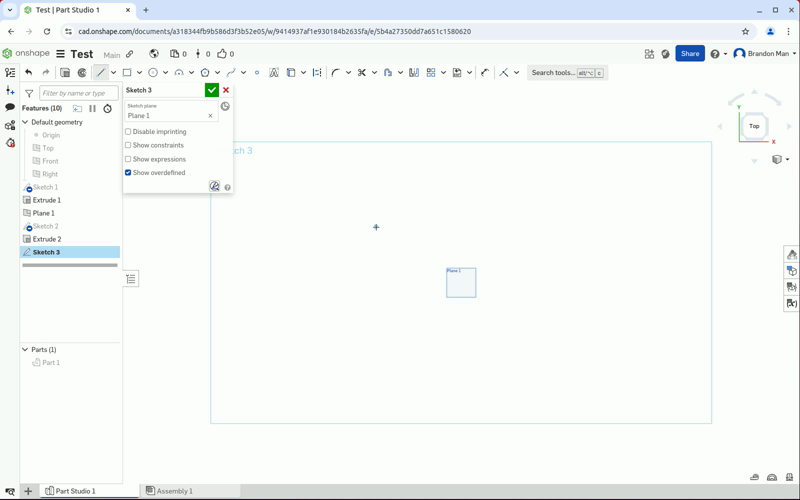
mouse_move(406, 226)
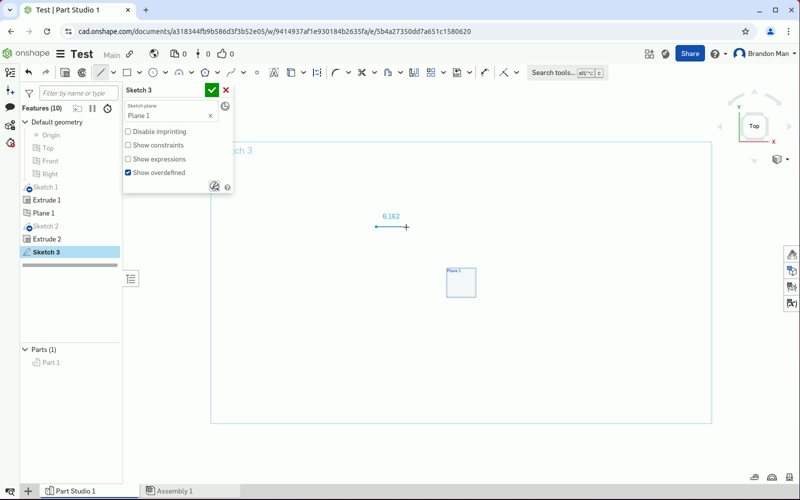
mouse_move(433, 226)
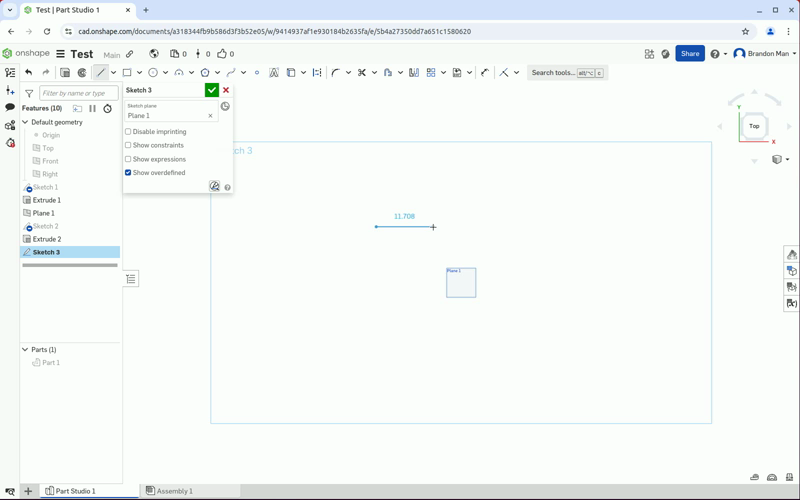
click(433, 226)
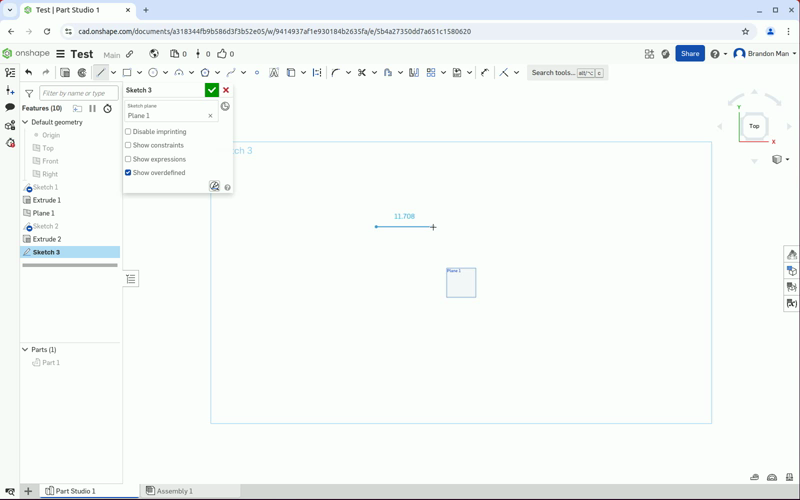
key_up(shift)
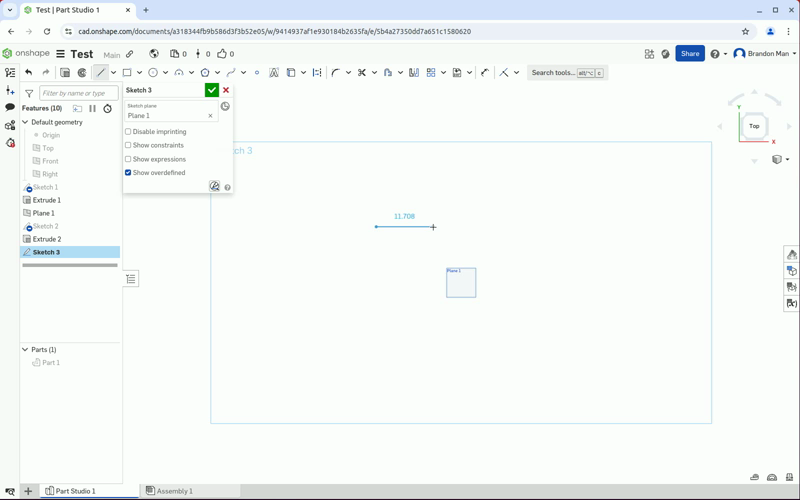
key_down(shift)
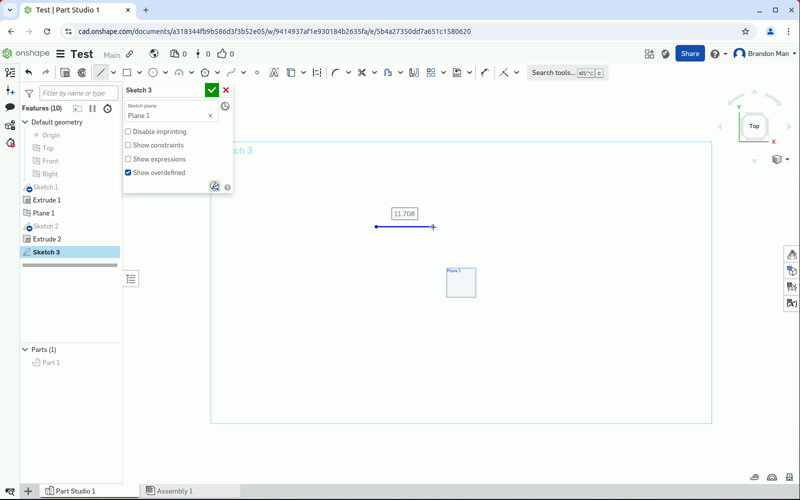
mouse_move(463, 226)
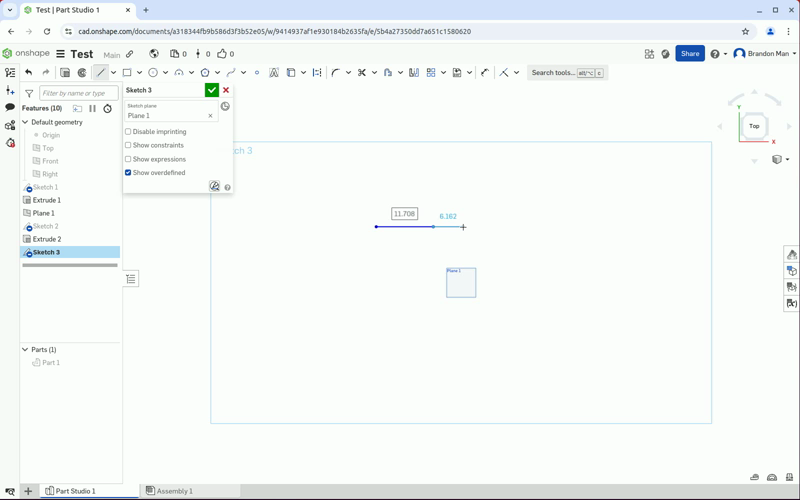
mouse_move(433, 212)
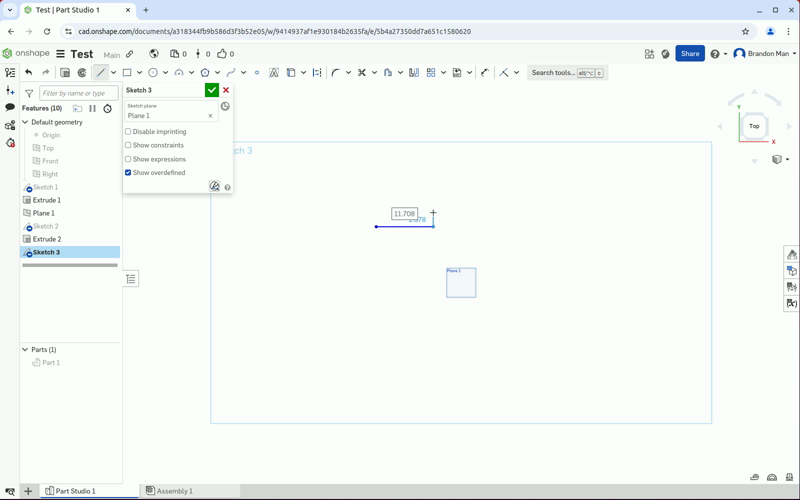
click(433, 212)
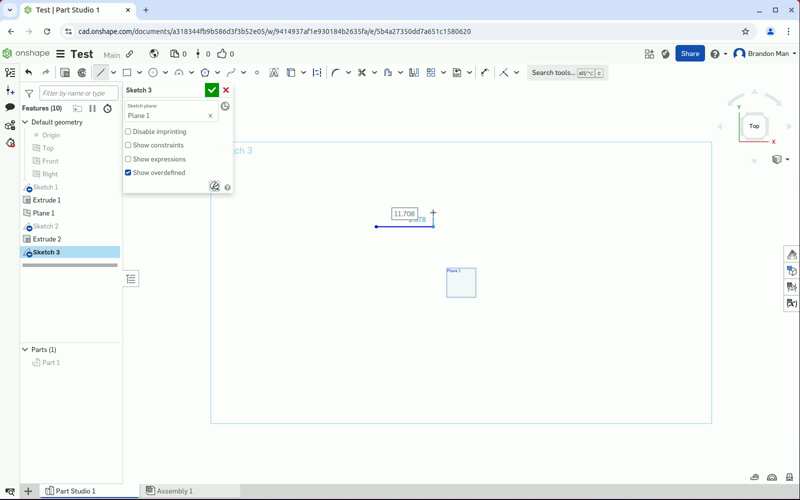
key_up(shift)
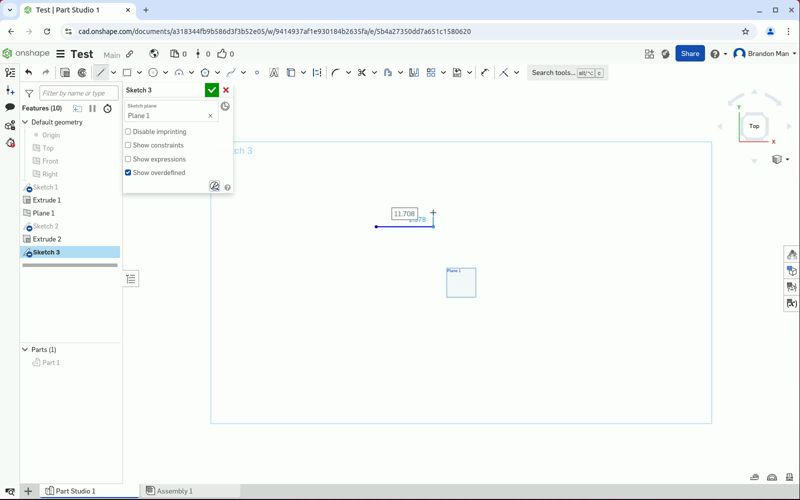
key_down(shift)
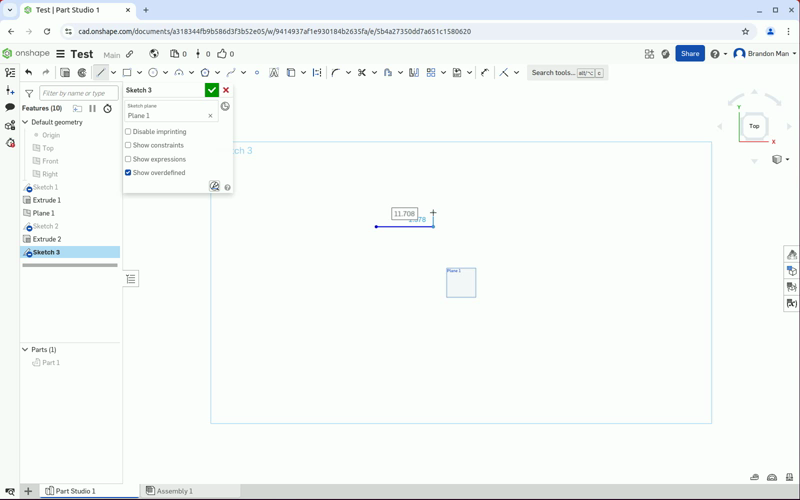
mouse_move(463, 212)
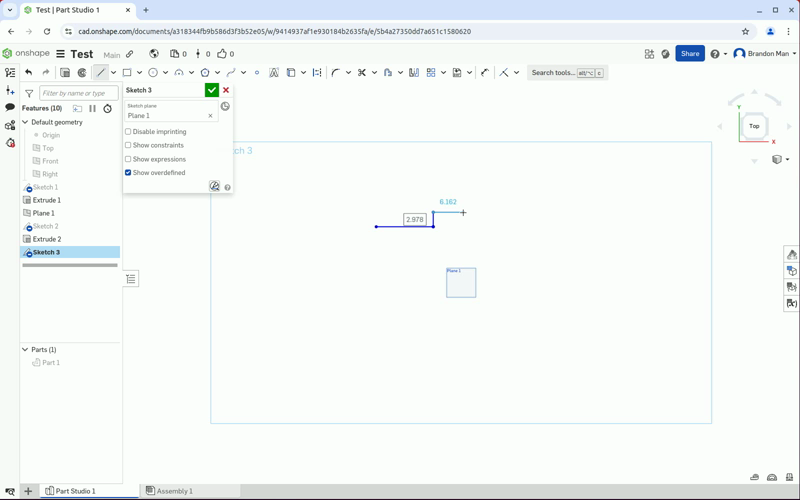
mouse_move(376, 212)
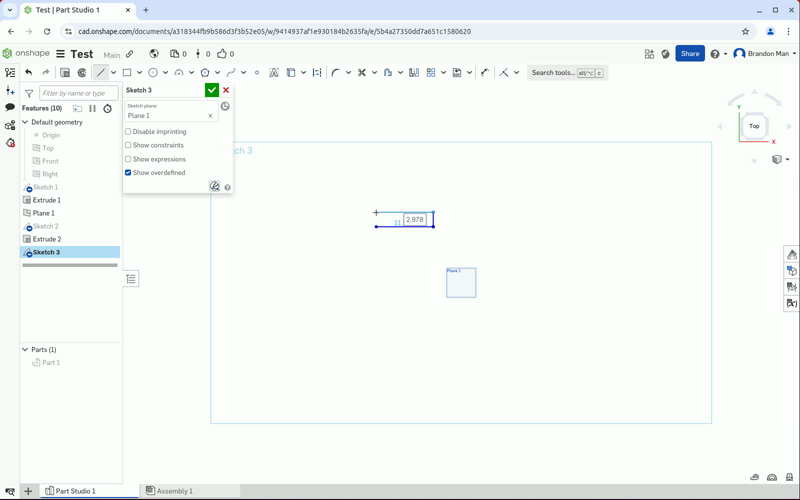
click(376, 212)
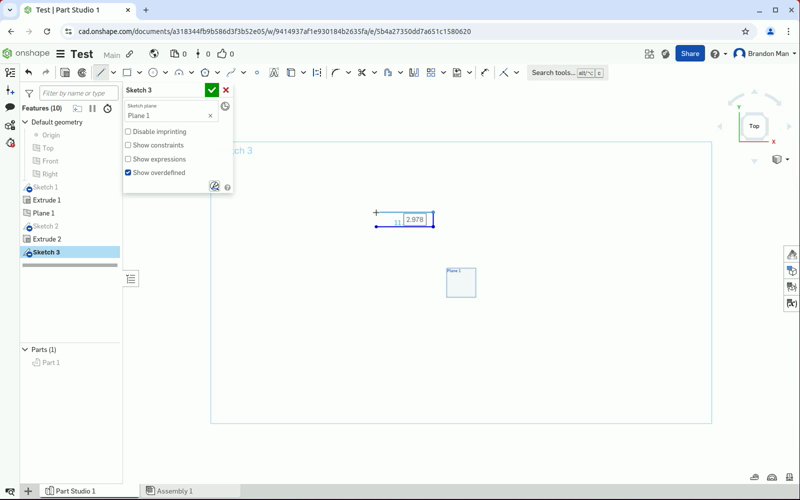
key_up(shift)
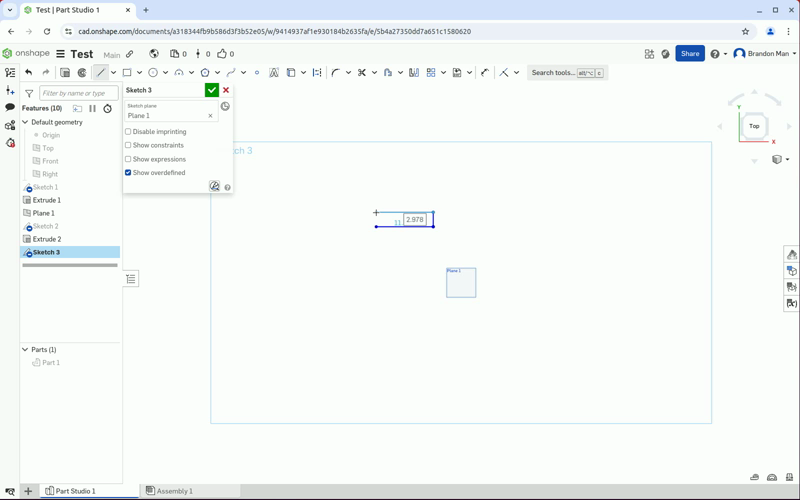
mouse_move(406, 212)
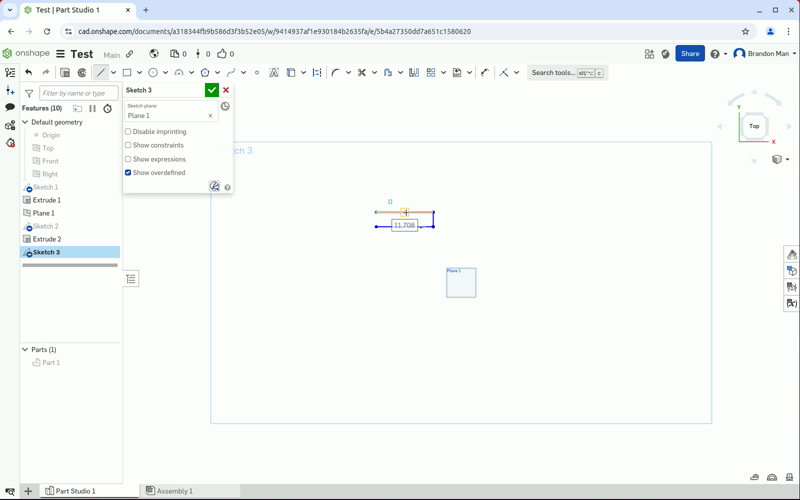
key_down(shift)
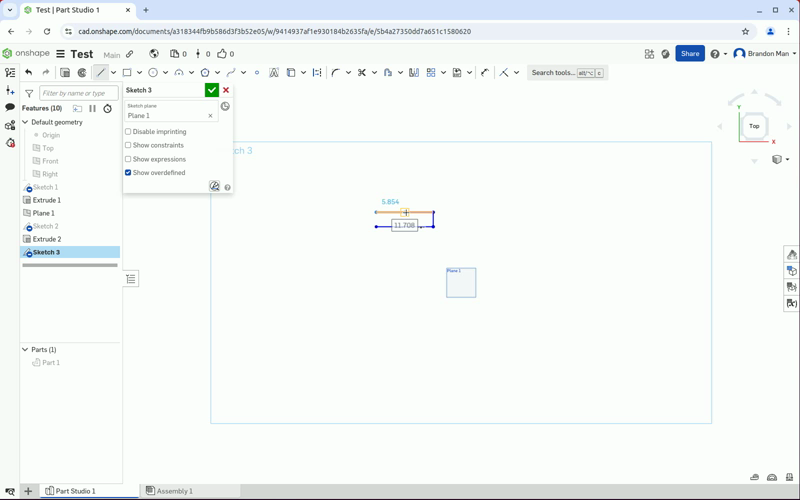
mouse_move(376, 226)
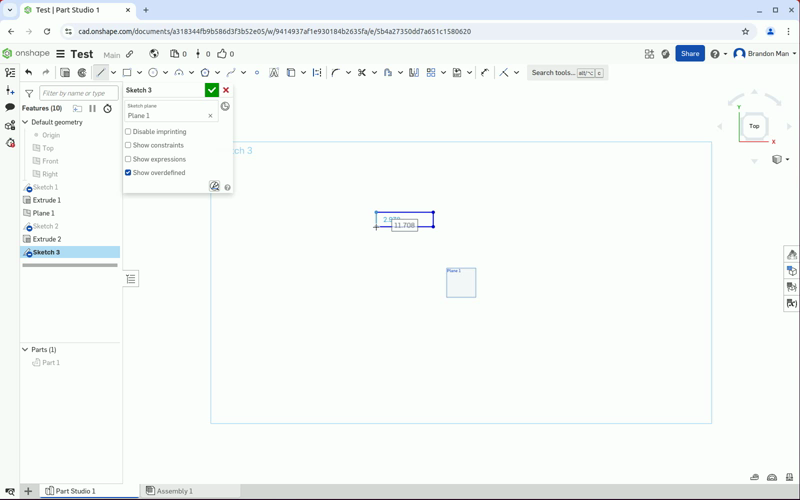
key_up(shift)
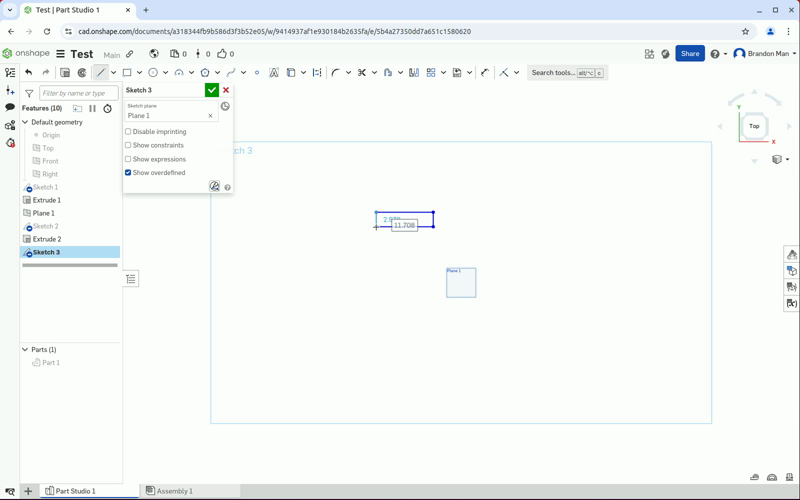
click(376, 226)
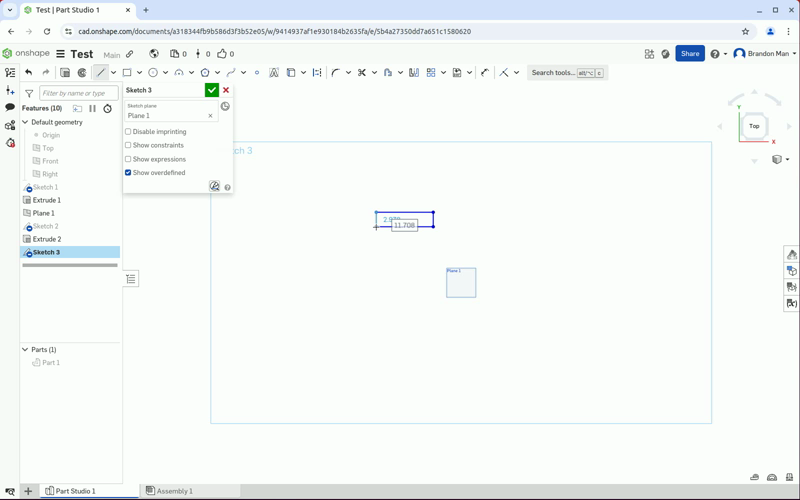
key(esc)
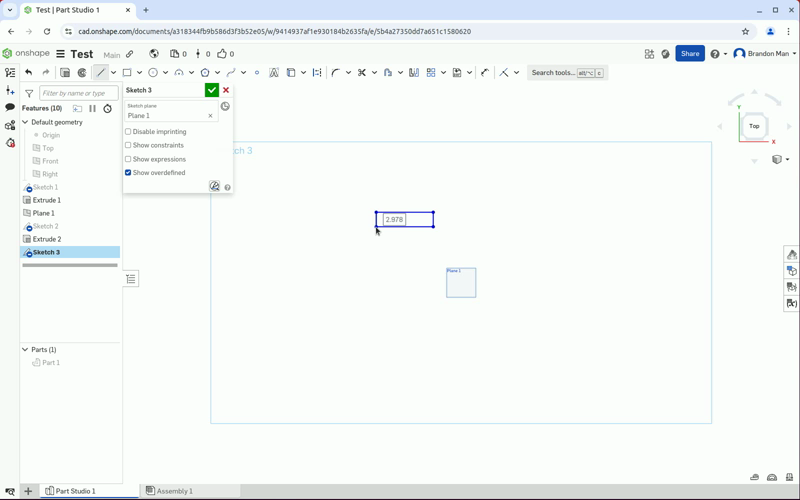
mouse_move(429, 218)
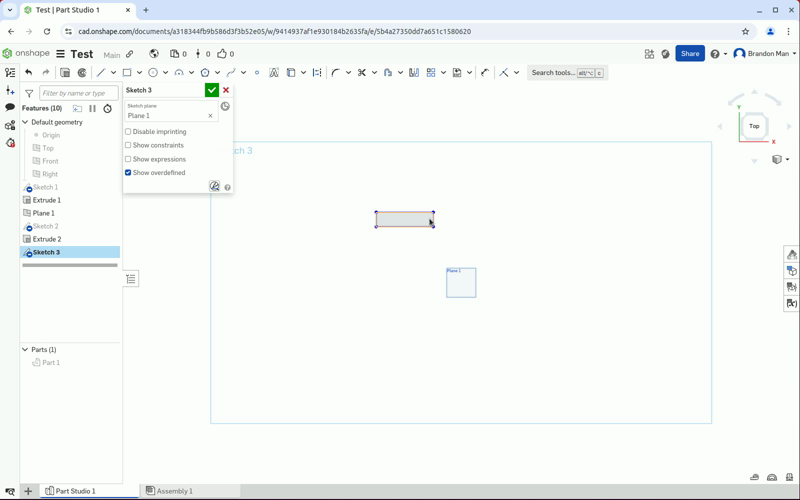
scroll(6)
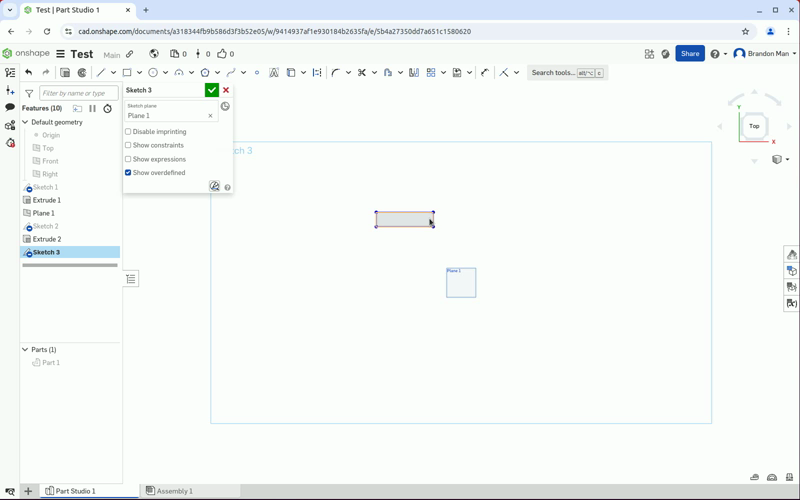
scroll(6)
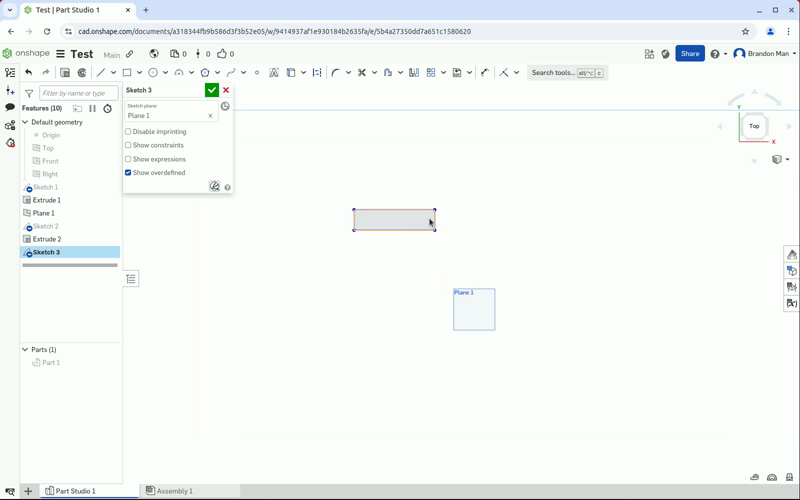
scroll(6)
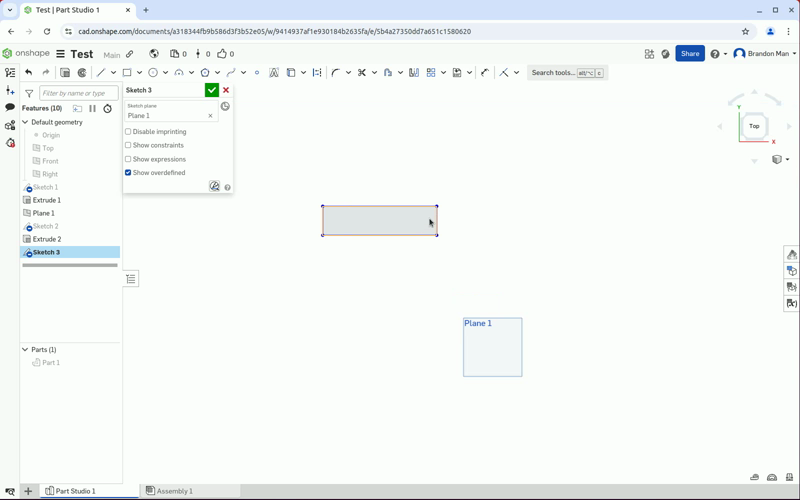
scroll(6)
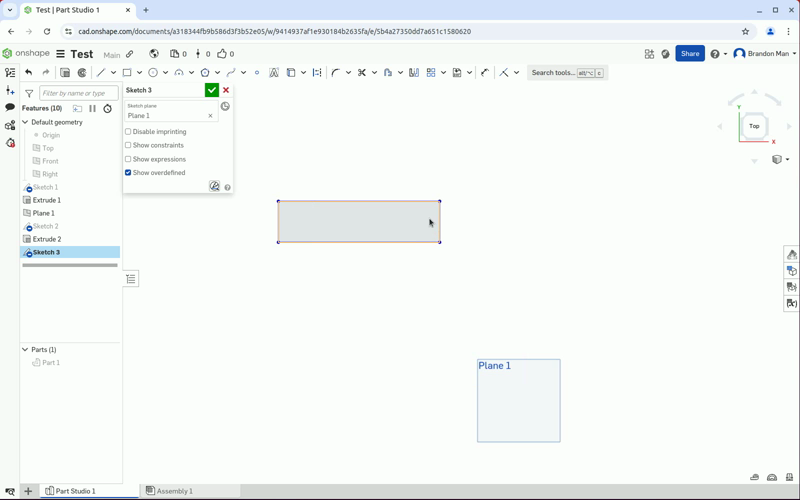
scroll(6)
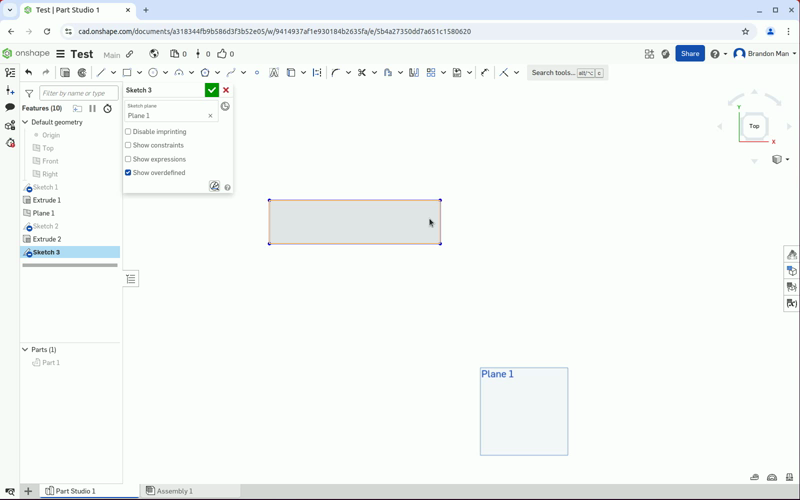
scroll(6)
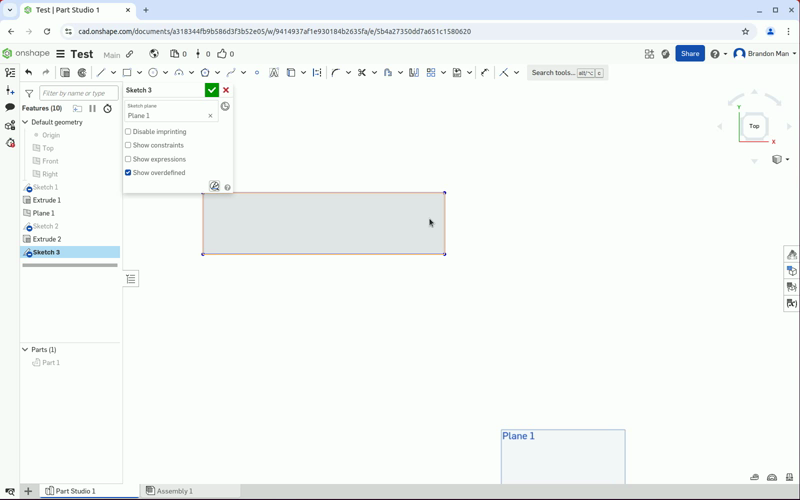
scroll(6)
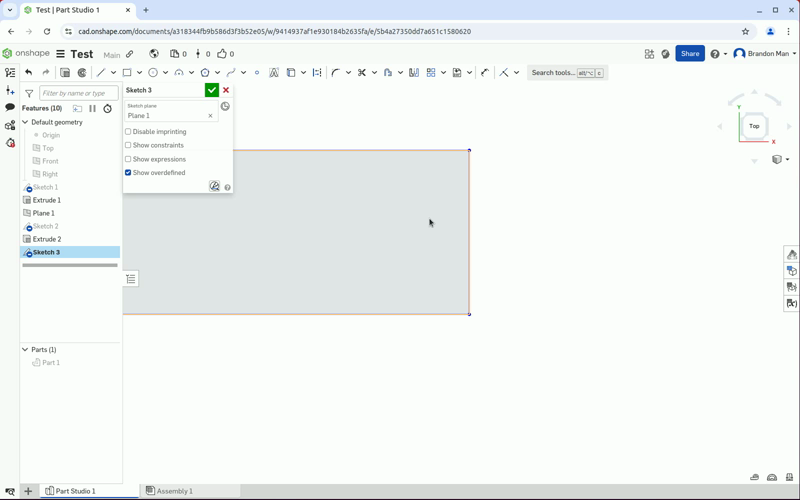
click(429, 218)
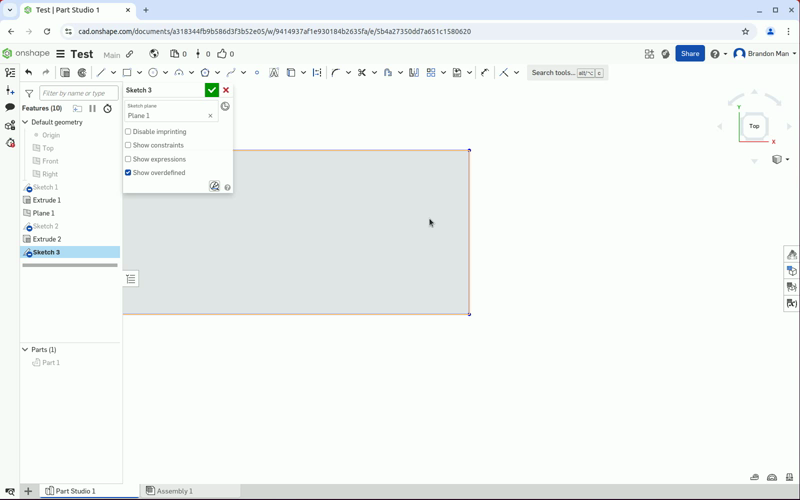
scroll(-6)
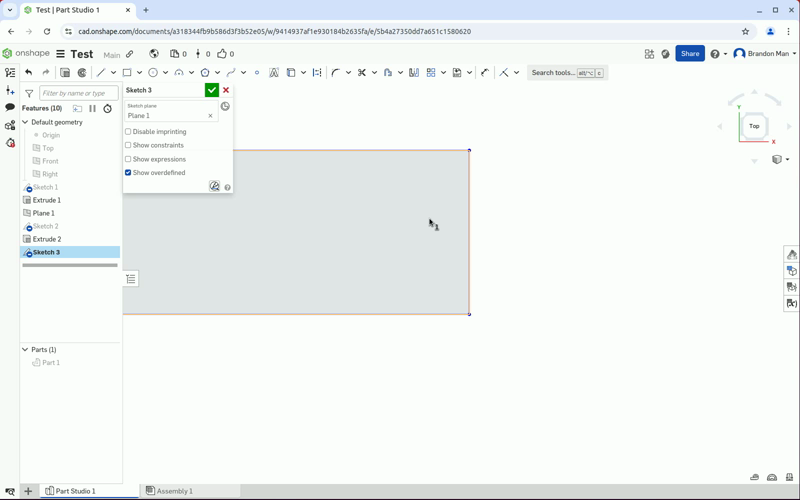
scroll(-6)
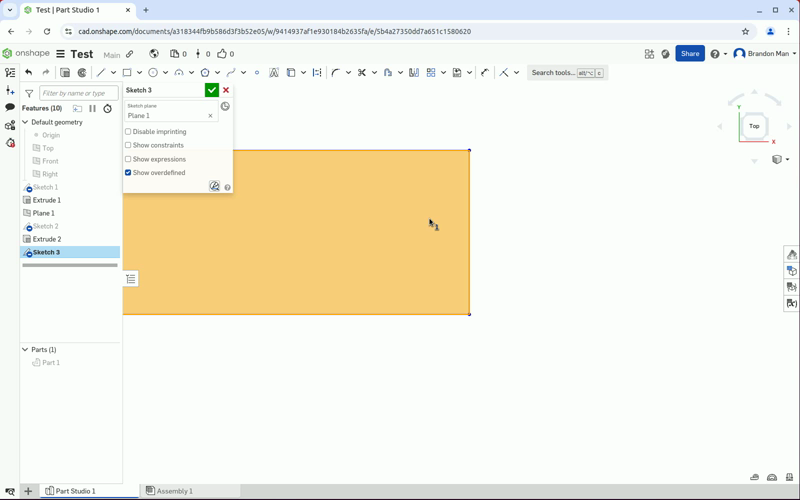
scroll(-6)
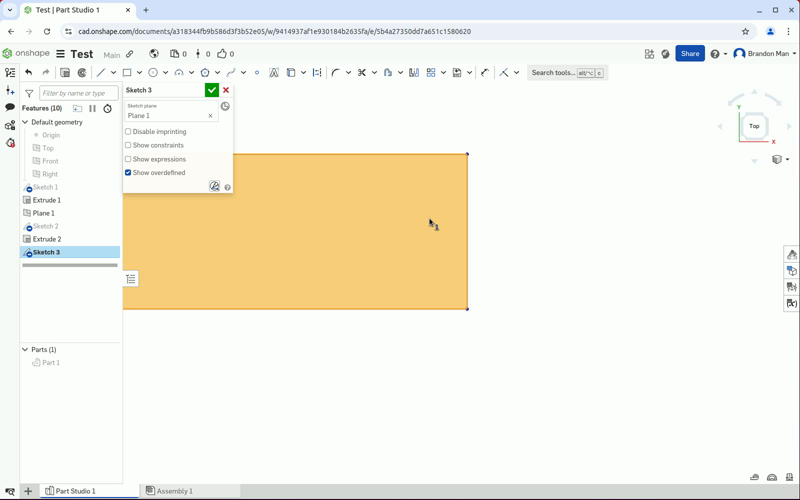
scroll(-6)
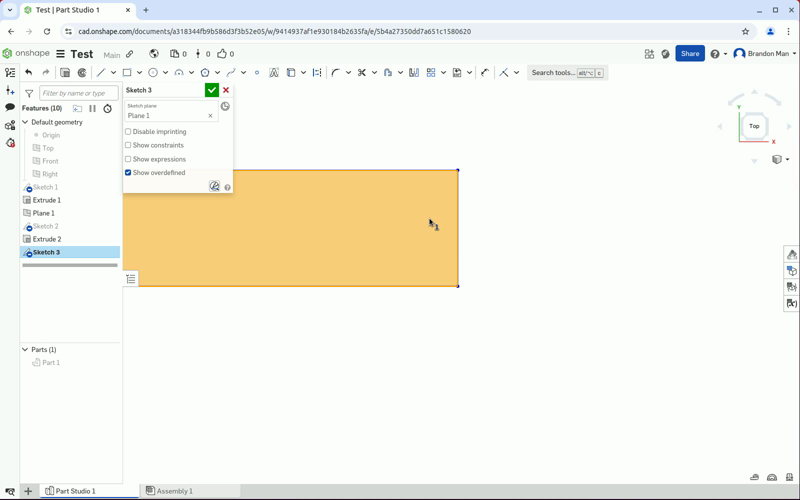
scroll(-6)
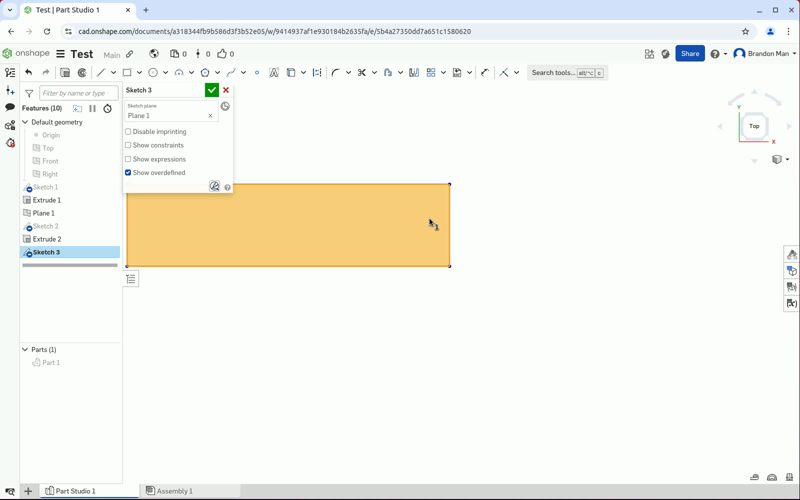
scroll(-6)
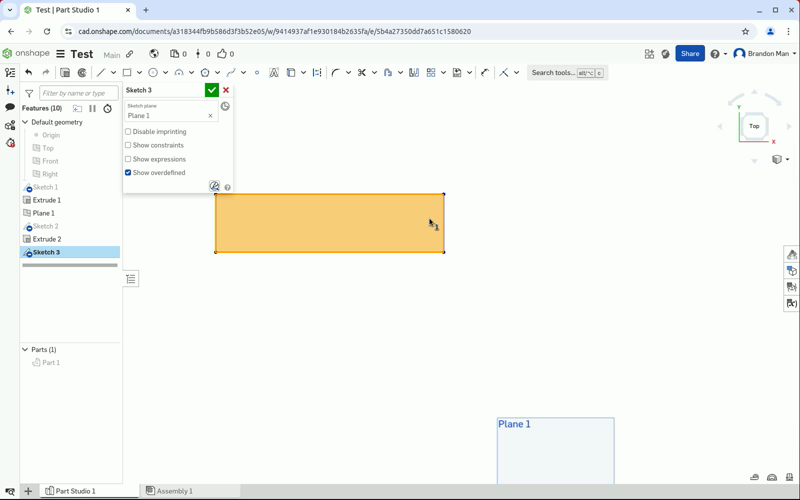
scroll(-6)
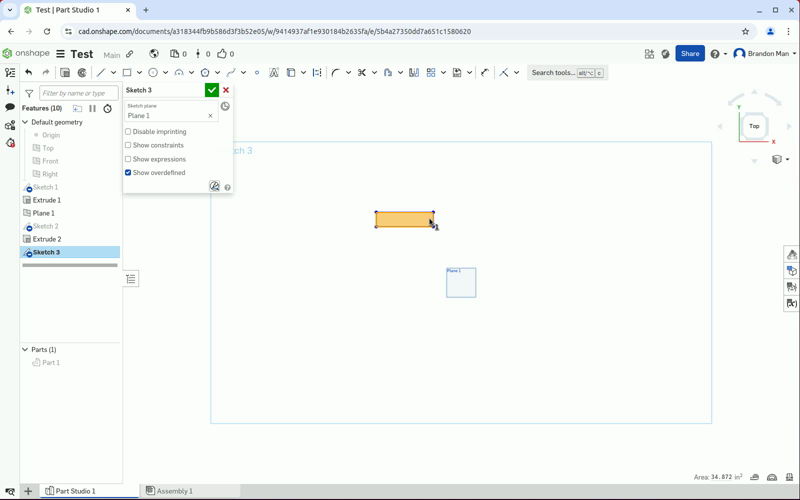
mouse_move(73, 352)
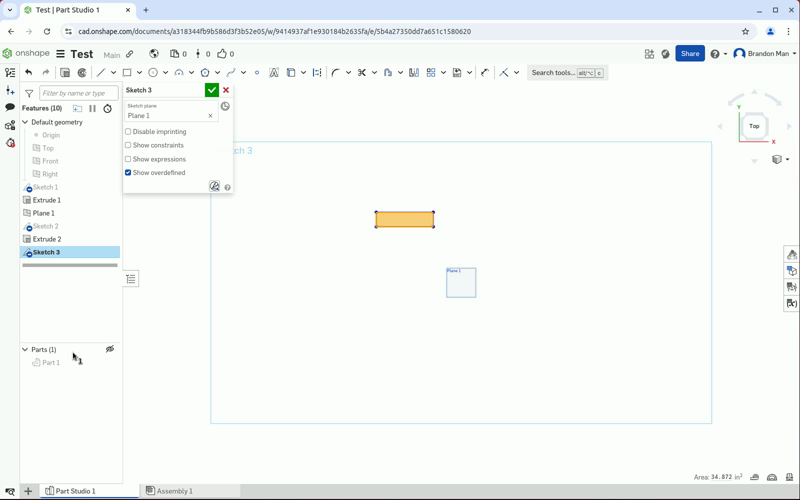
key(shift+y)
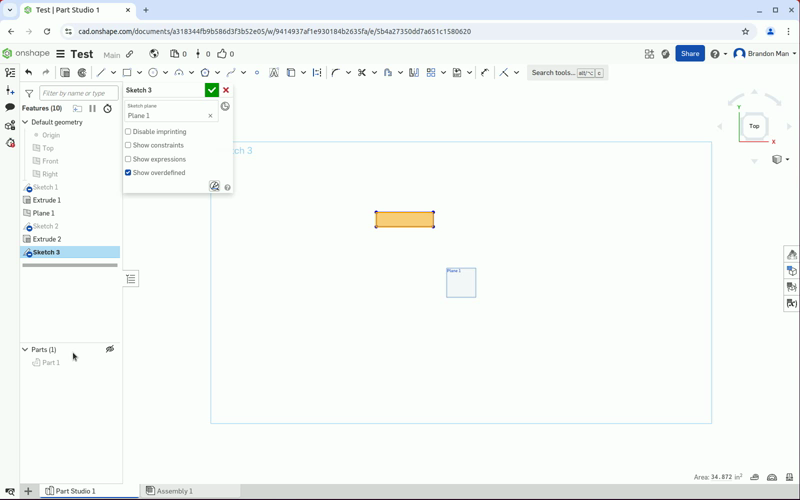
key(shift+e)
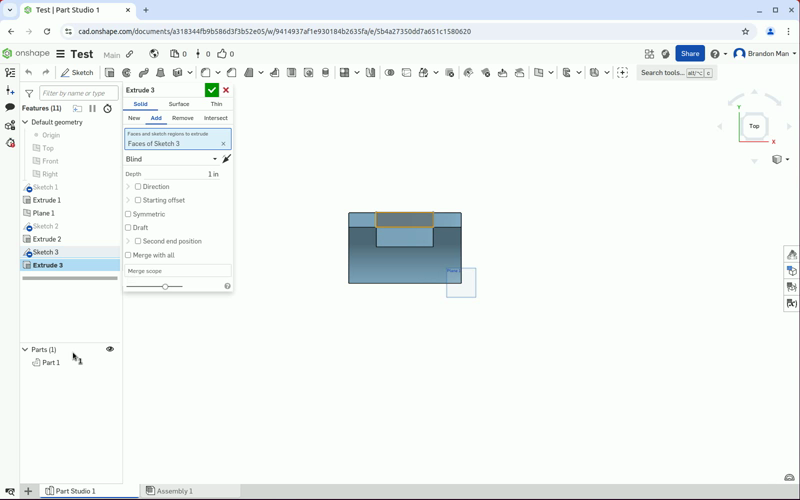
mouse_move(143, 106)
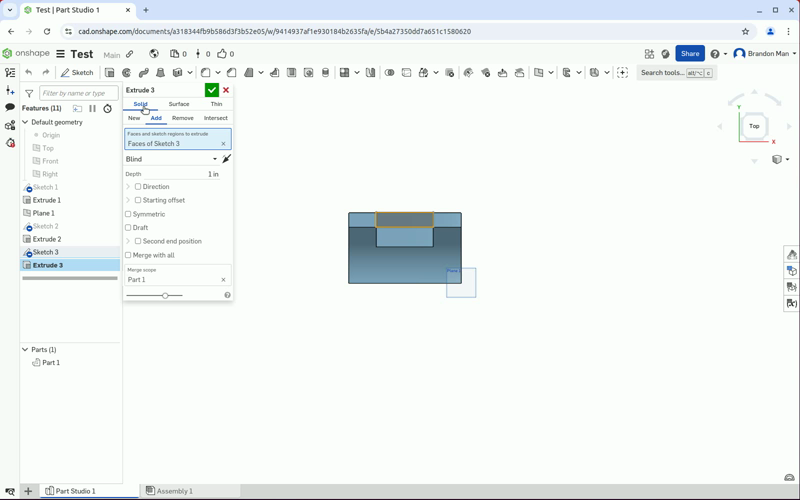
click(143, 106)
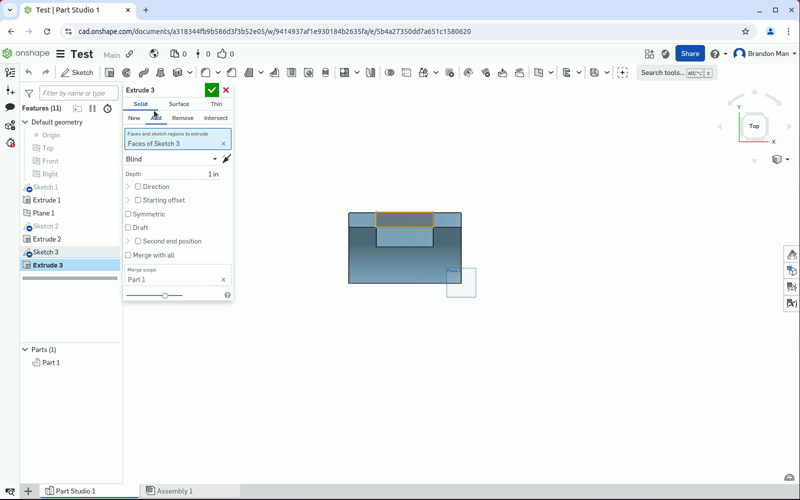
mouse_move(186, 120)
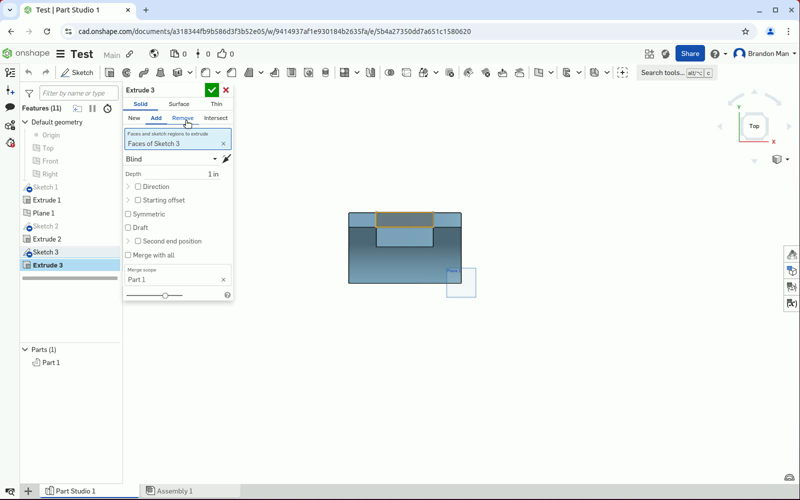
click(186, 120)
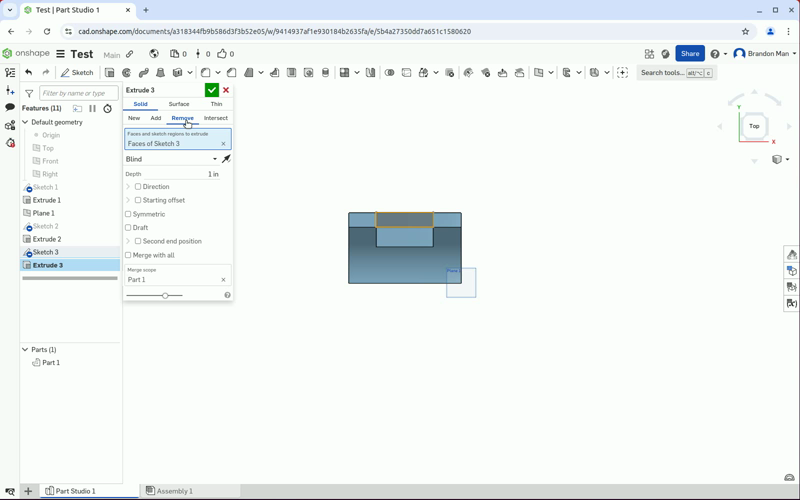
key(tab, 4)
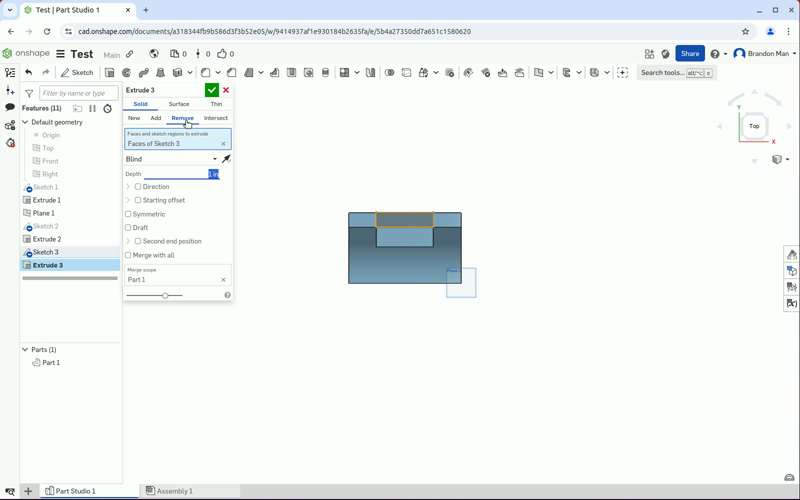
text(8.666)
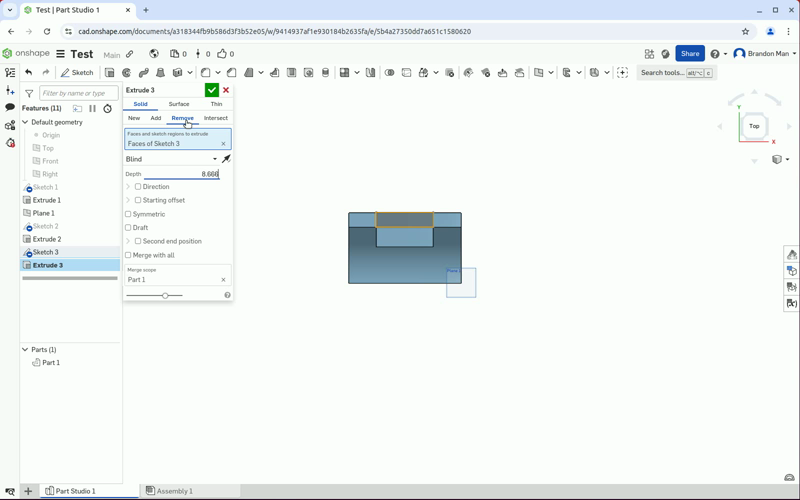
key(tab, 6)
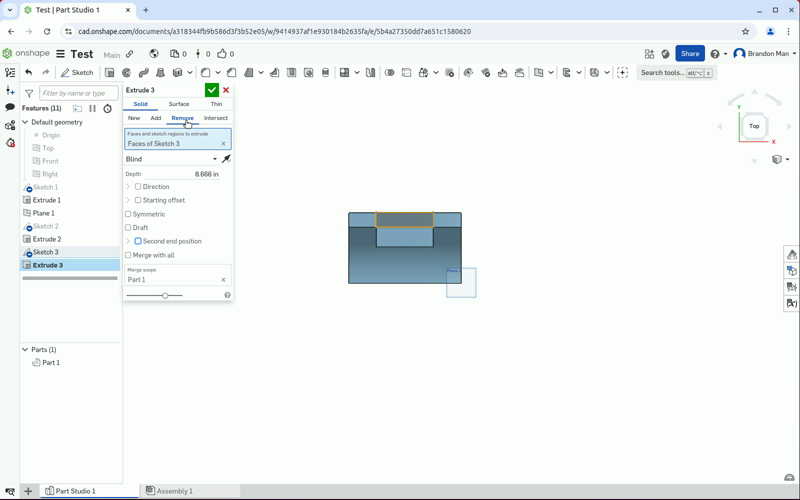
key(space)
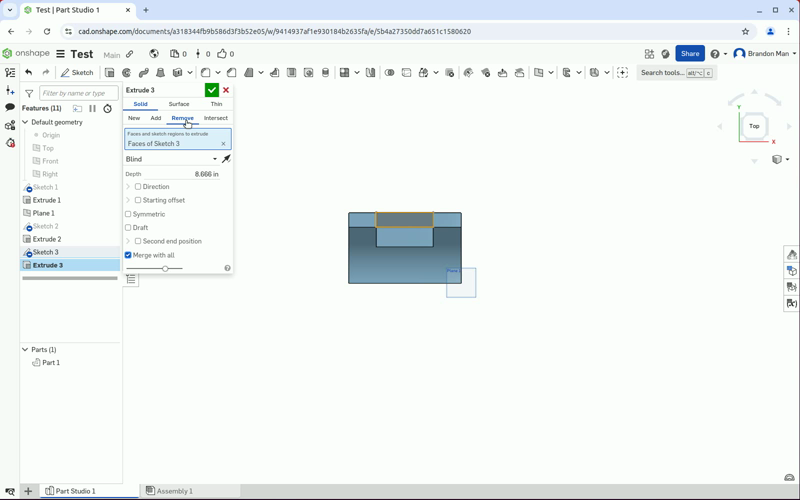
key(enter)
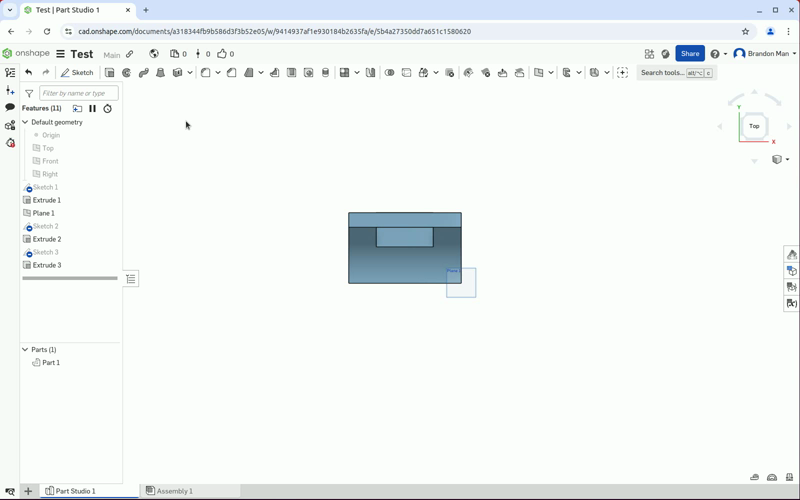
key(shift+h)
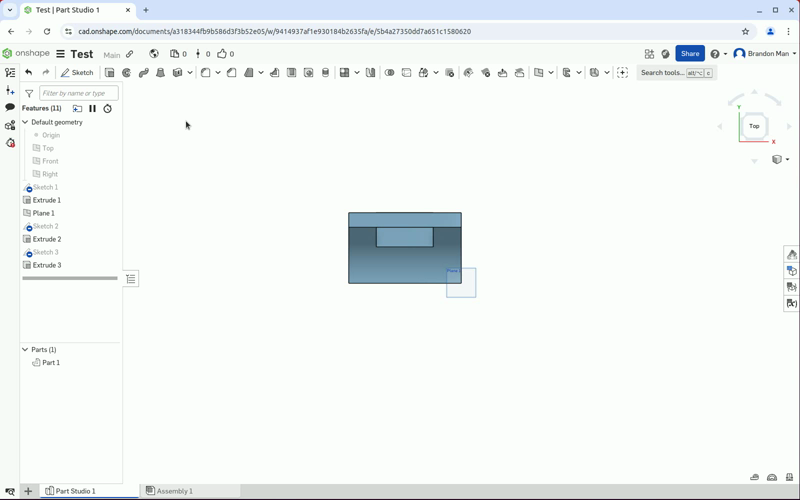
key(shift+h)
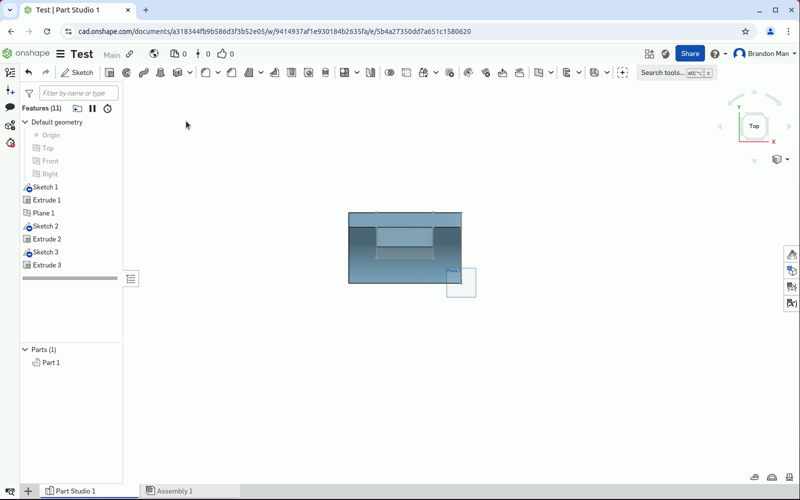
key(shift+7)
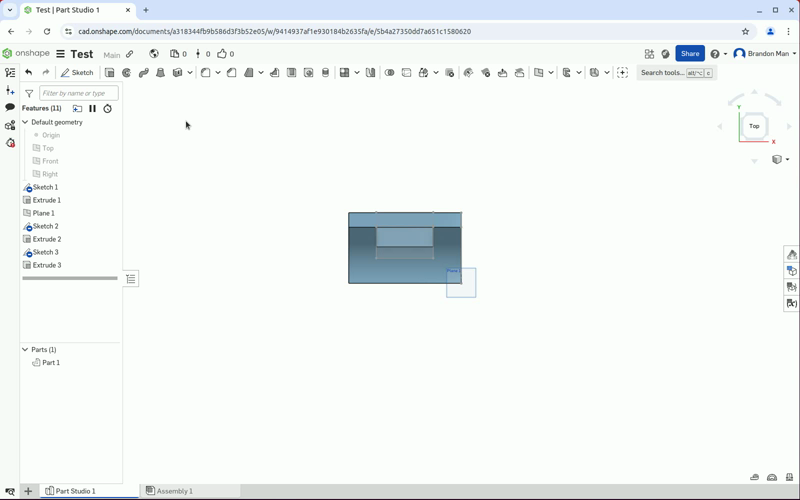
key(up, 3)
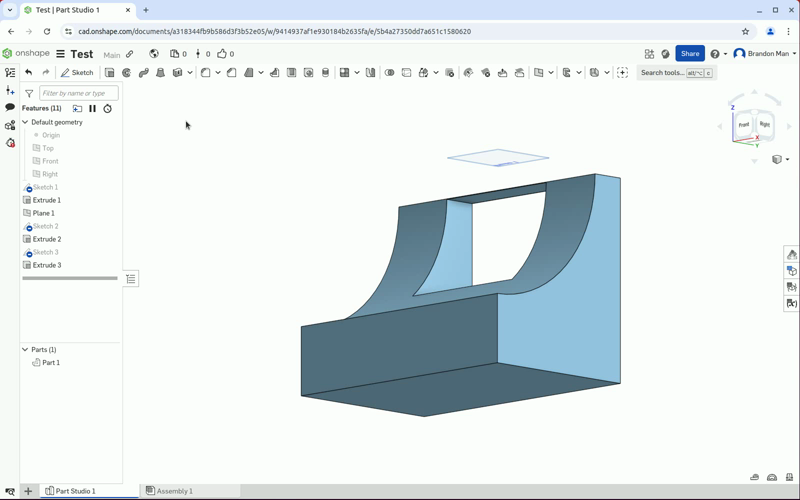
key(left, 3)
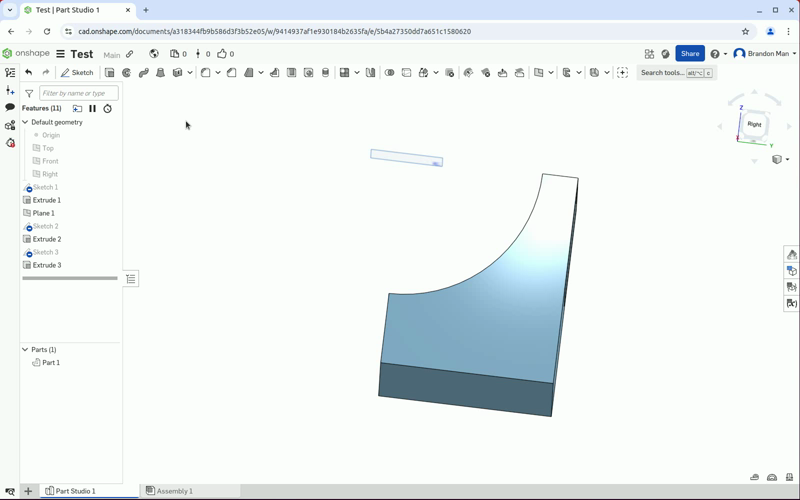
key(right, 3)
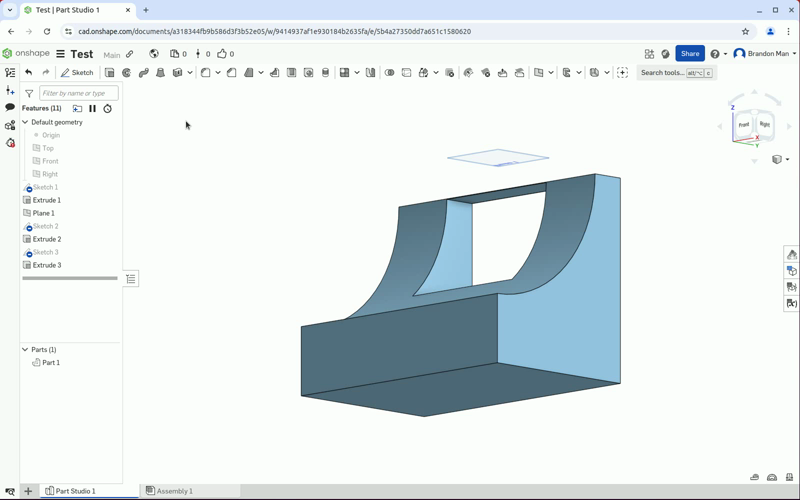
key(down, 3)
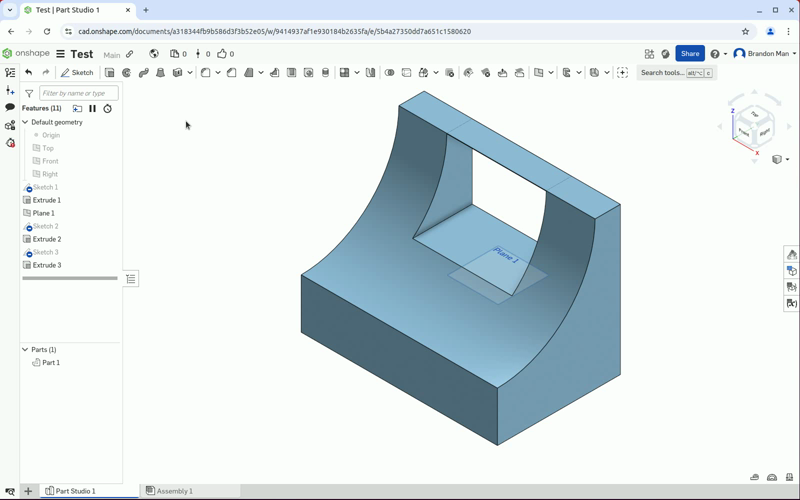
mouse_move(73, 189)
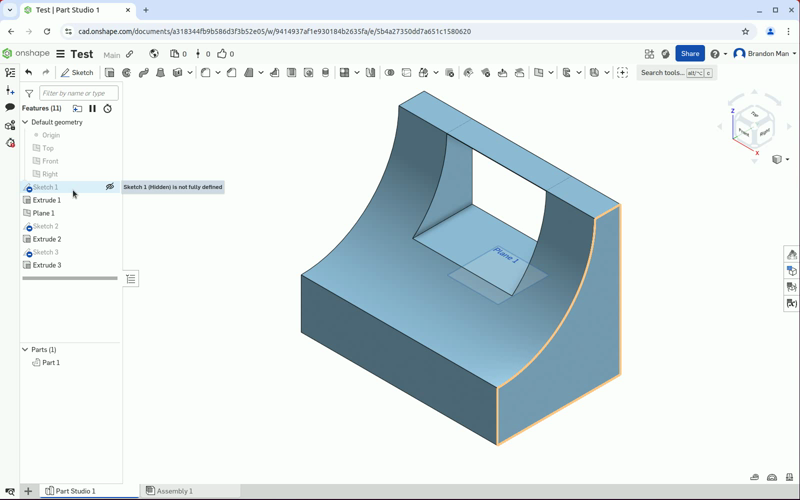
click(73, 189)